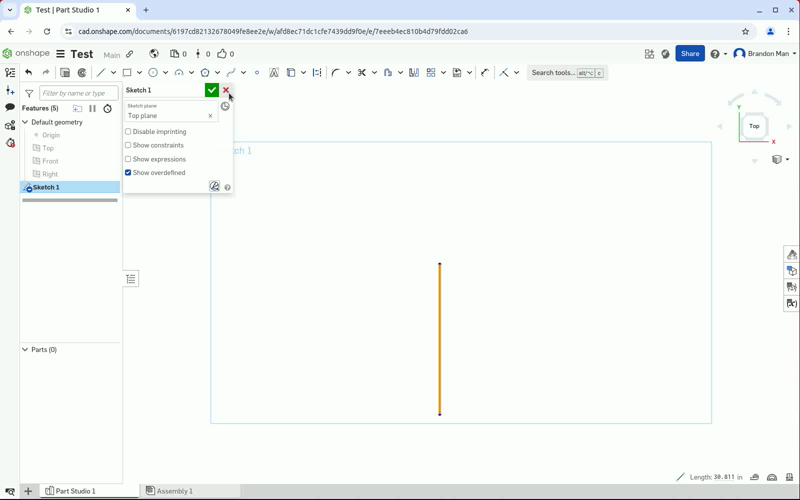
key(shift+h)
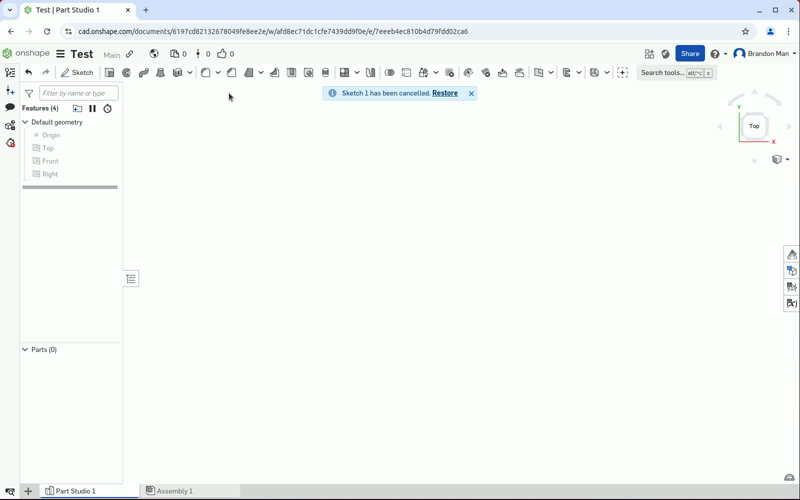
mouse_move(73, 352)
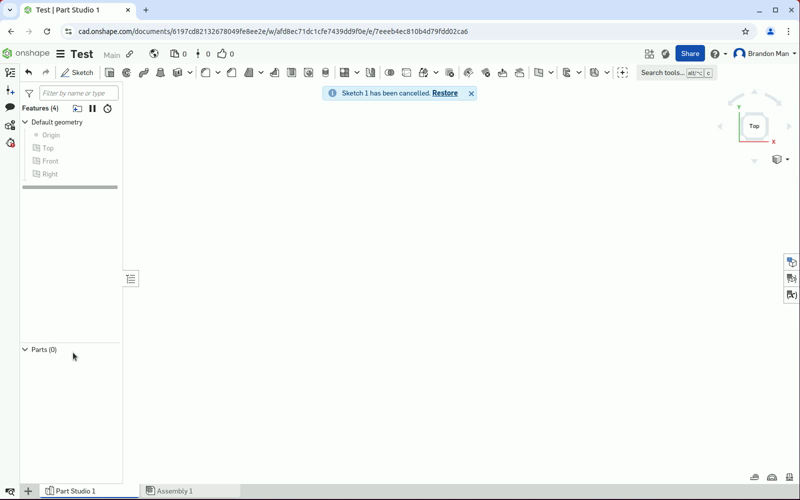
key(y)
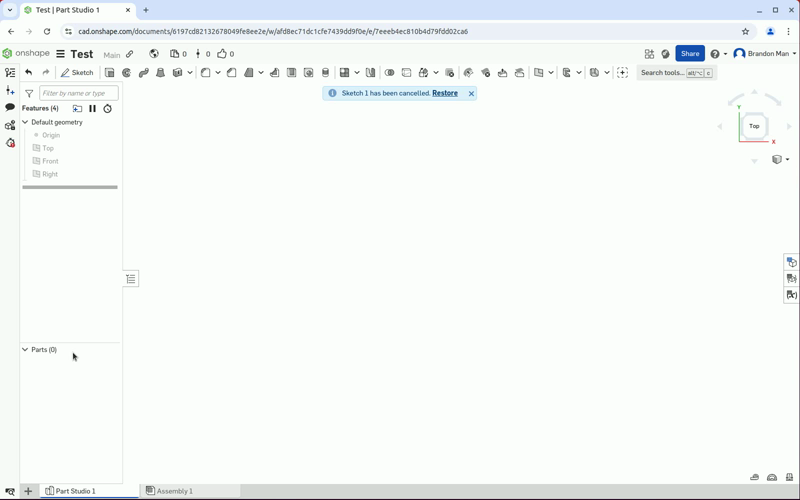
key(shift+p)
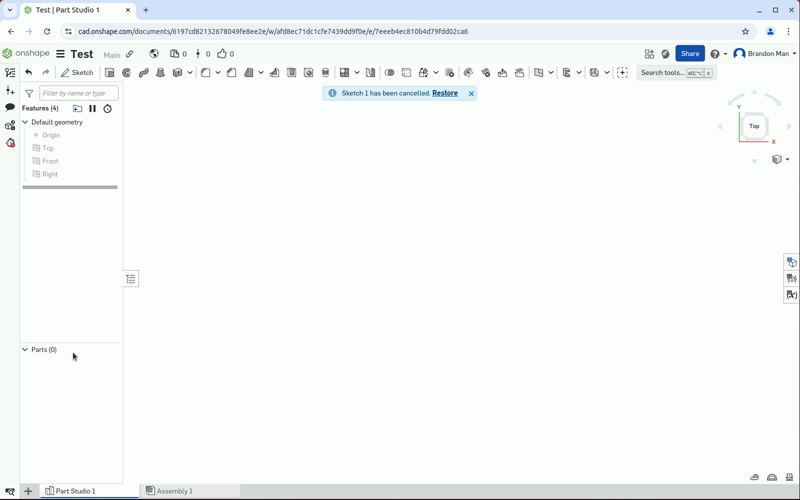
key(space)
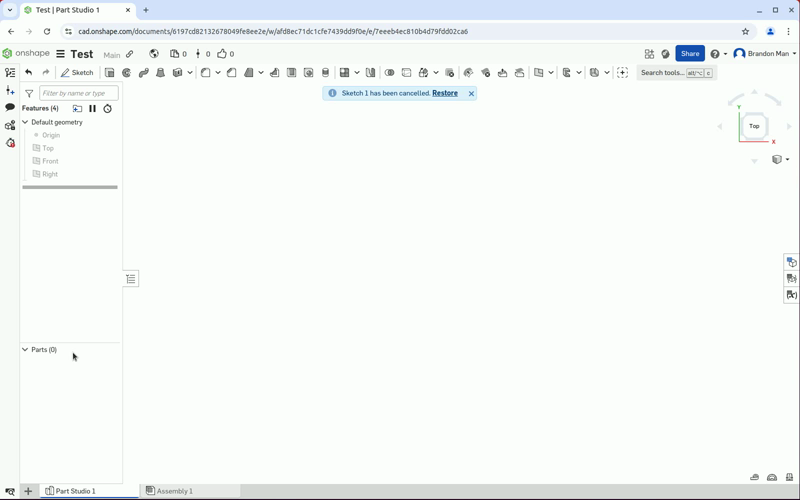
key_down(shift)
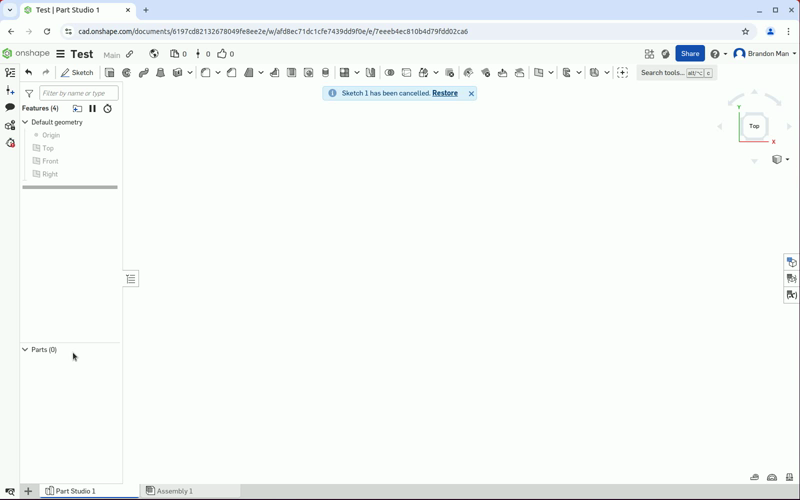
key(up)
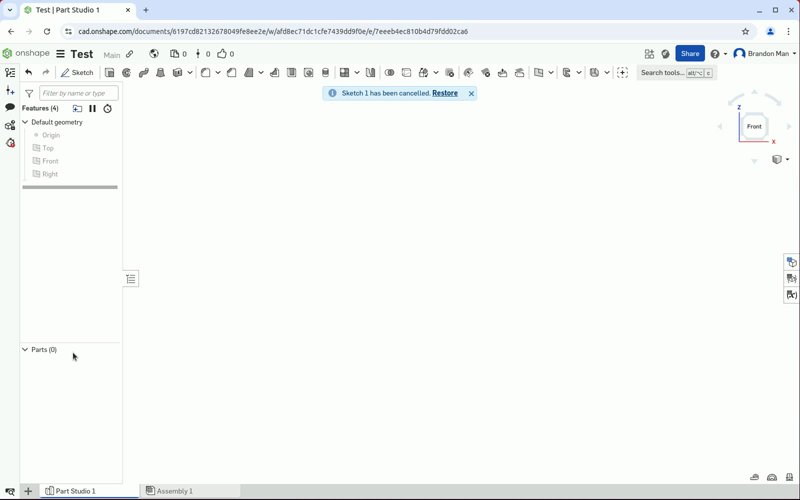
key_up(shift)
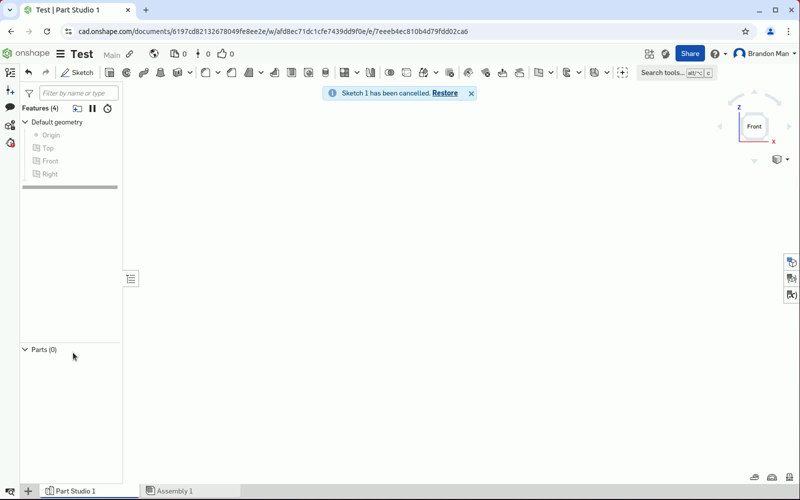
mouse_move(73, 352)
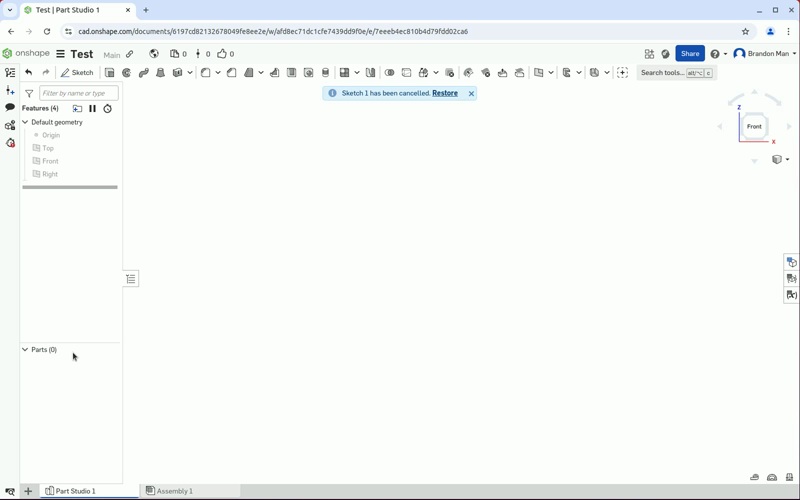
key(shift+y)
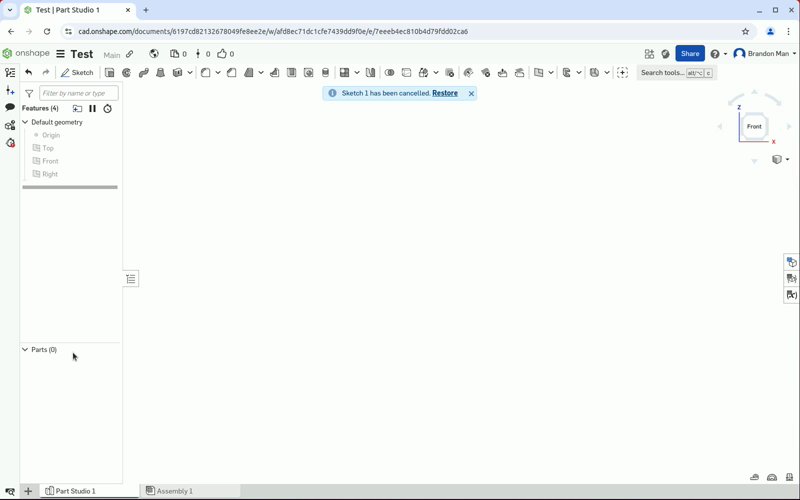
key(shift+s)
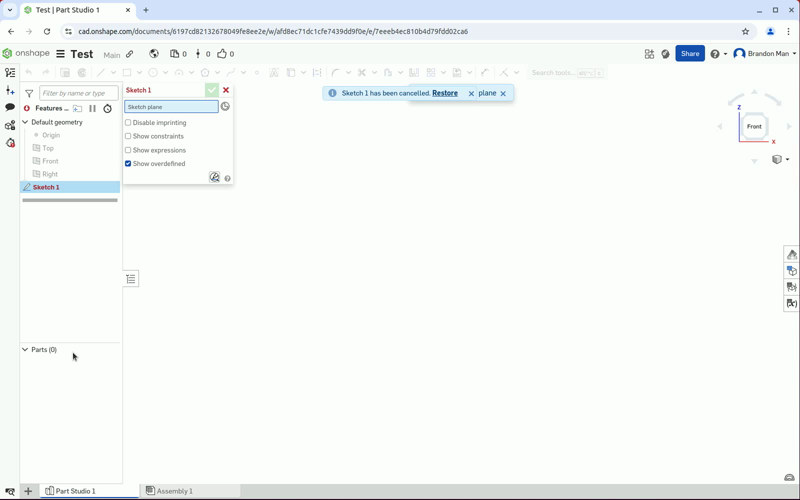
mouse_move(73, 163)
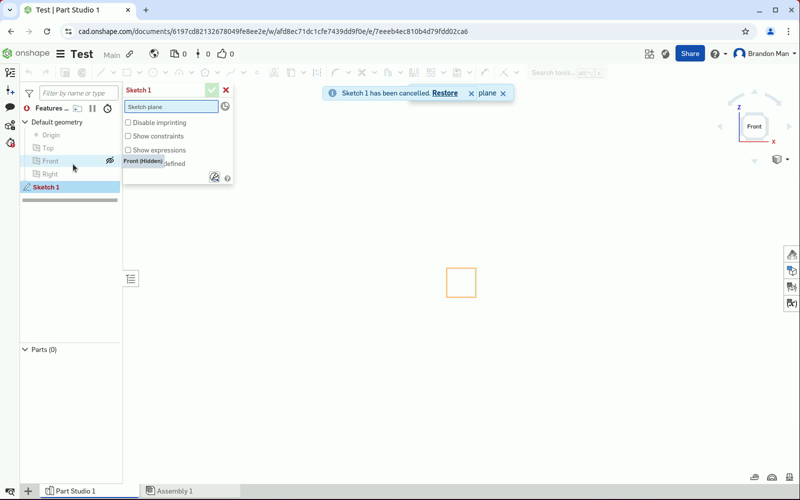
click(73, 163)
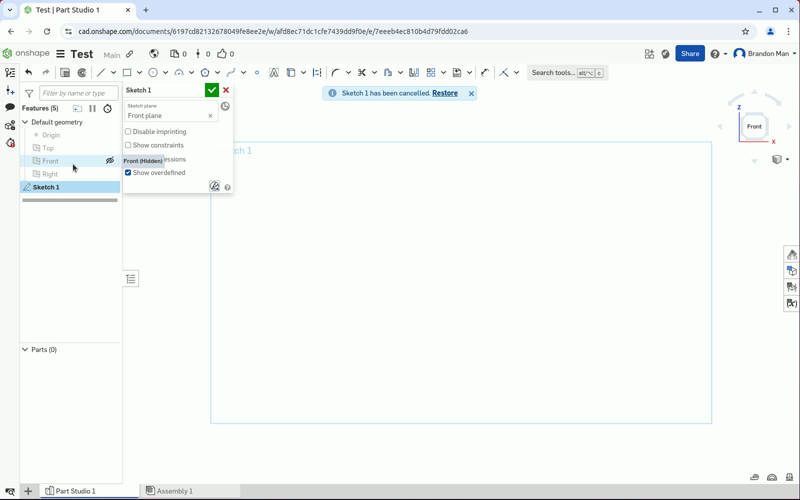
mouse_move(73, 352)
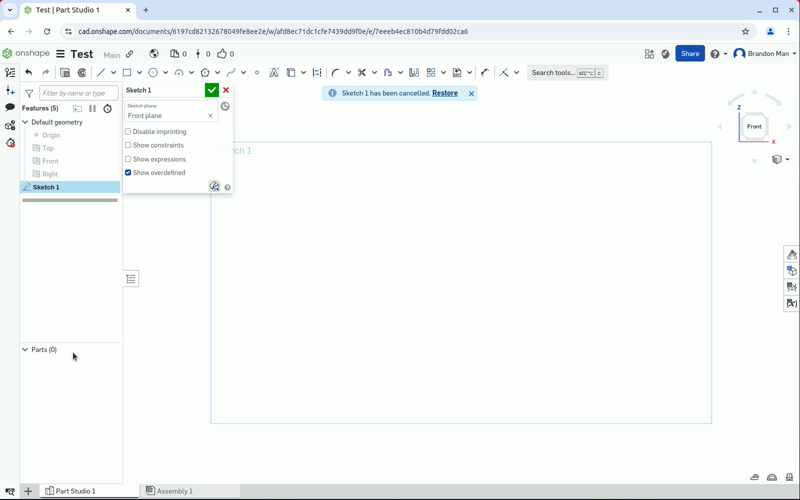
key(y)
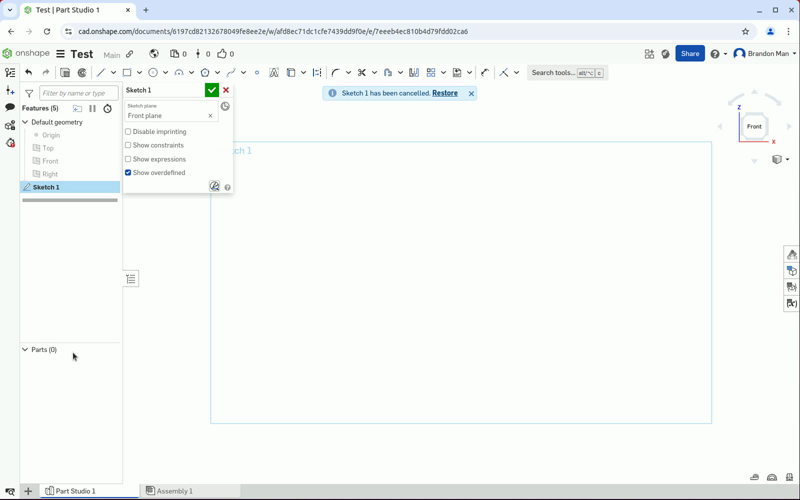
key(l)
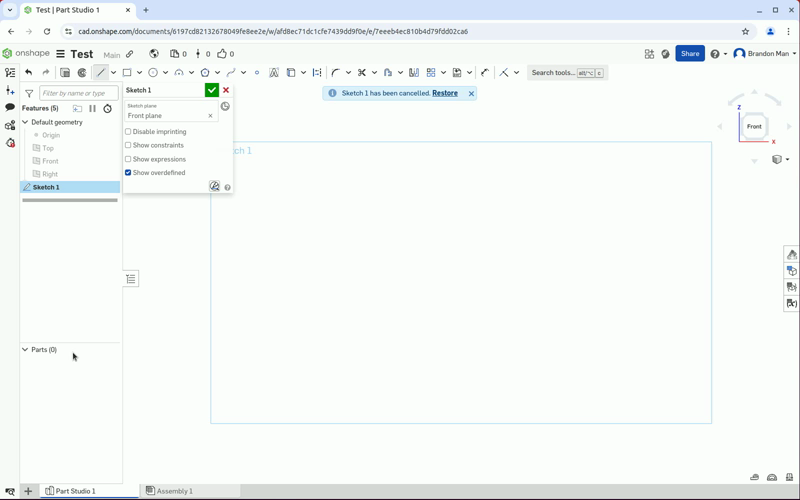
key_down(shift)
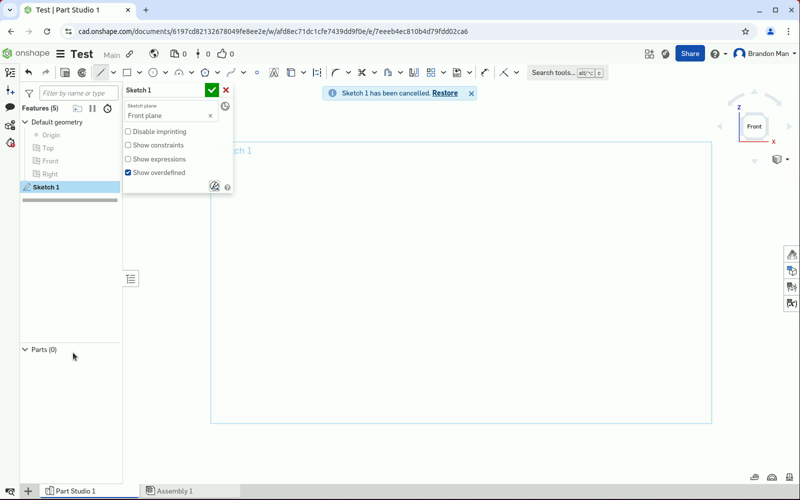
mouse_move(434, 282)
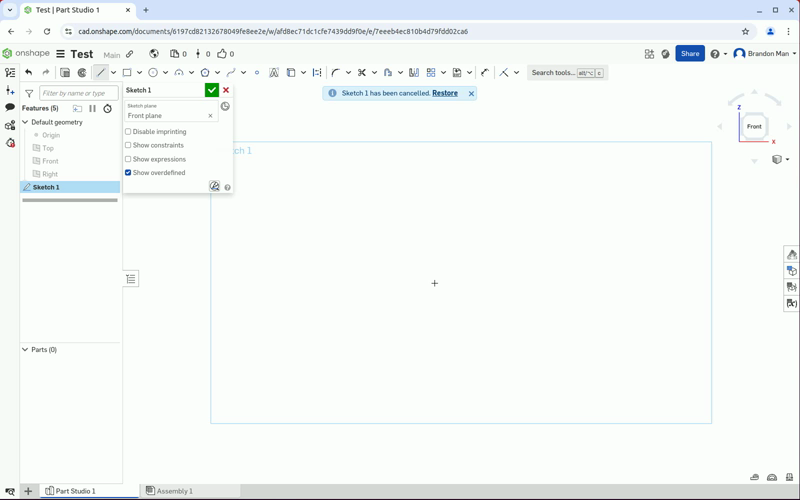
click(434, 282)
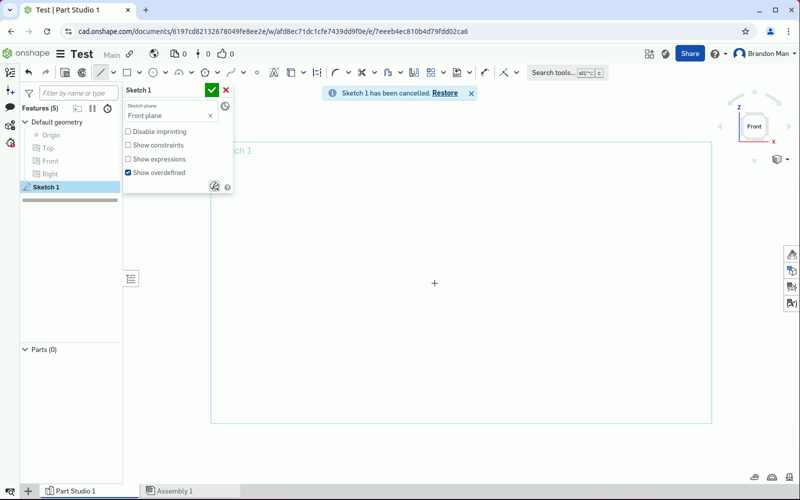
key_up(shift)
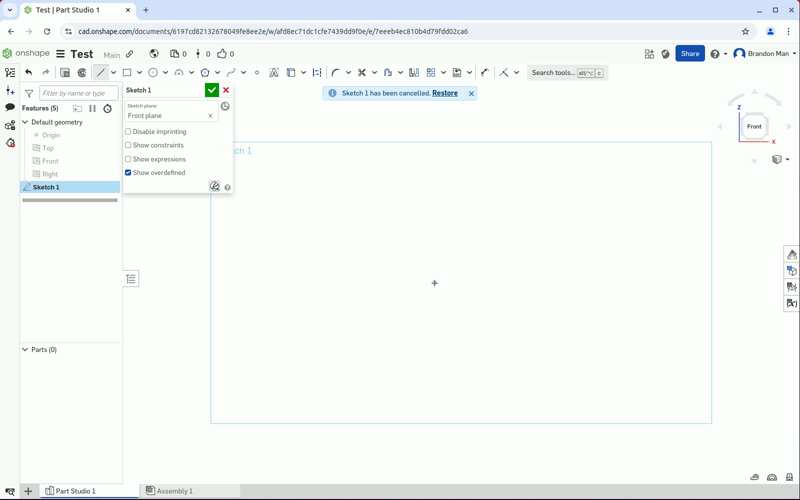
key_down(shift)
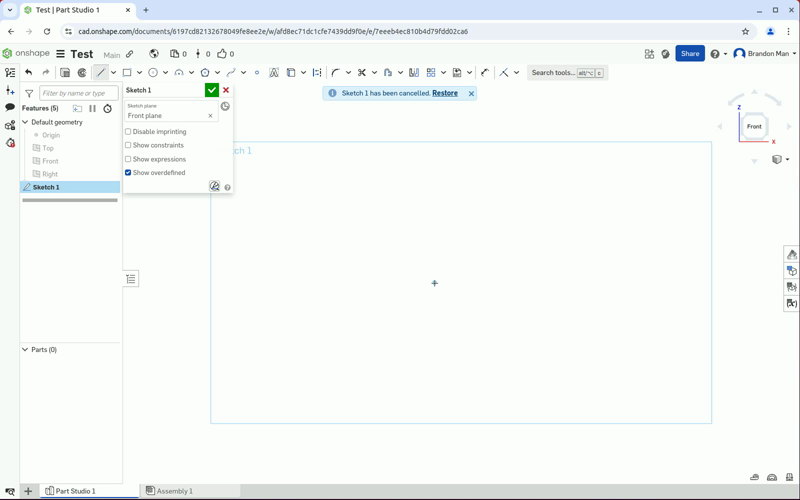
mouse_move(573, 282)
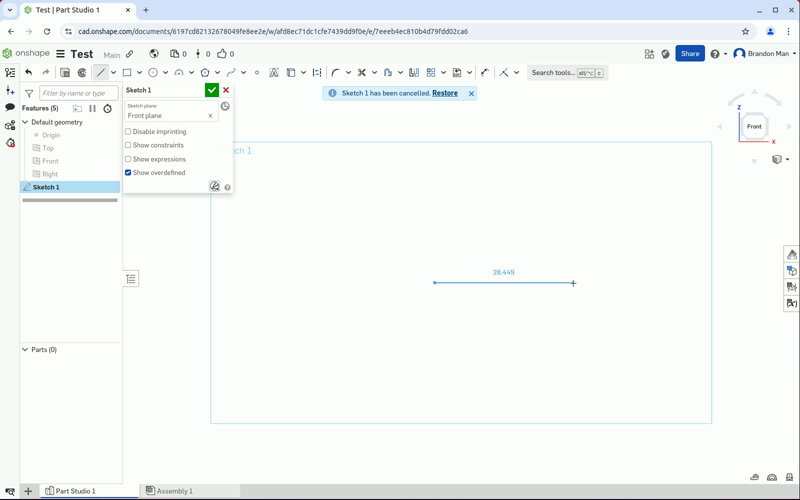
click(573, 282)
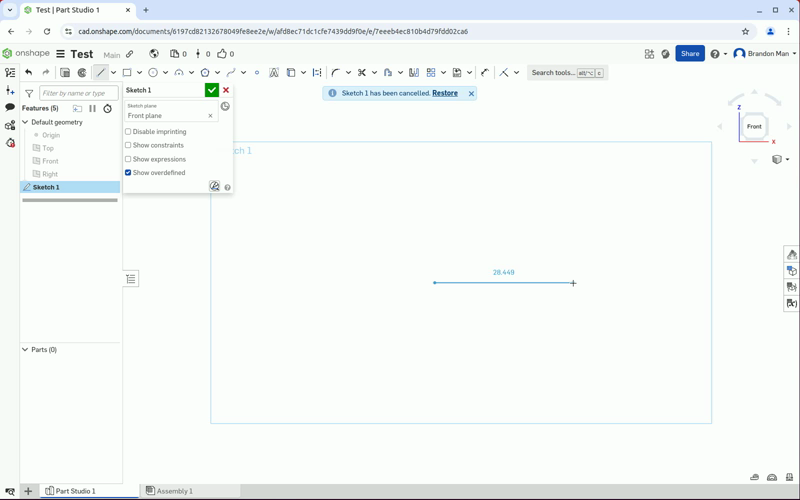
key_up(shift)
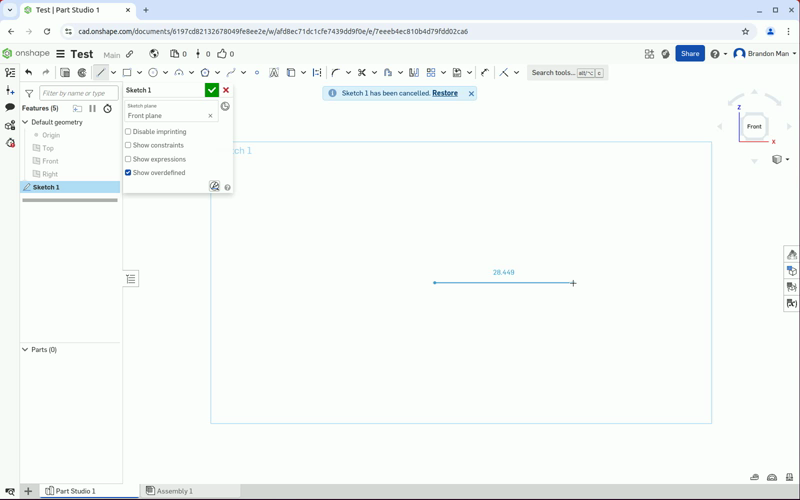
key_down(shift)
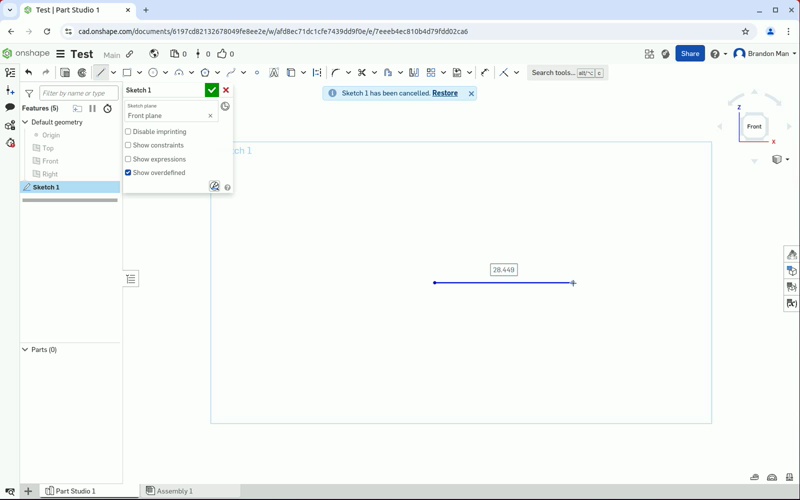
mouse_move(589, 282)
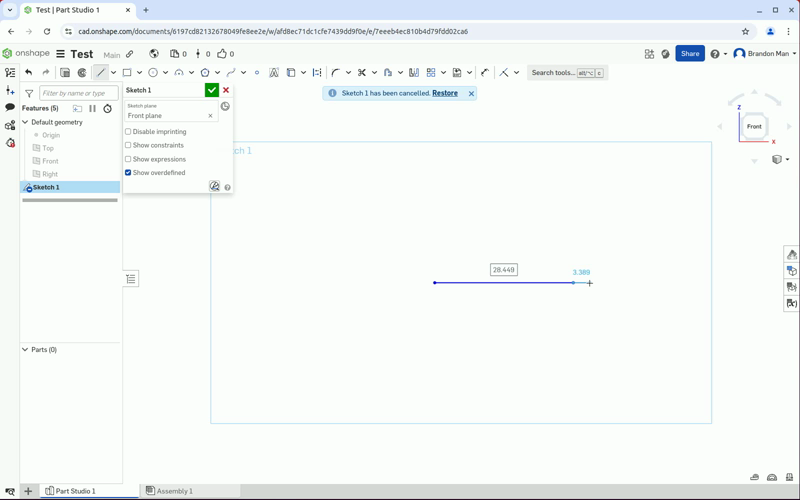
mouse_move(573, 268)
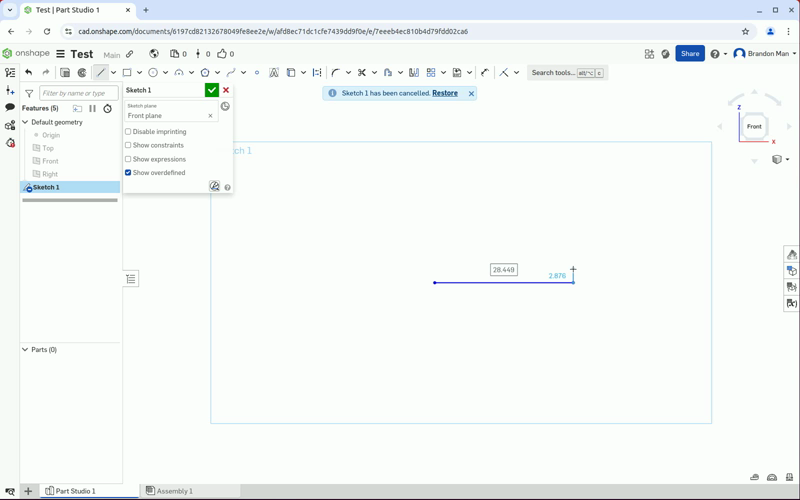
click(573, 268)
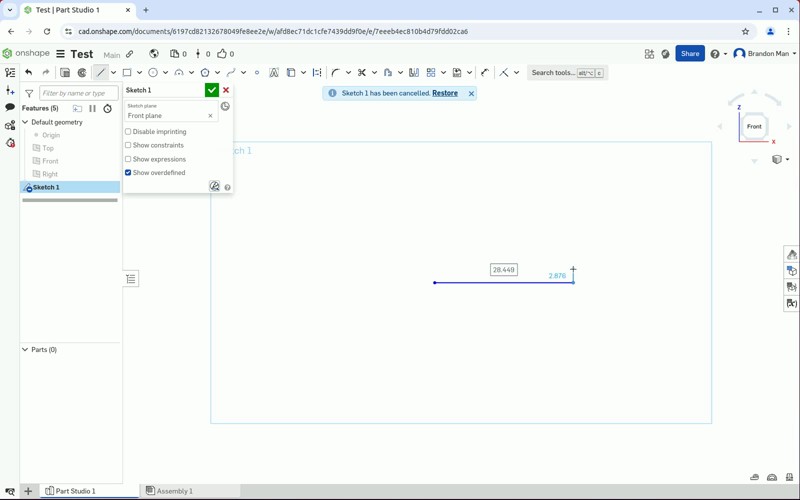
key_up(shift)
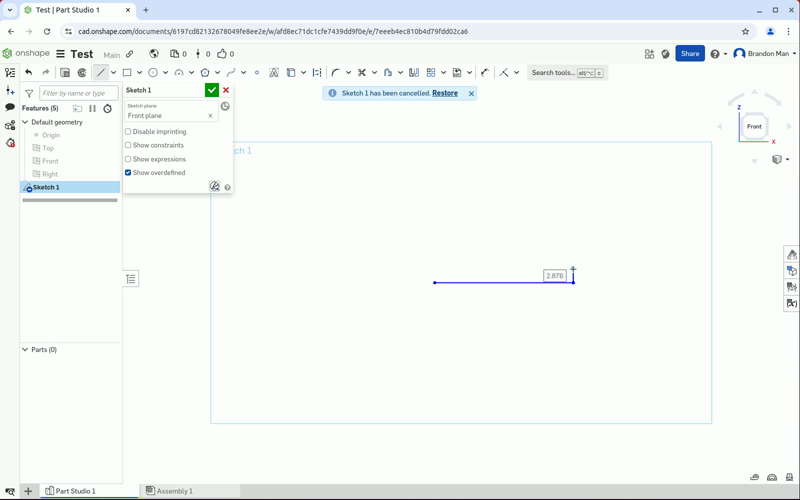
key_down(shift)
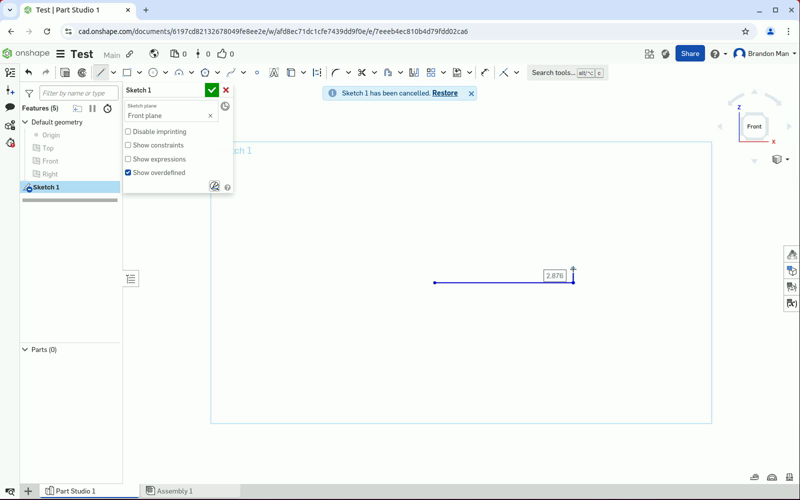
mouse_move(434, 268)
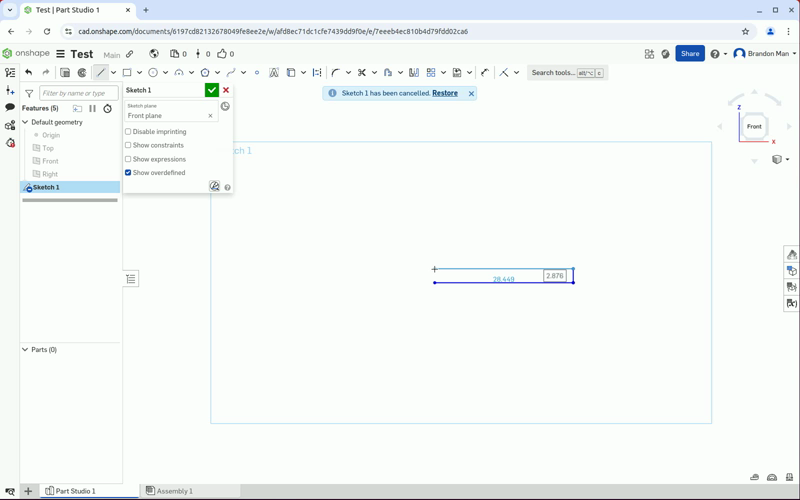
click(434, 268)
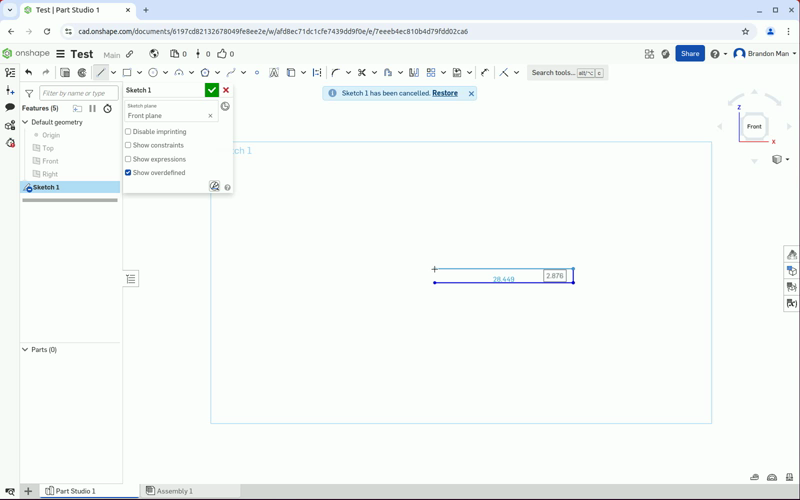
key_up(shift)
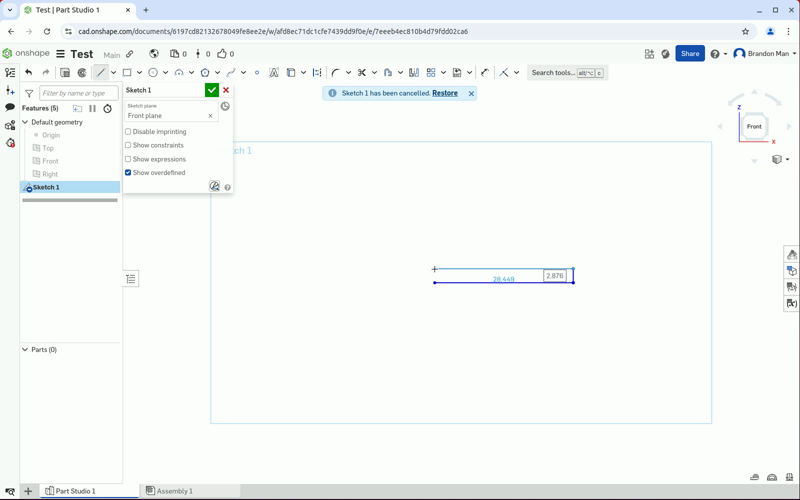
mouse_move(464, 268)
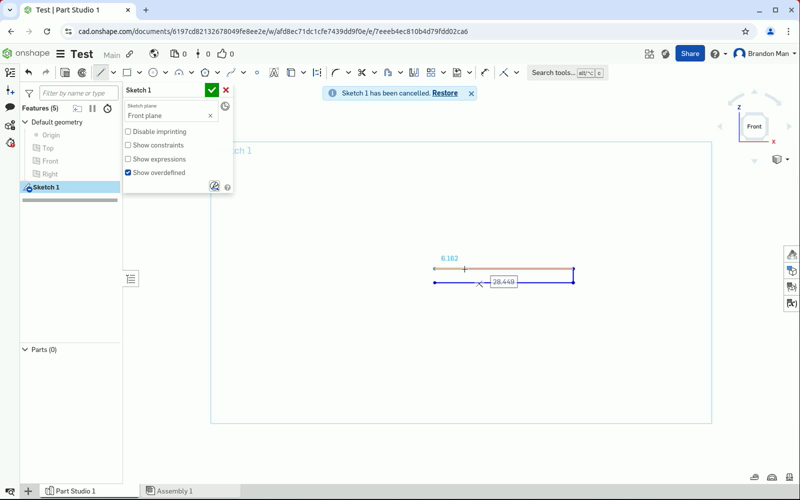
key_down(shift)
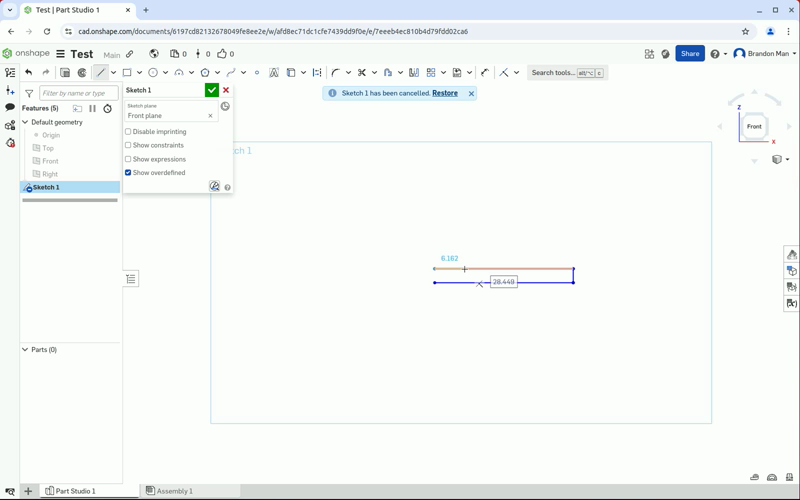
mouse_move(434, 282)
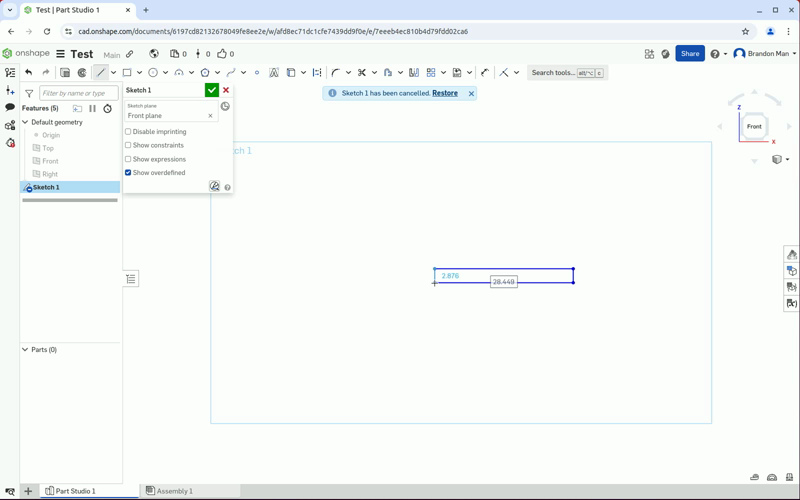
key_up(shift)
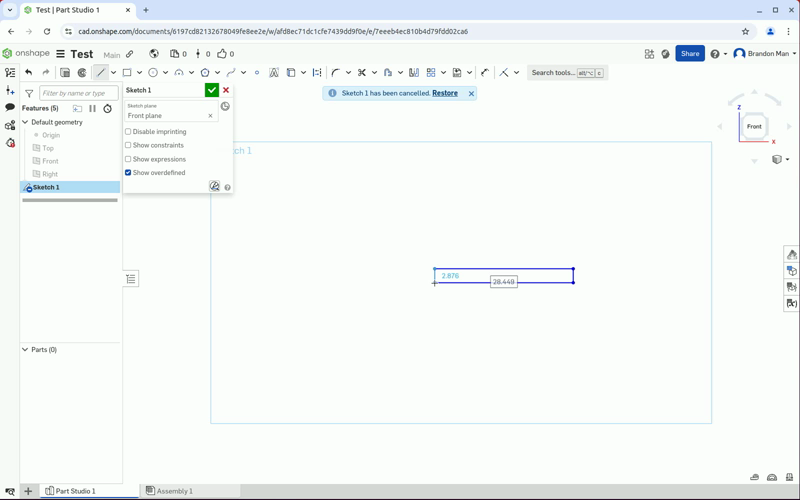
click(434, 282)
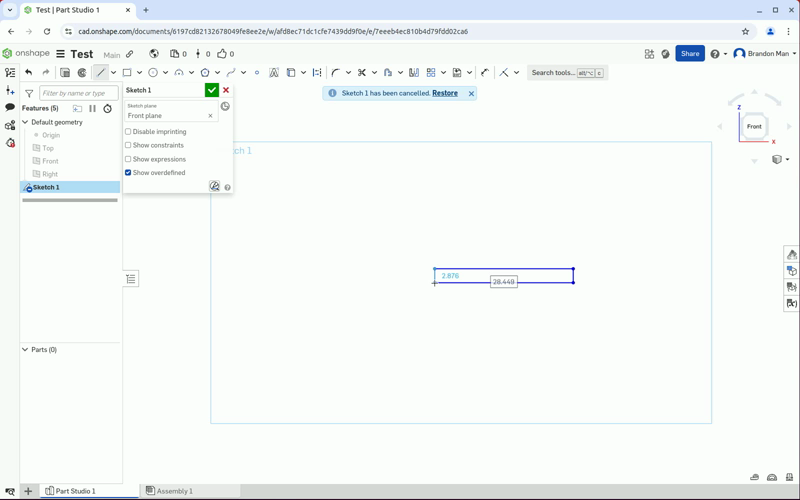
key(esc)
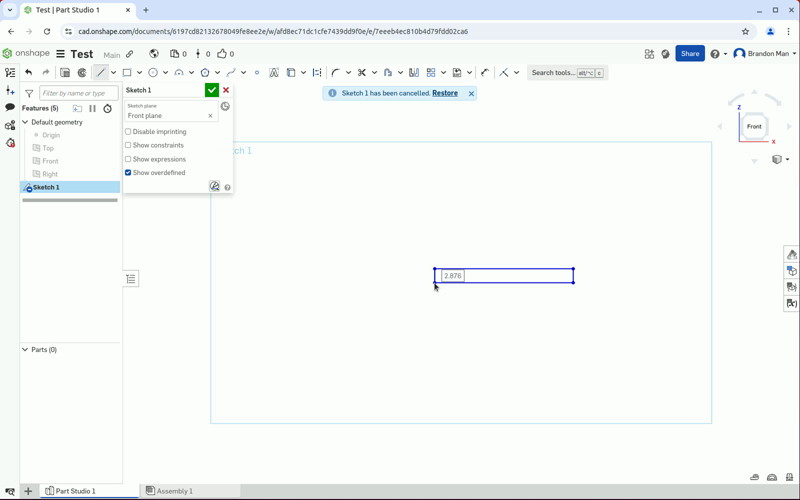
mouse_move(449, 280)
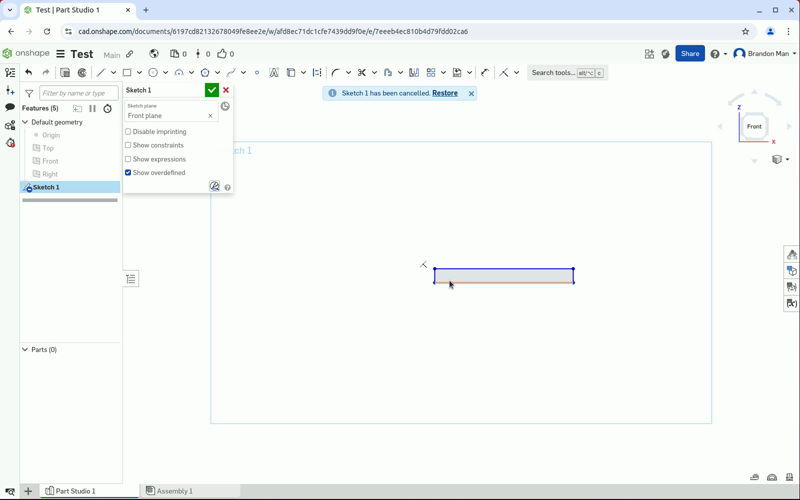
click(449, 280)
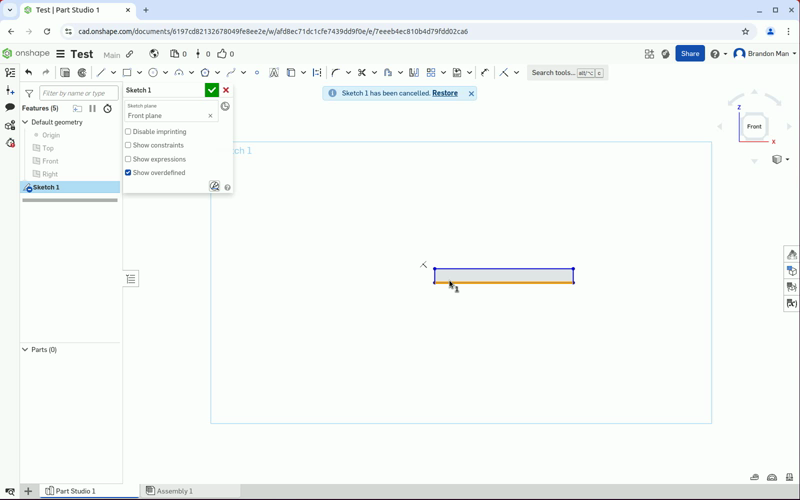
mouse_move(73, 352)
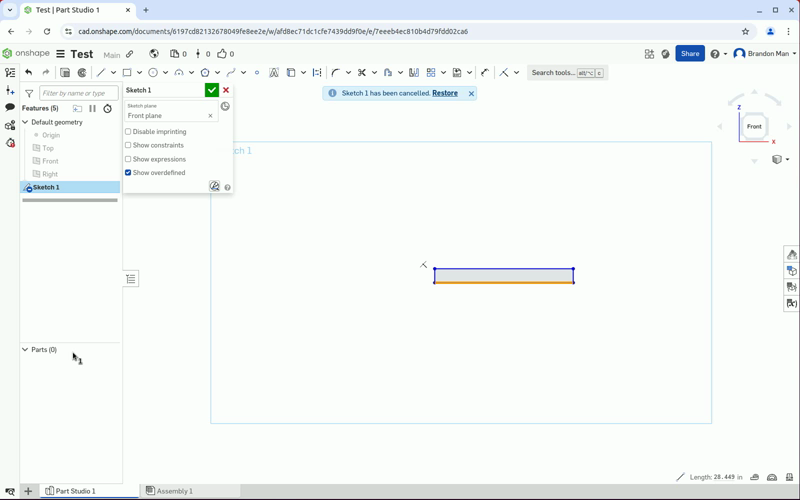
key(shift+y)
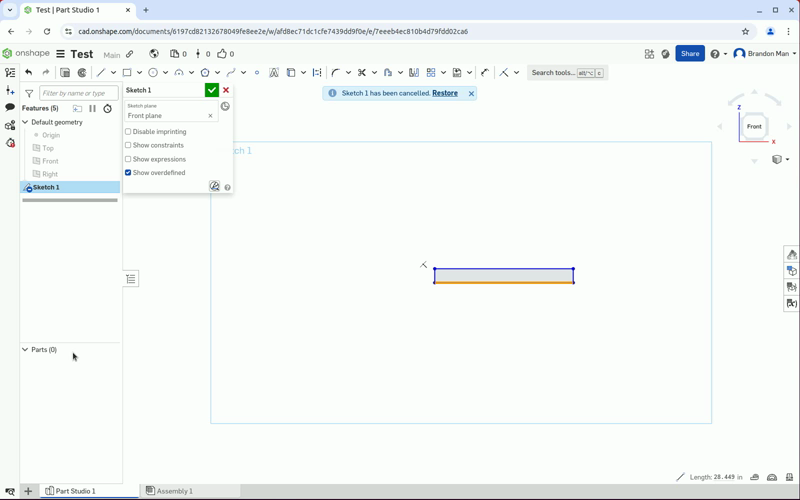
key(shift+e)
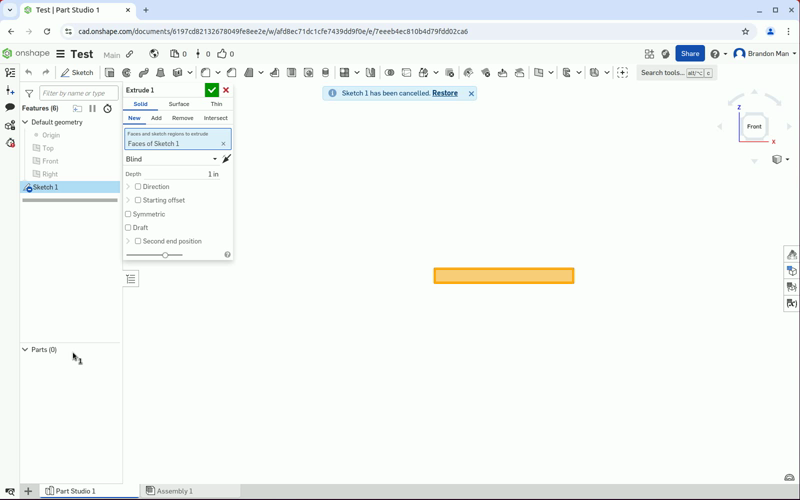
mouse_move(143, 106)
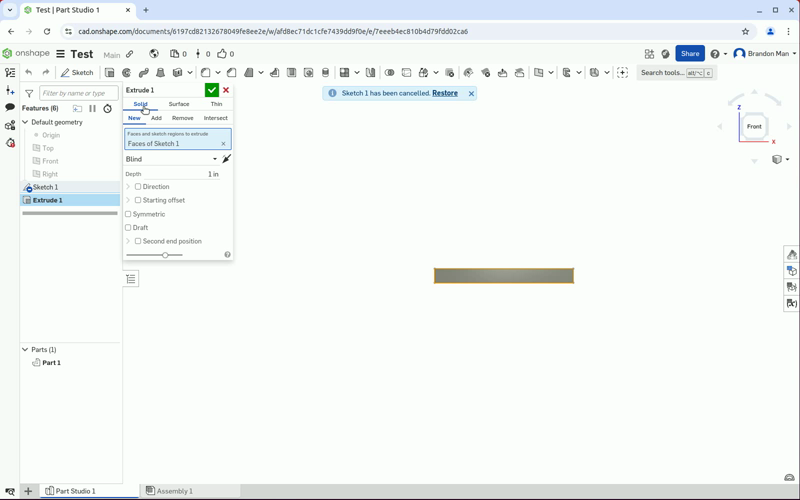
click(143, 106)
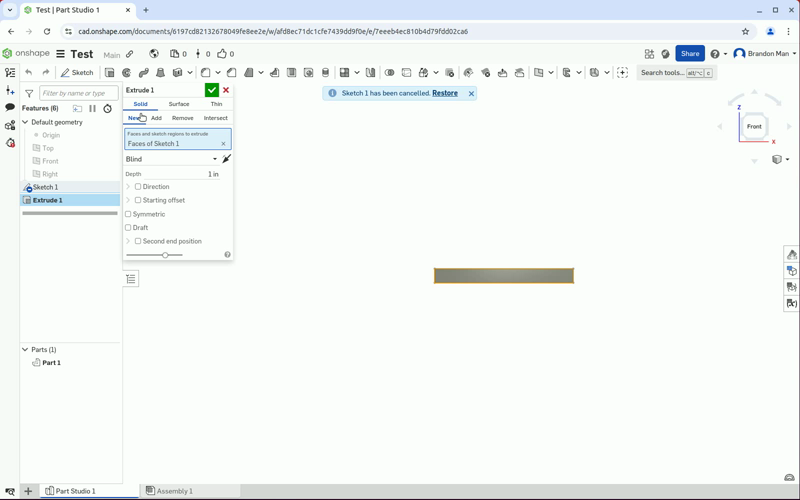
mouse_move(137, 120)
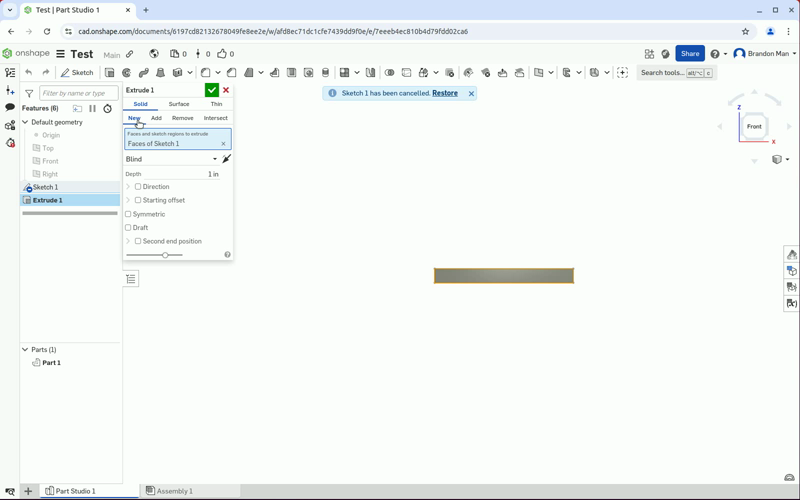
click(137, 120)
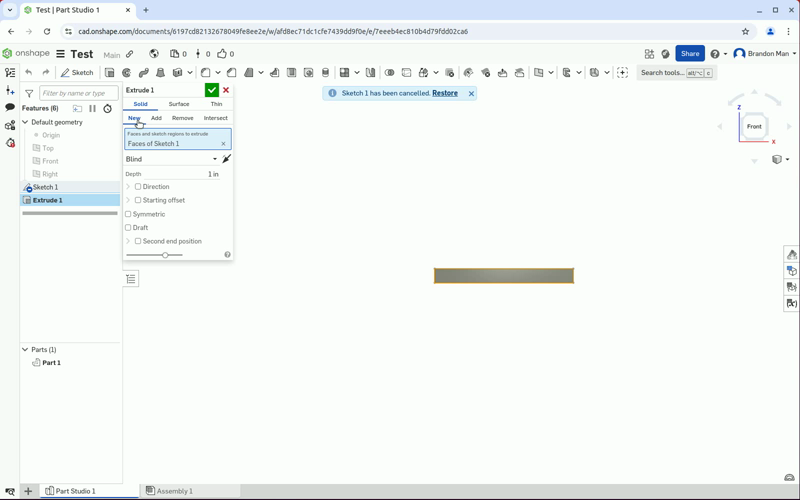
key(tab, 4)
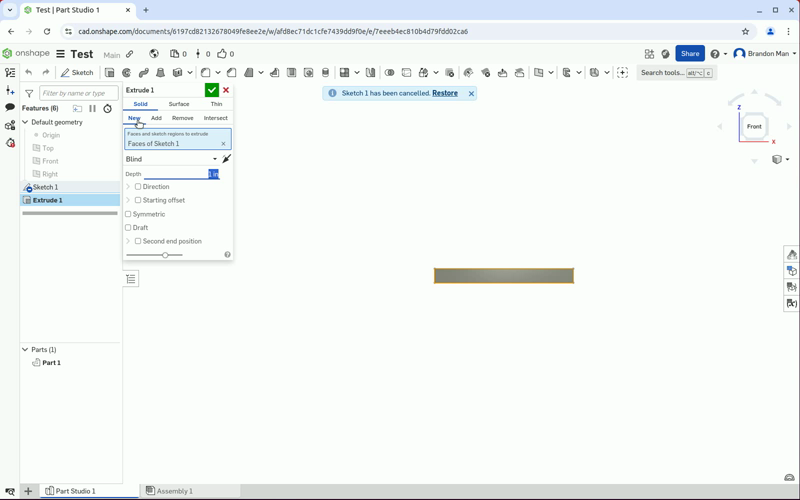
text(4.333)
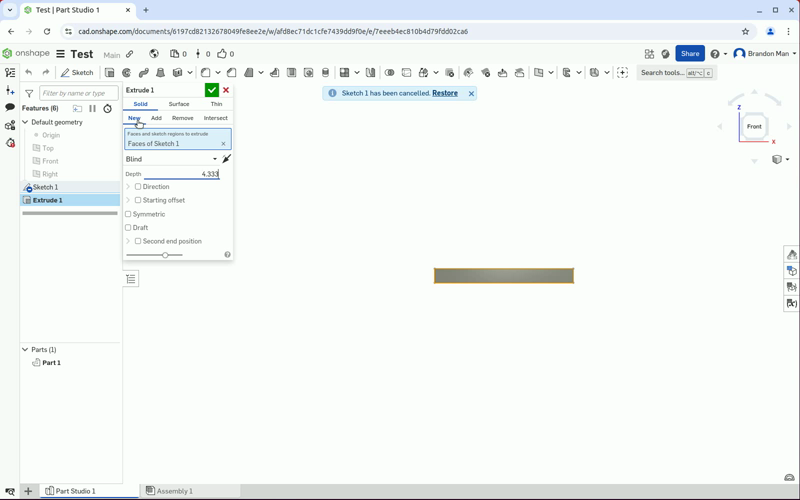
key(enter)
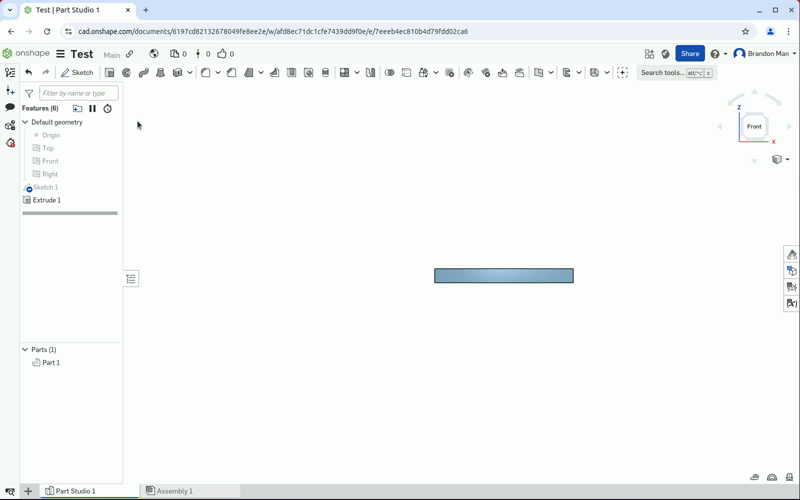
key(shift+h)
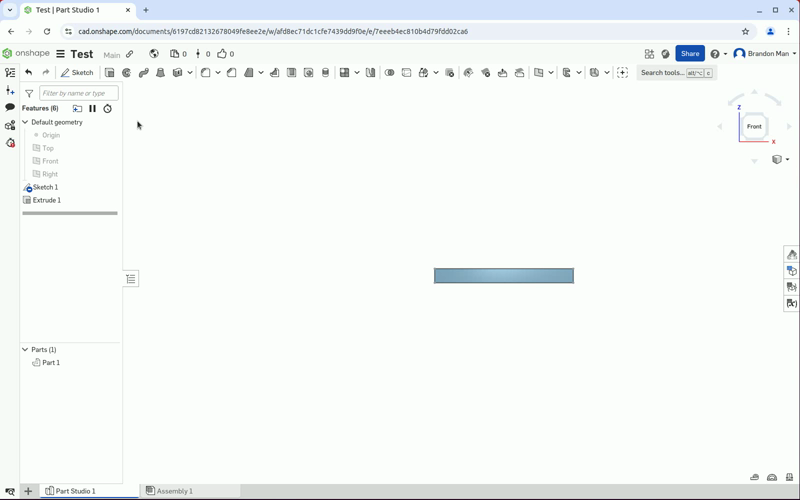
key(shift+h)
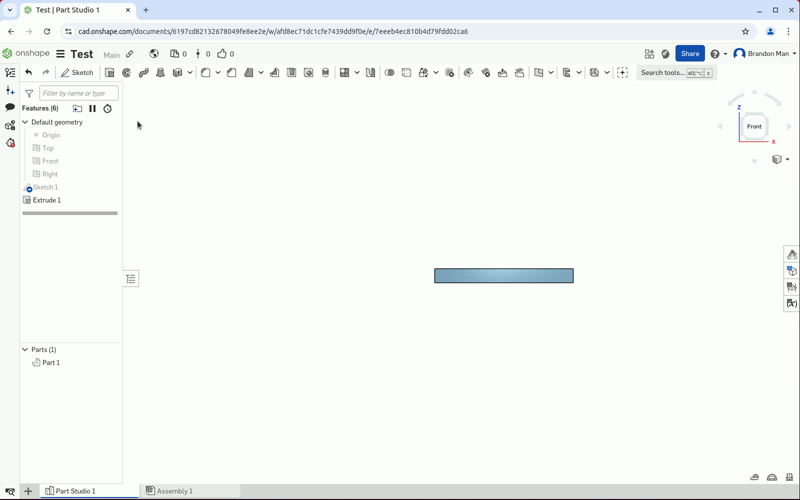
mouse_move(73, 189)
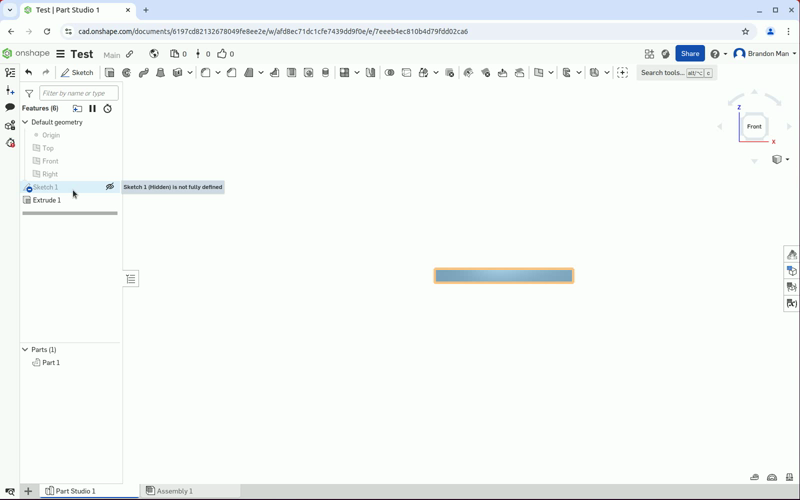
click(73, 189)
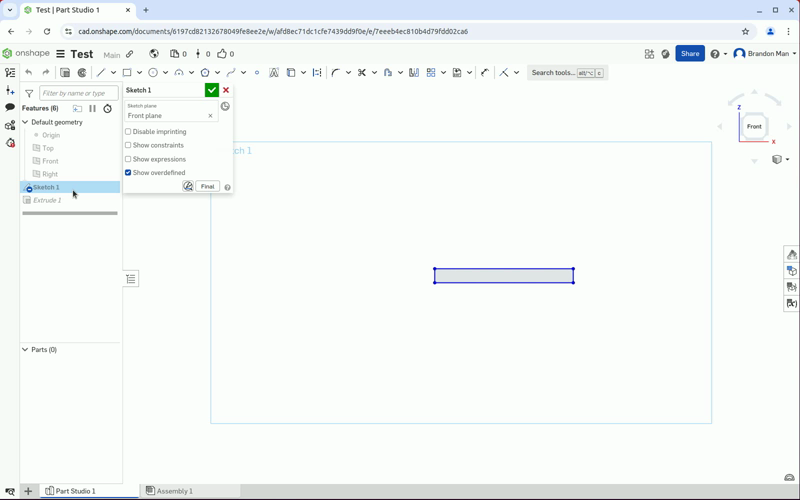
mouse_move(229, 92)
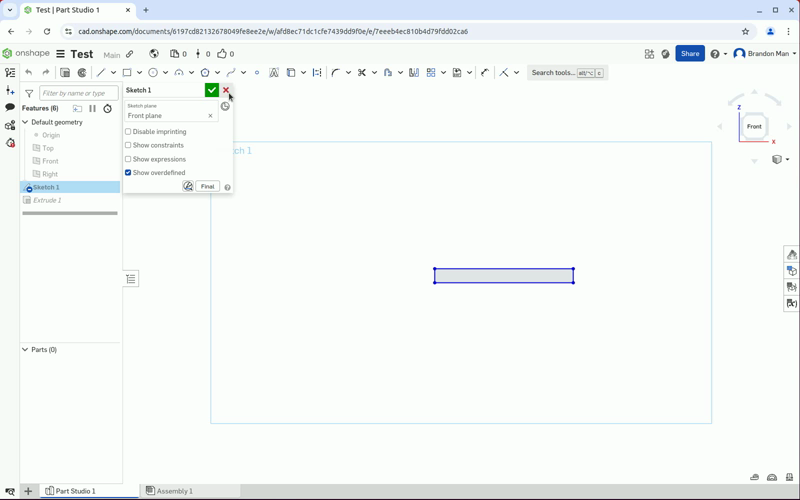
click(229, 92)
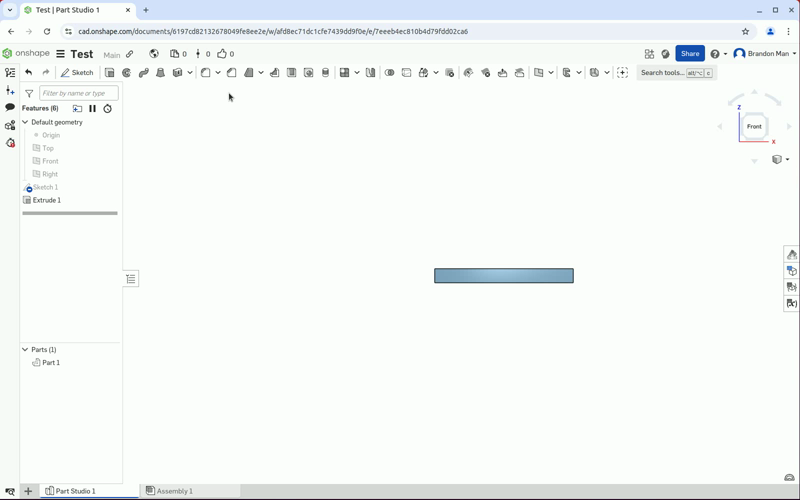
mouse_move(73, 352)
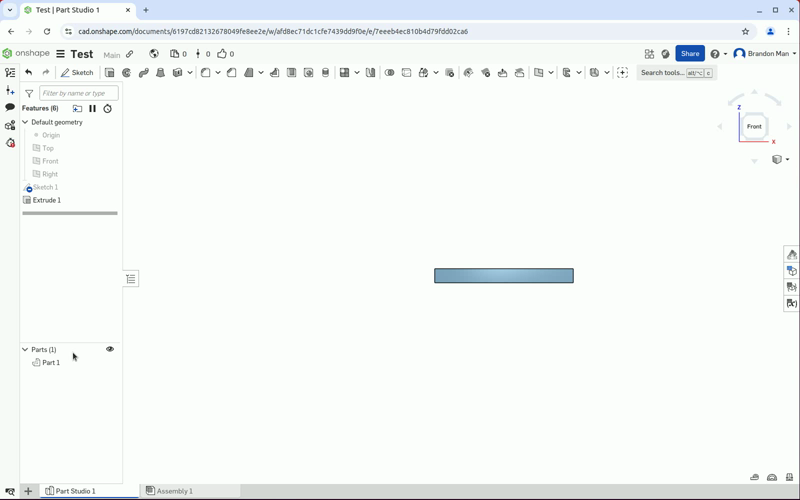
key(y)
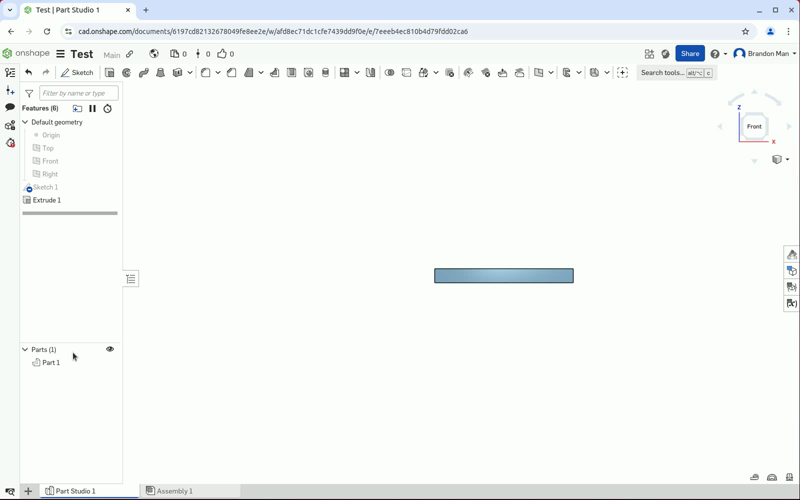
key(shift+p)
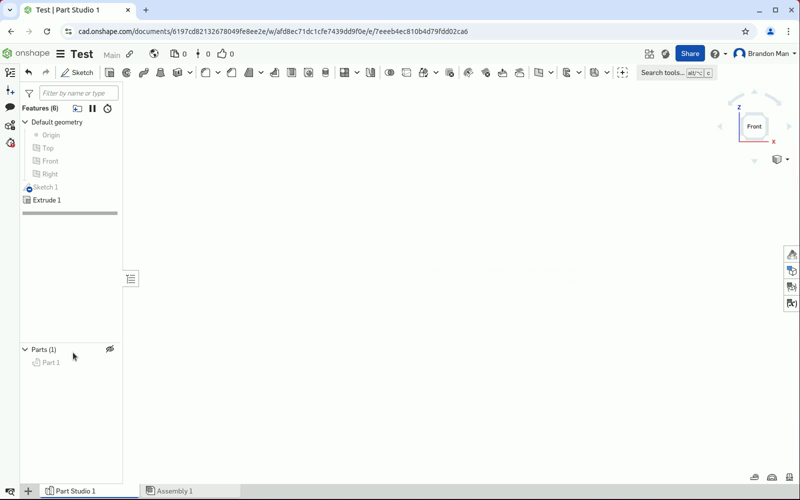
key(space)
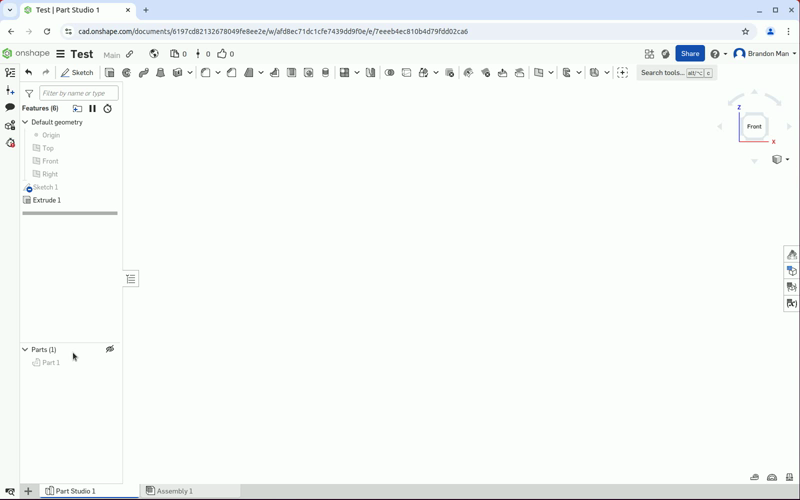
key_down(shift)
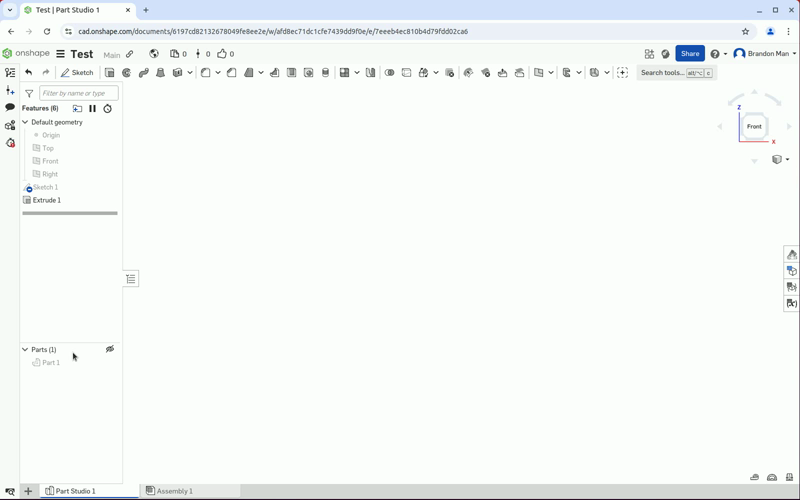
key(down)
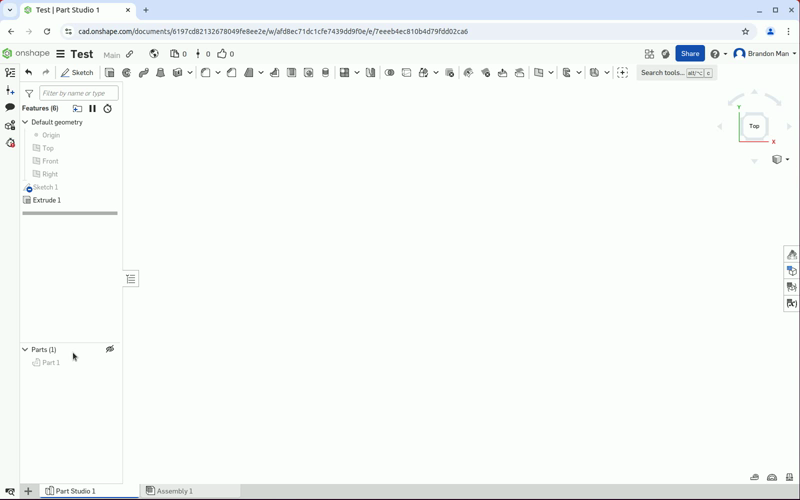
key_up(shift)
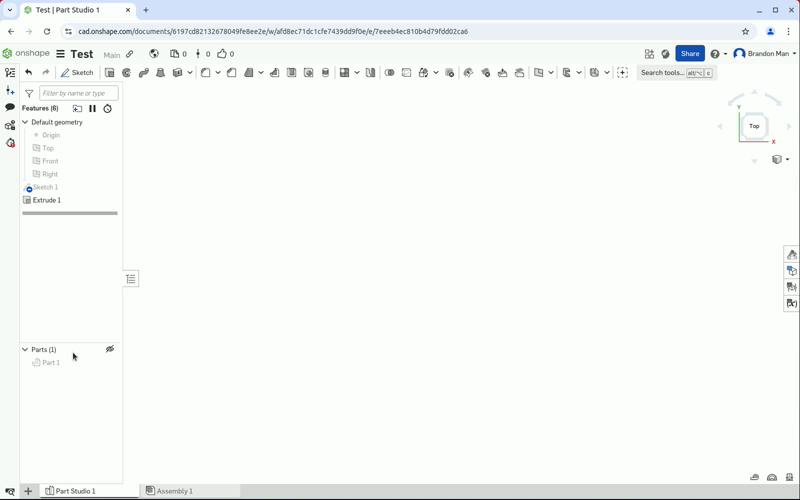
mouse_move(73, 352)
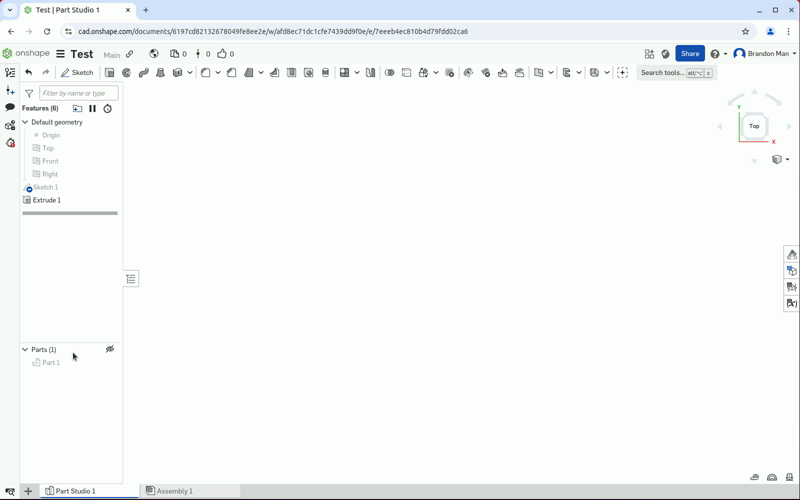
key(shift+y)
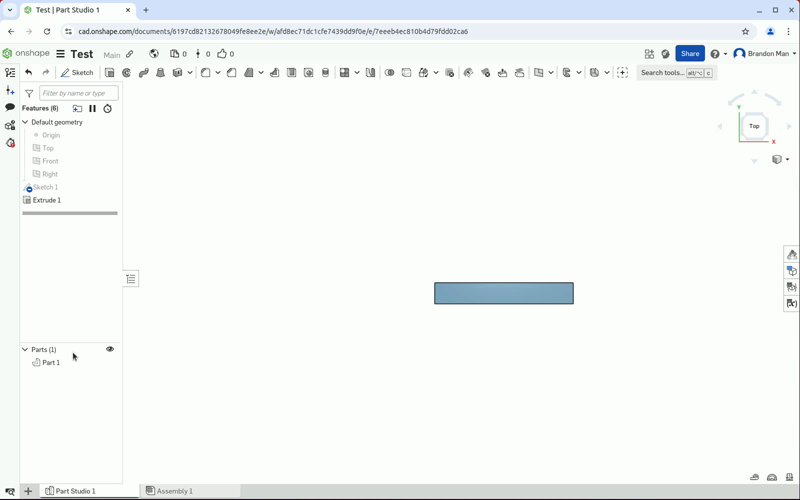
mouse_move(541, 75)
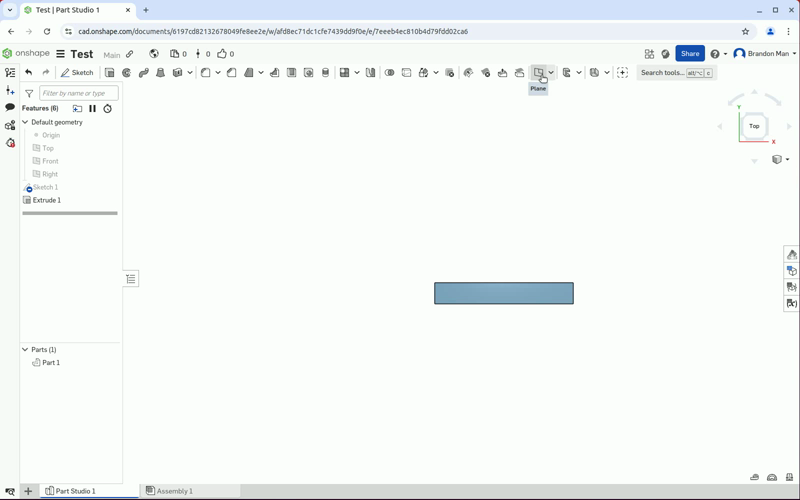
click(541, 75)
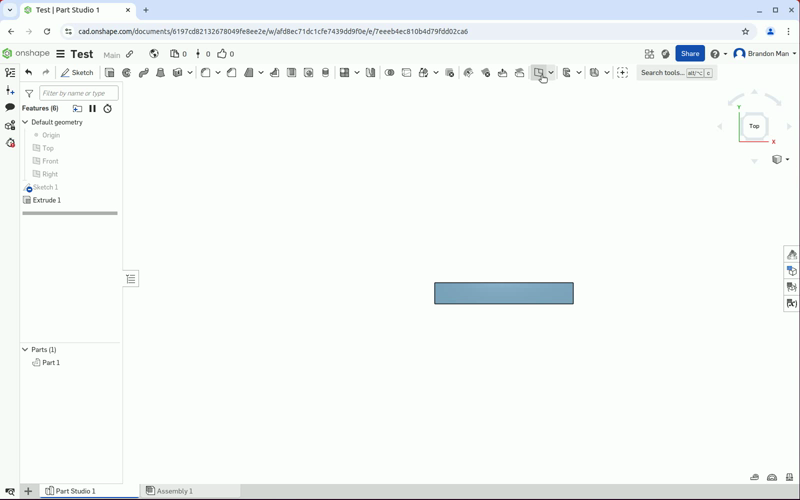
mouse_move(73, 150)
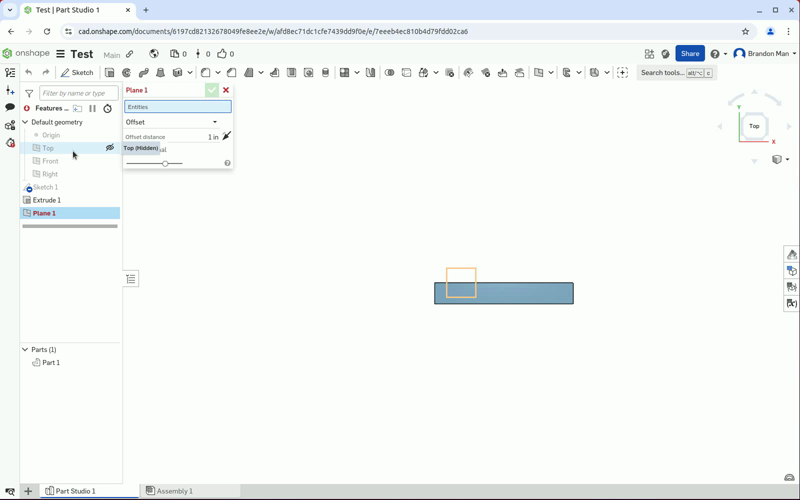
click(73, 150)
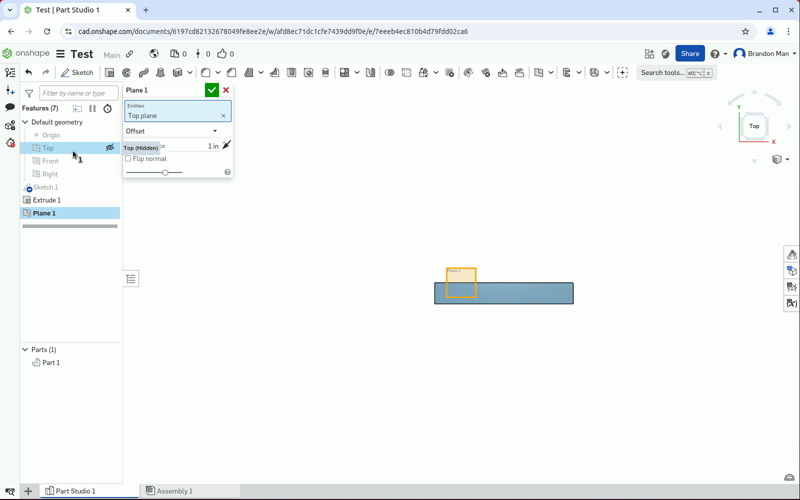
key(tab, 2)
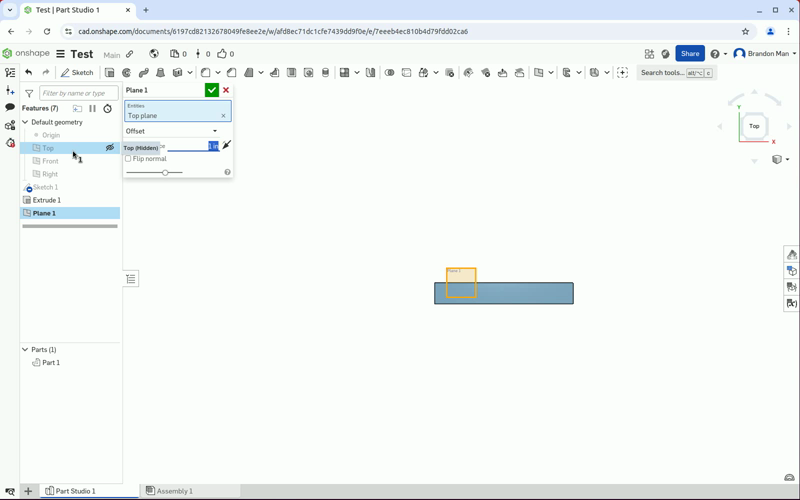
text(2.896)
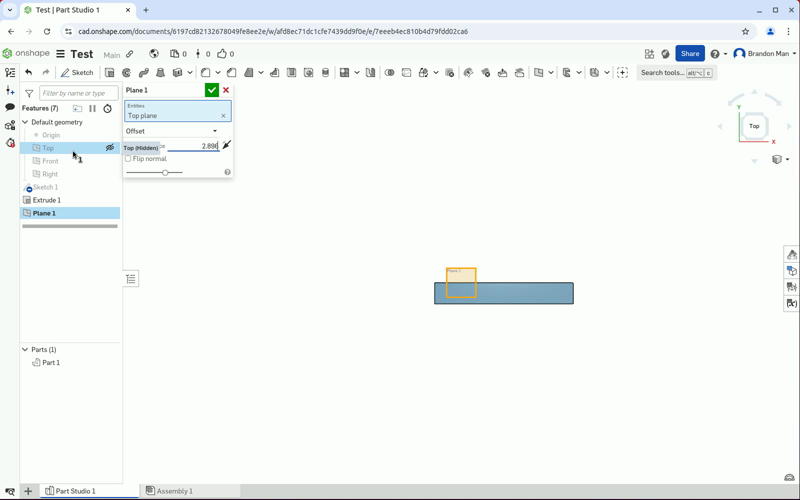
key(enter, 2)
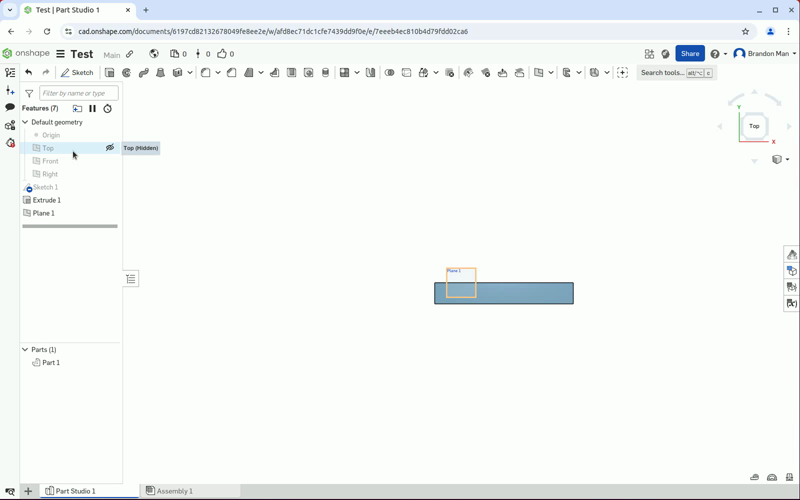
key(shift+s)
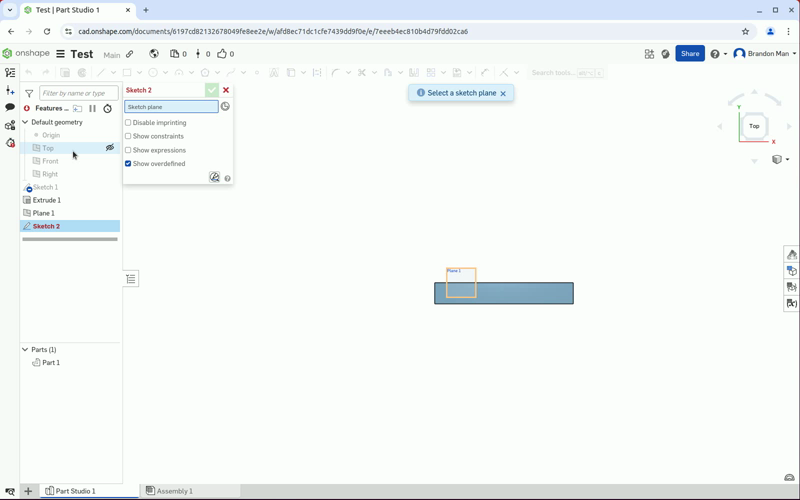
mouse_move(73, 215)
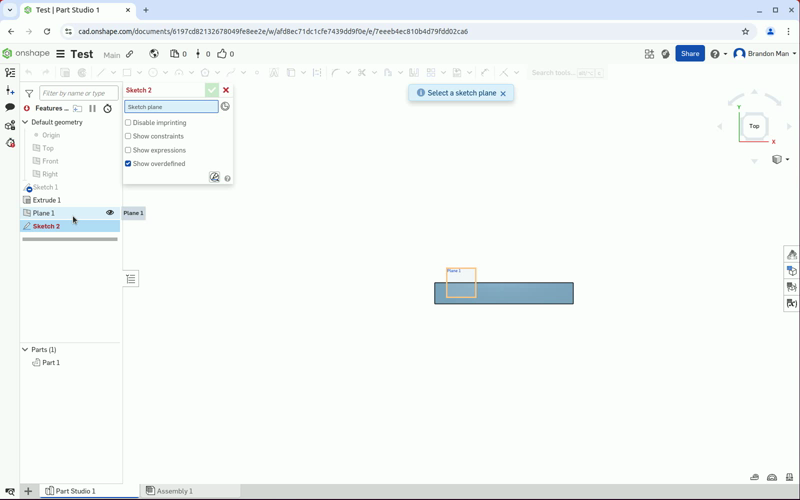
click(73, 215)
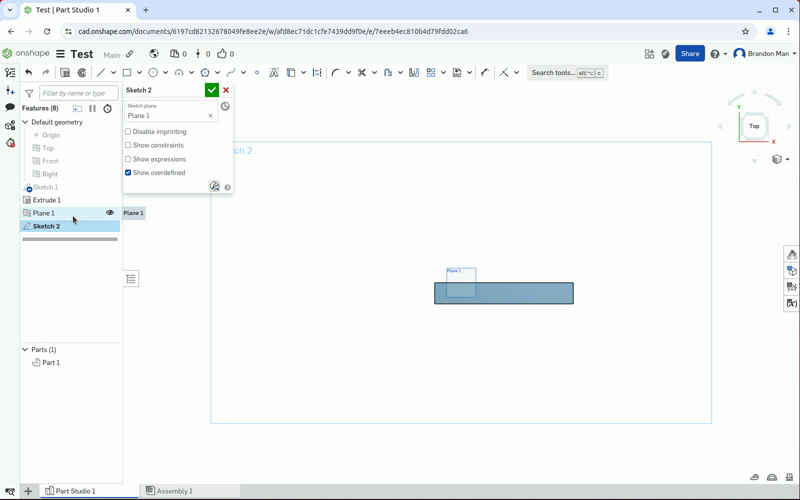
mouse_move(73, 352)
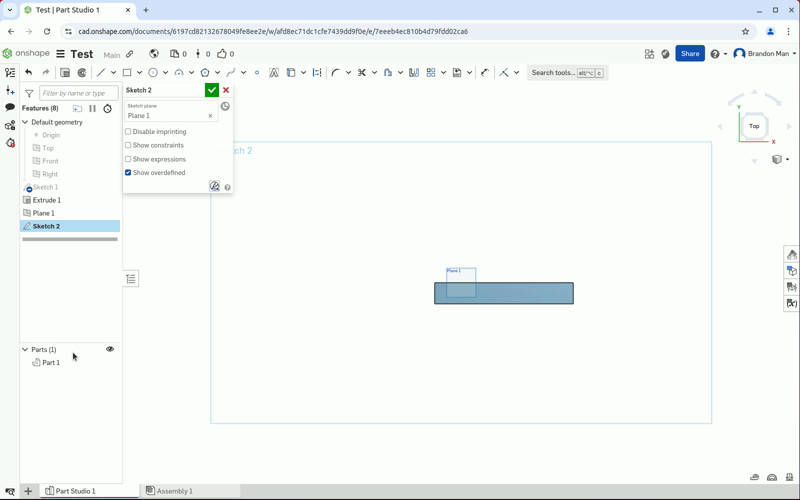
key(y)
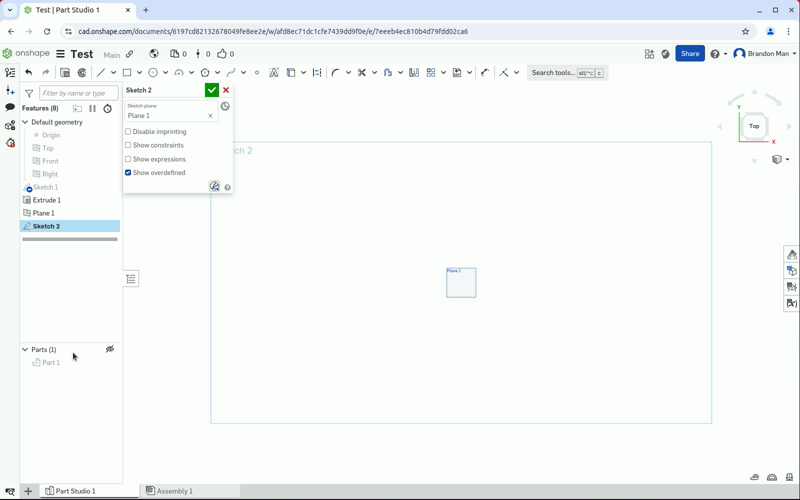
key(c)
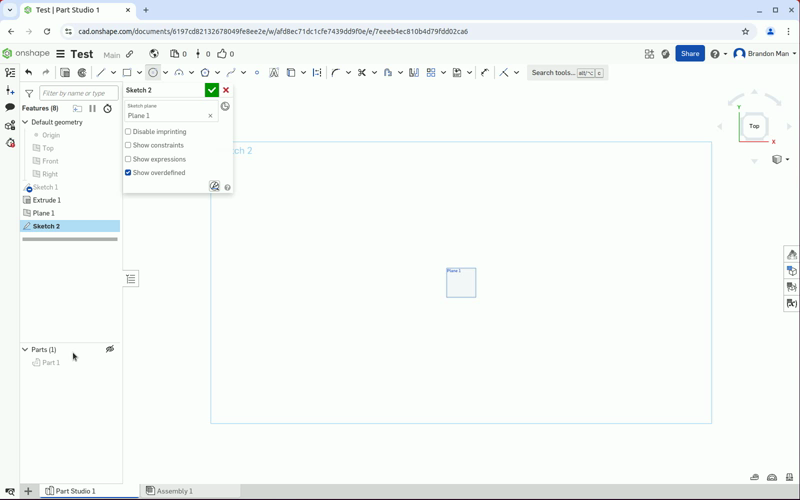
key_down(shift)
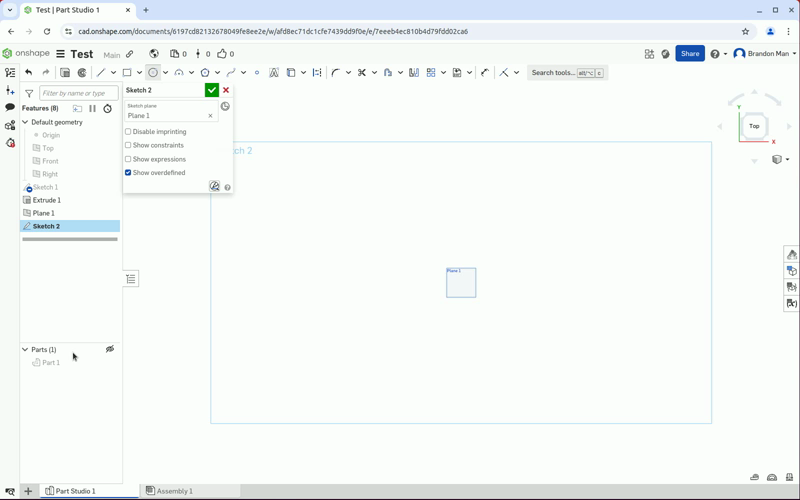
mouse_move(442, 293)
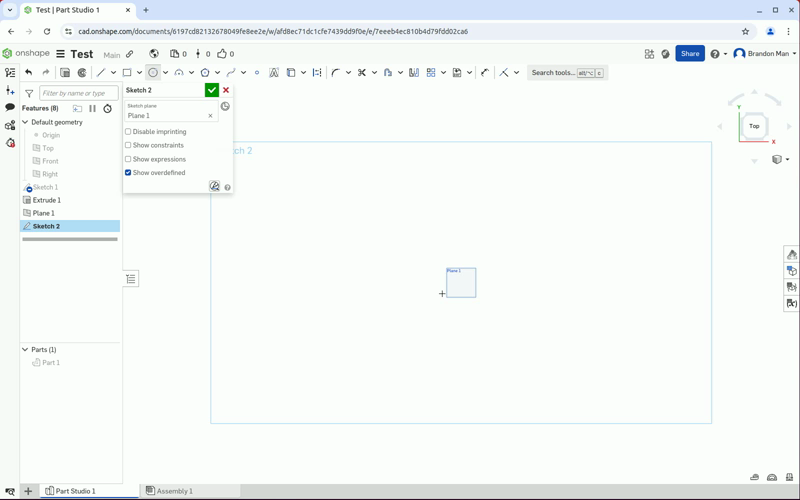
click(442, 293)
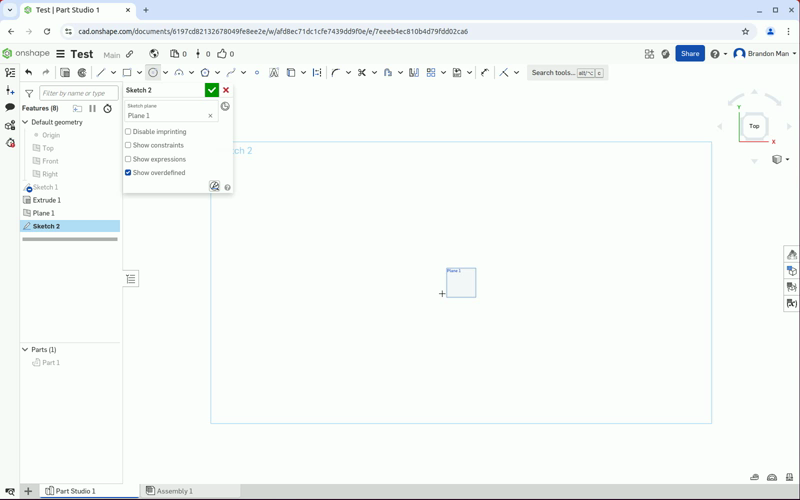
key_up(shift)
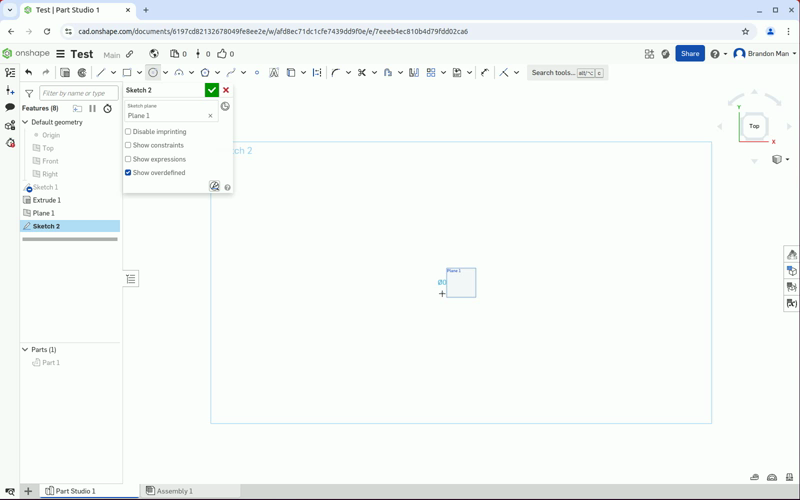
mouse_move(444, 293)
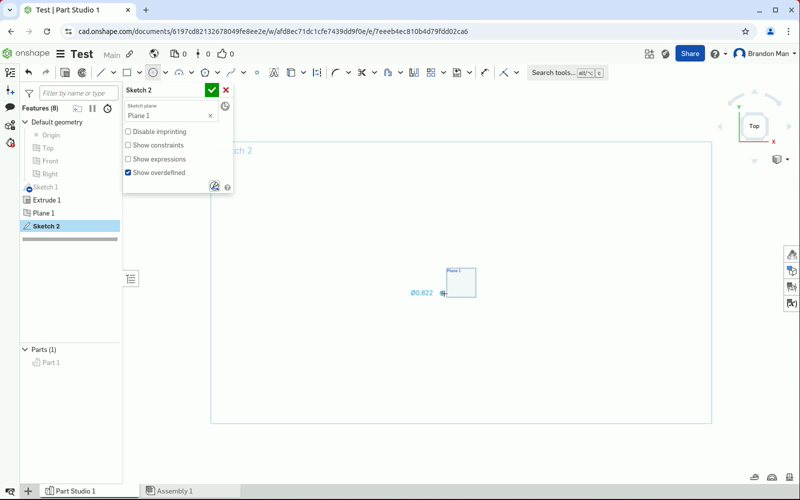
scroll(6)
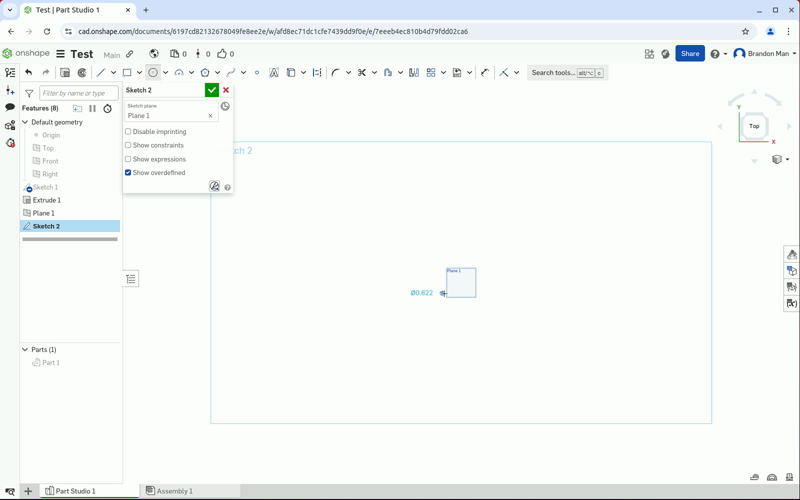
scroll(6)
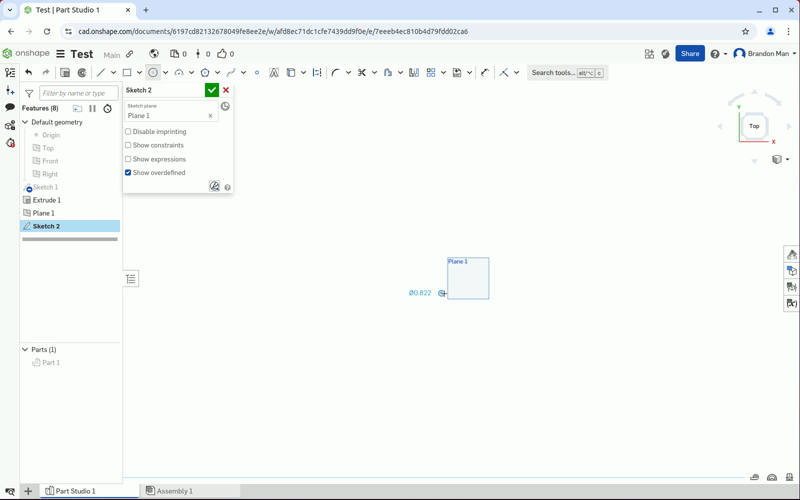
scroll(6)
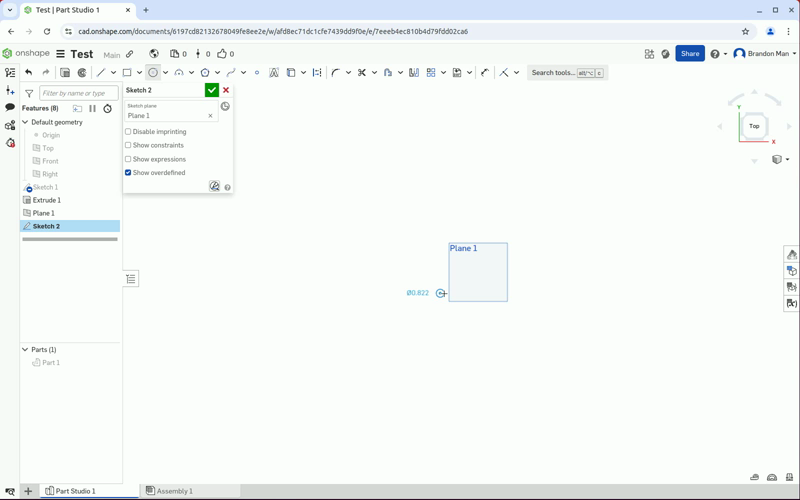
scroll(6)
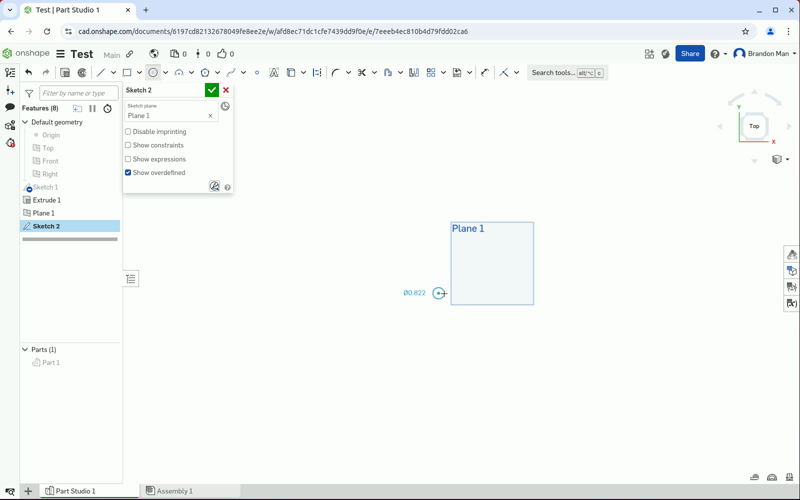
scroll(6)
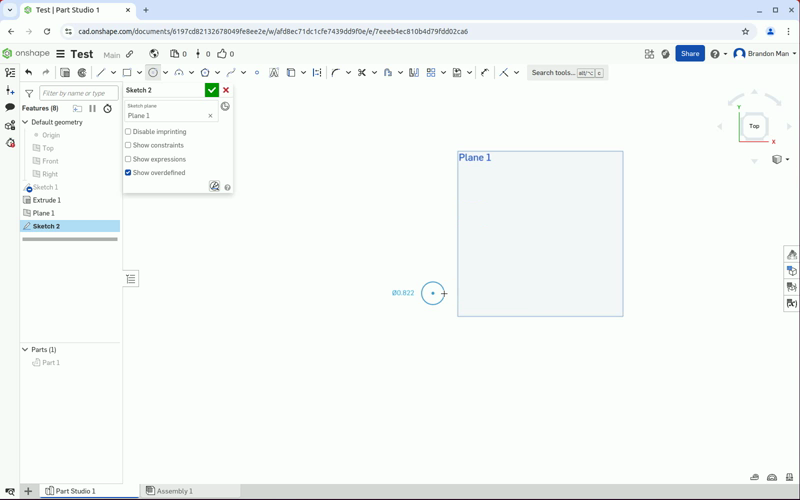
scroll(6)
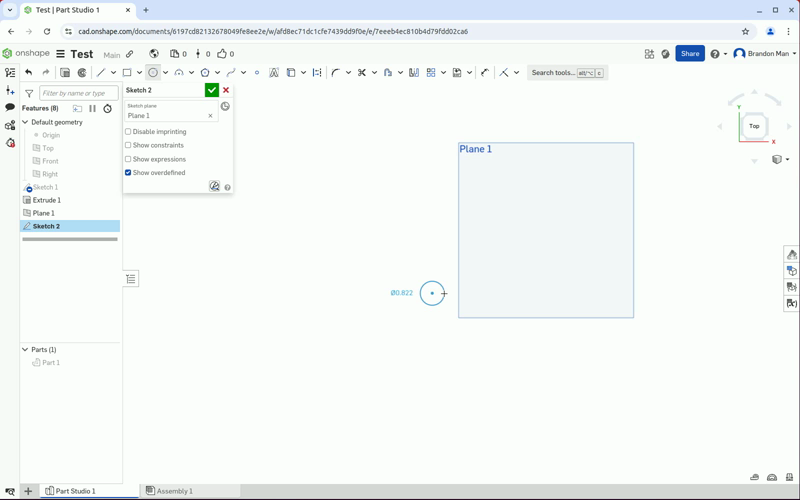
scroll(6)
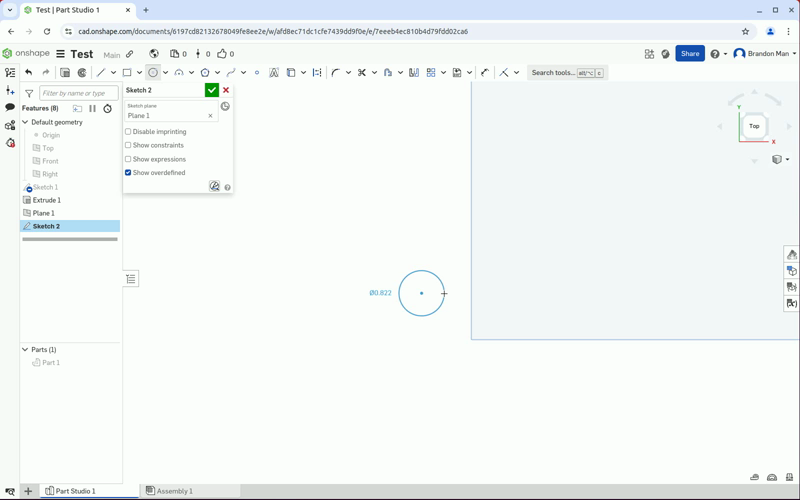
click(444, 293)
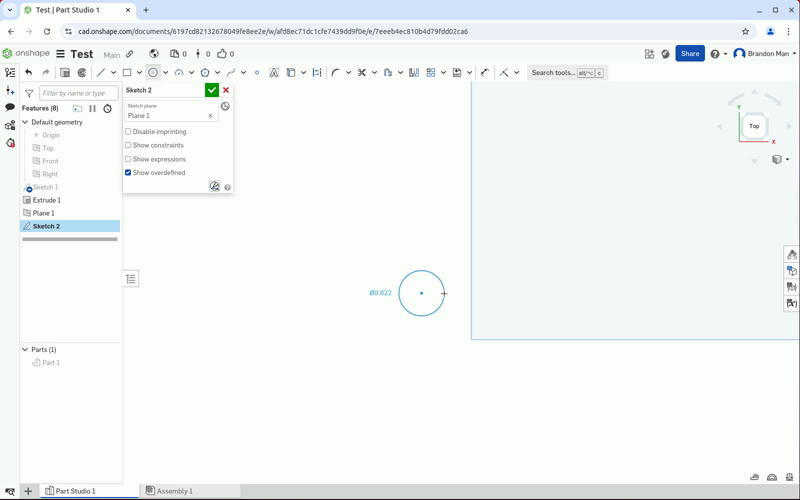
scroll(-6)
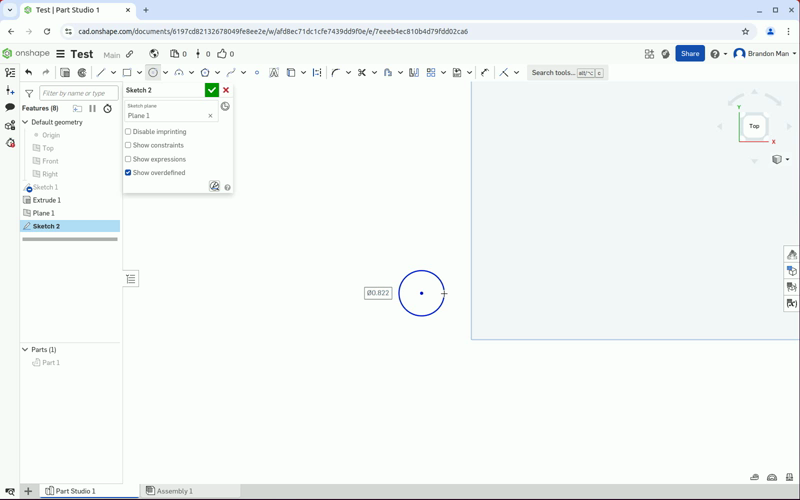
scroll(-6)
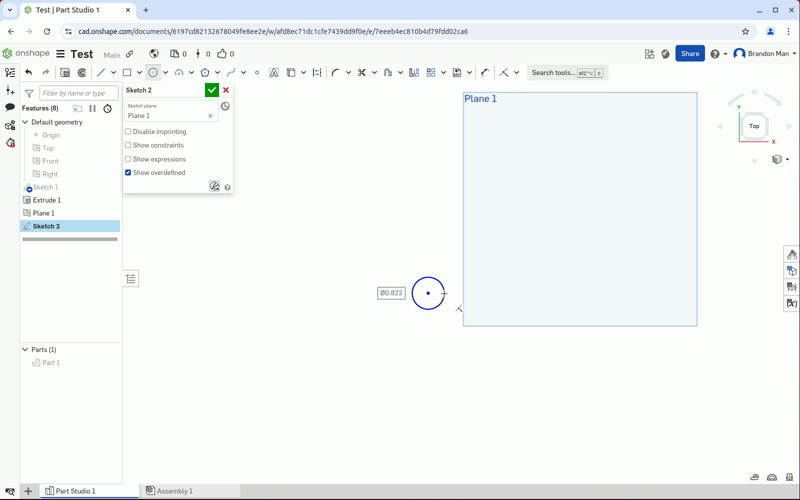
scroll(-6)
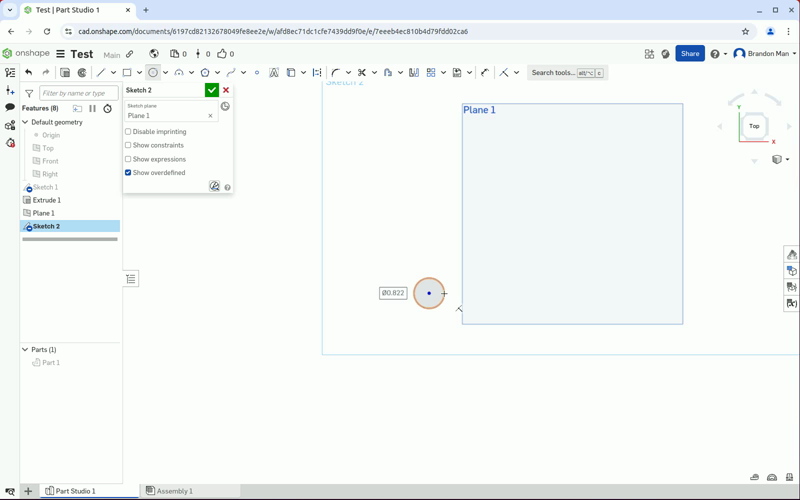
scroll(-6)
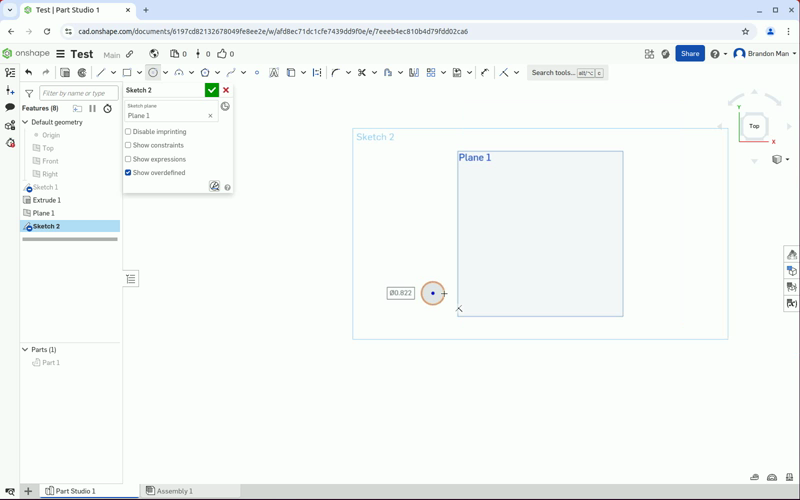
scroll(-6)
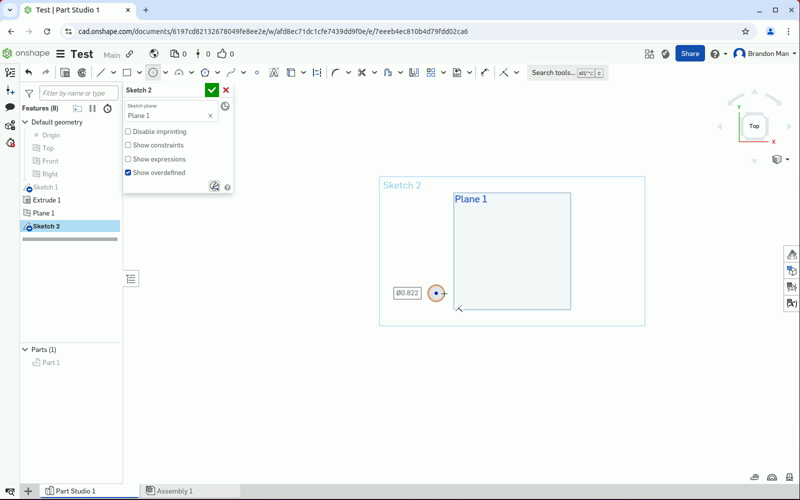
scroll(-6)
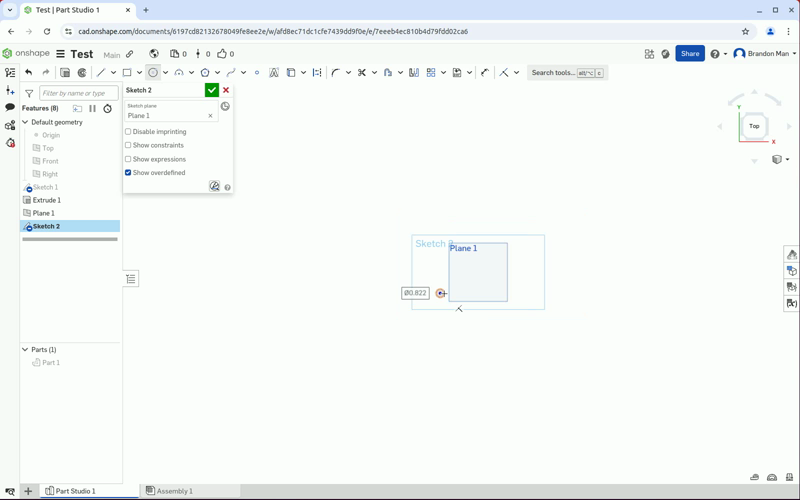
scroll(-6)
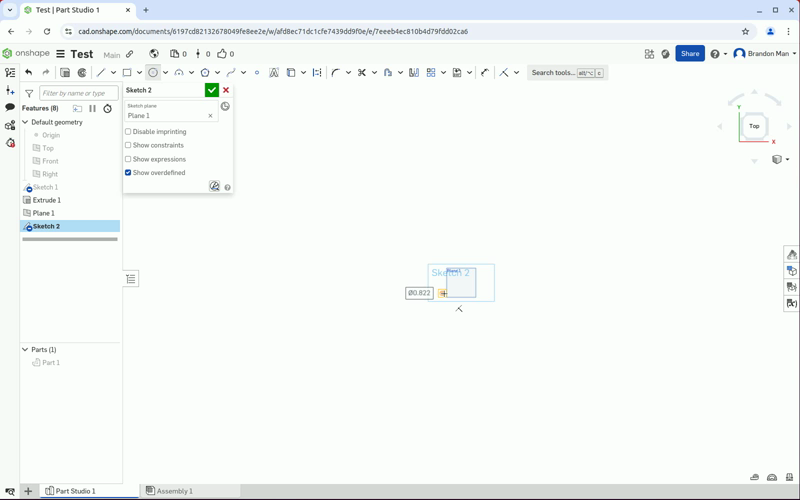
key(esc)
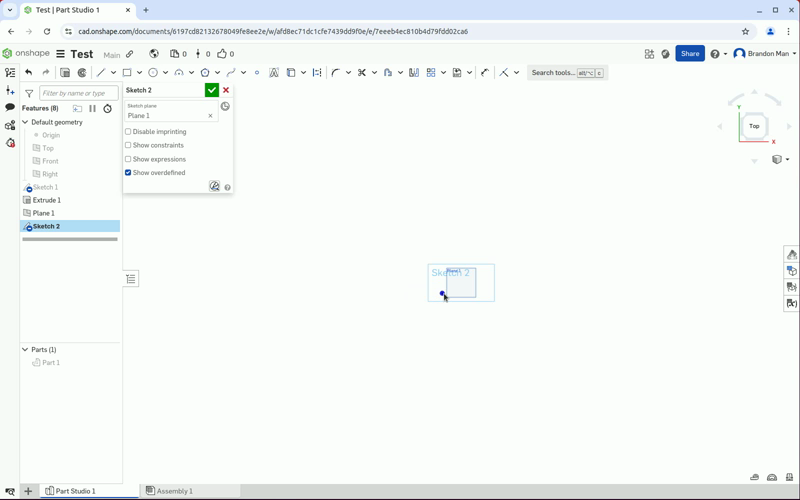
mouse_move(444, 293)
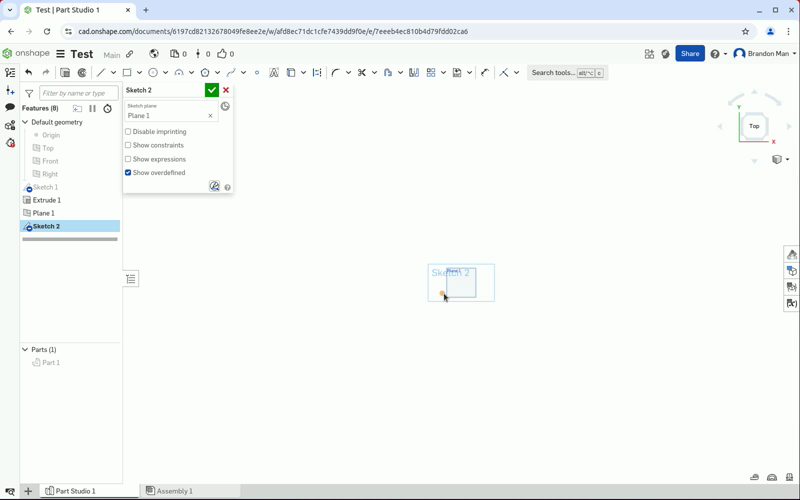
scroll(6)
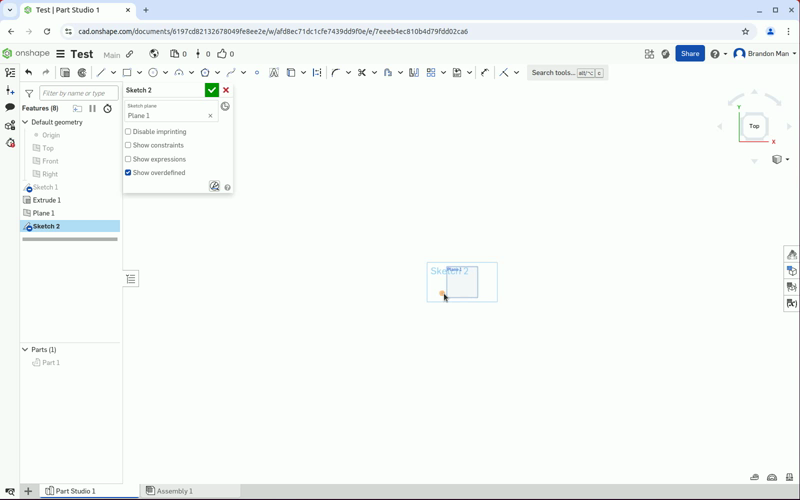
scroll(6)
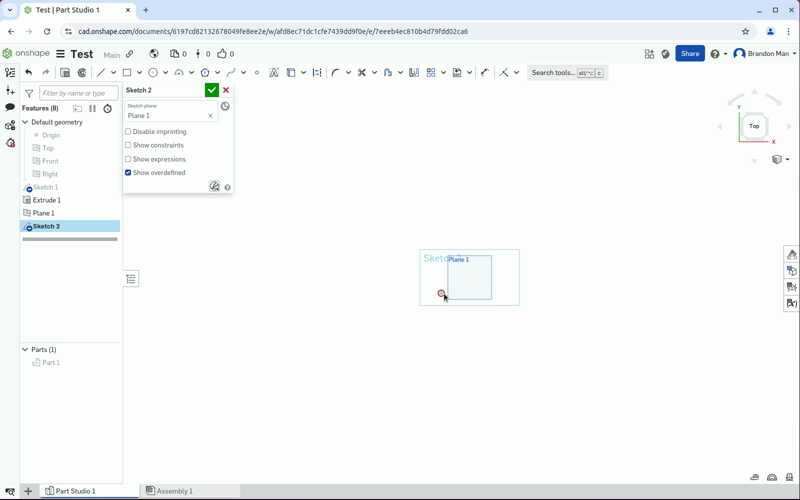
scroll(6)
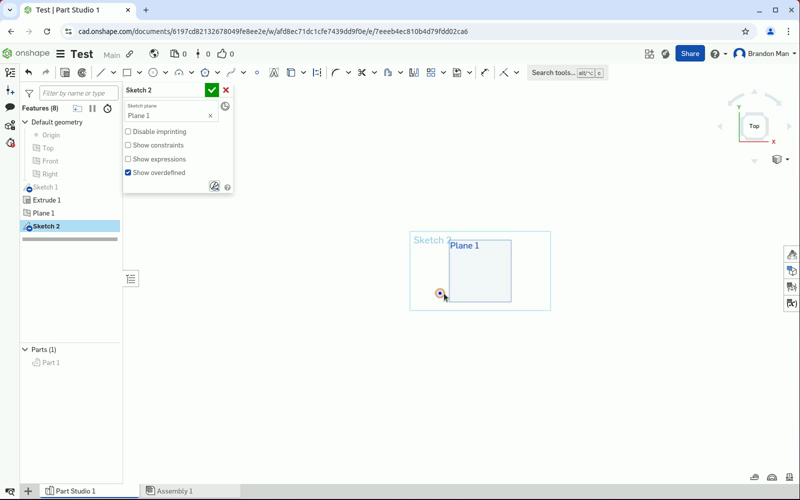
scroll(6)
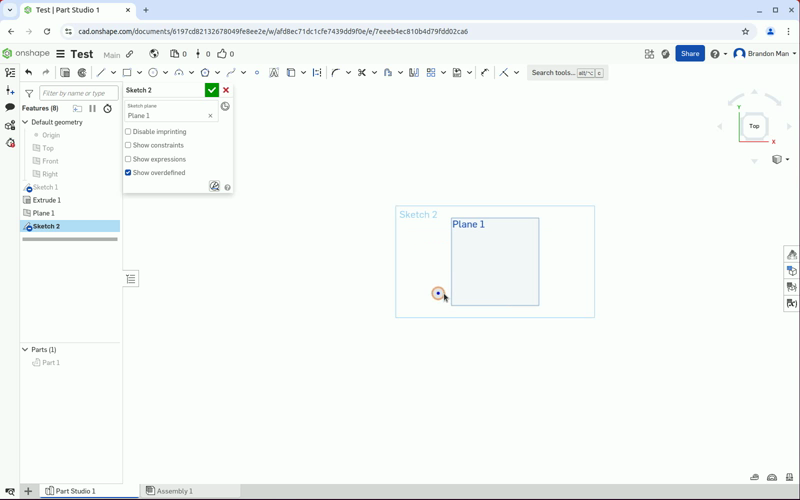
scroll(6)
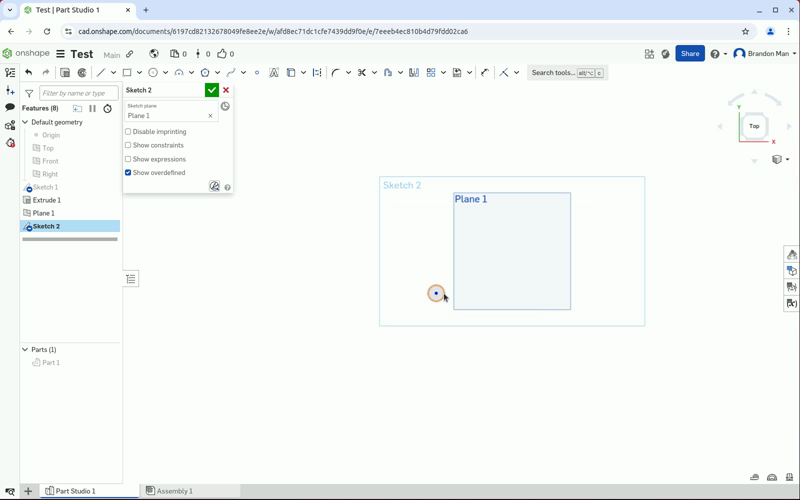
scroll(6)
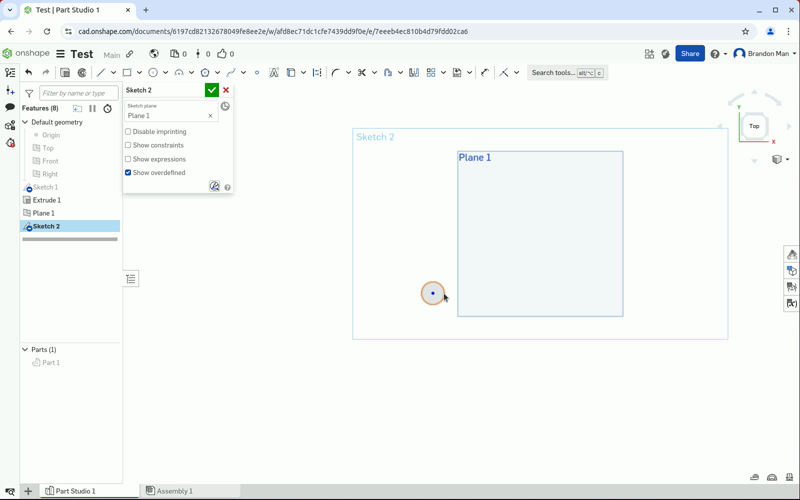
scroll(6)
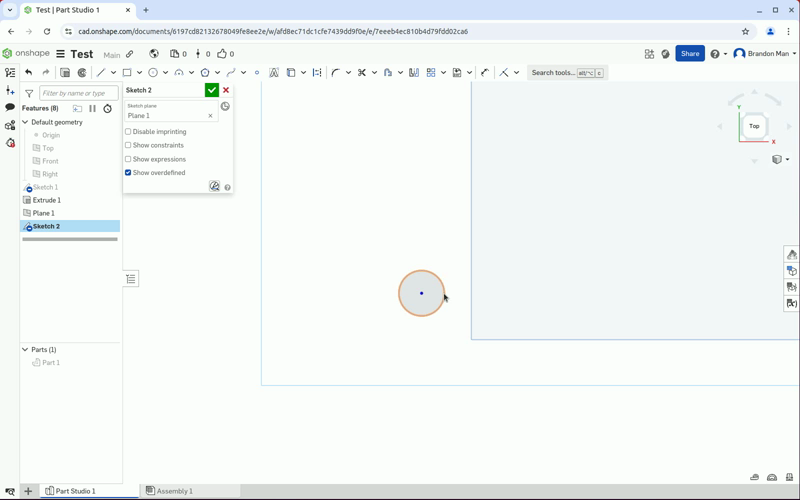
click(444, 293)
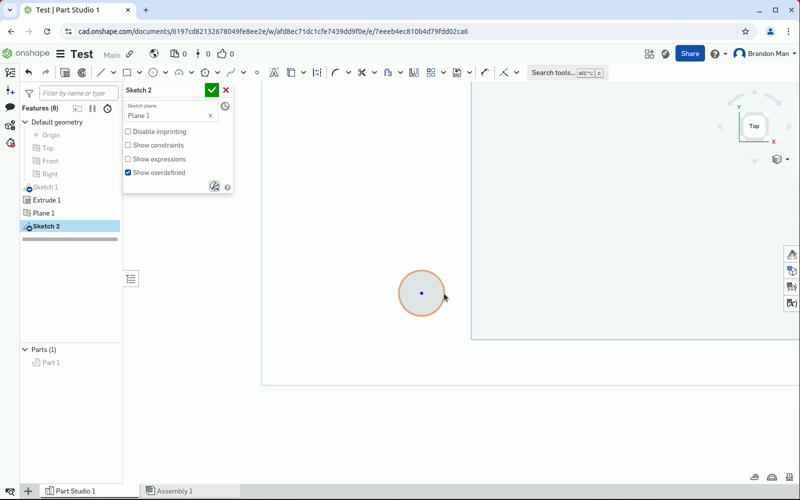
scroll(-6)
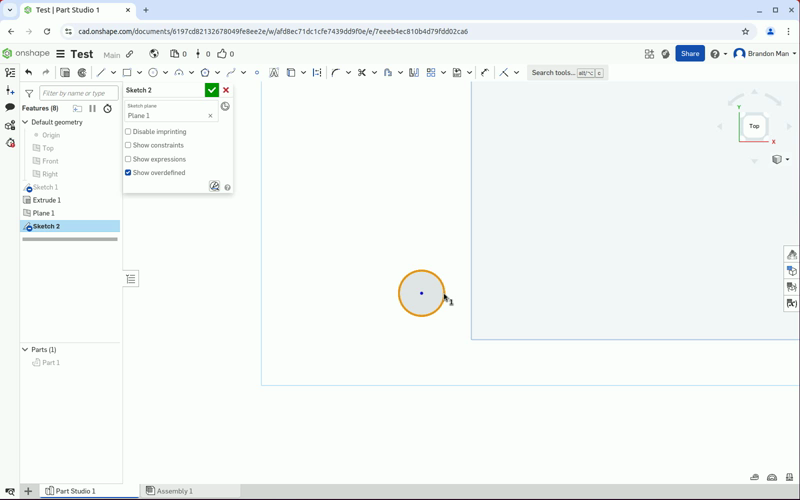
scroll(-6)
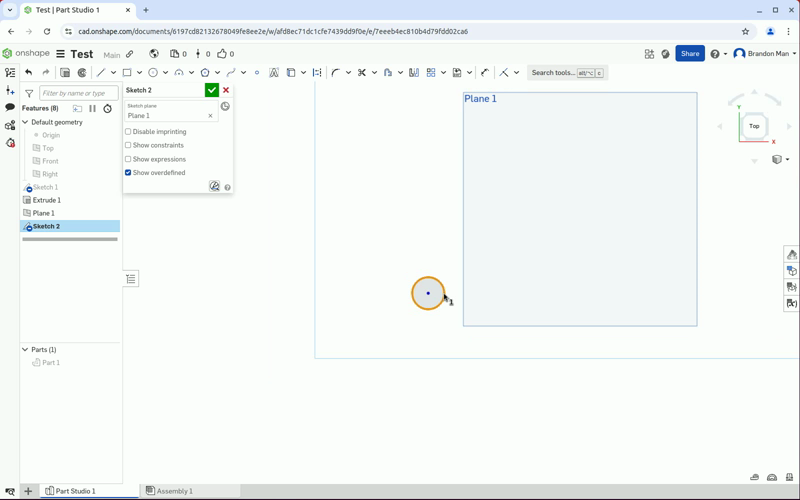
scroll(-6)
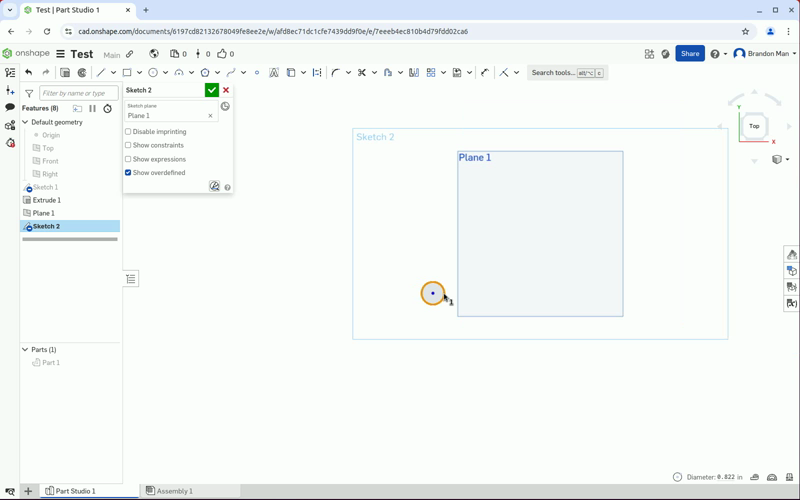
scroll(-6)
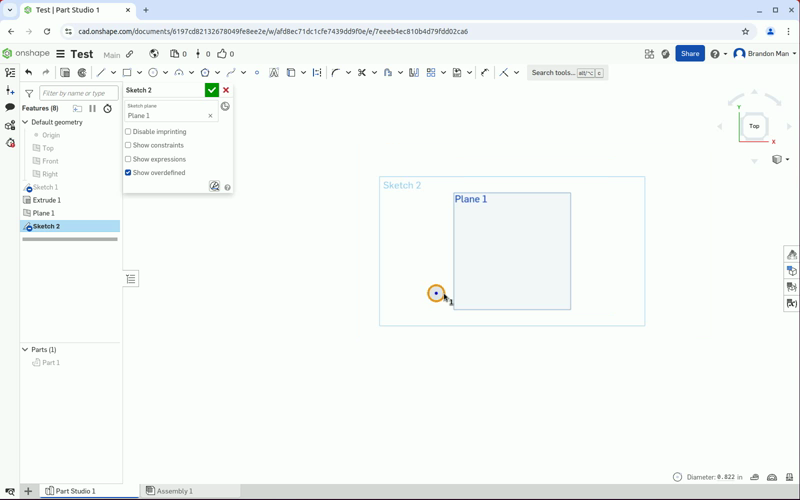
scroll(-6)
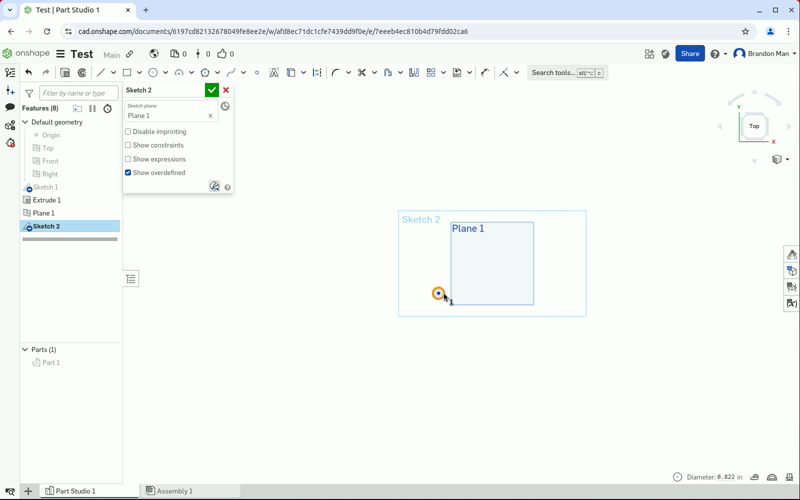
scroll(-6)
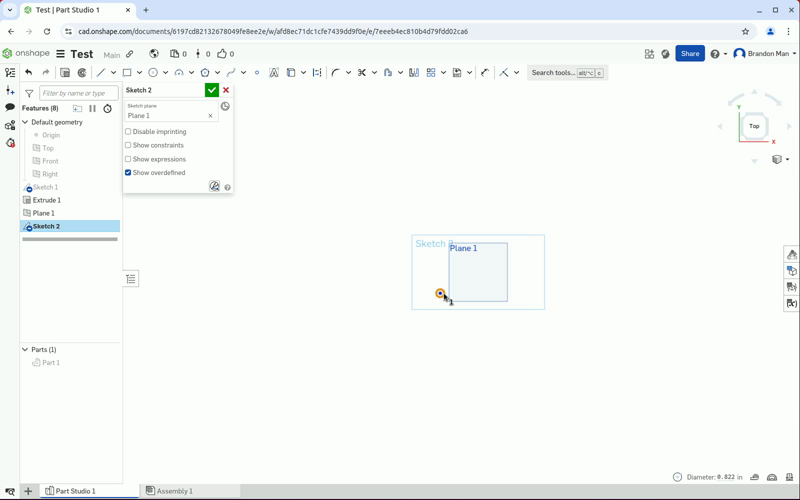
scroll(-6)
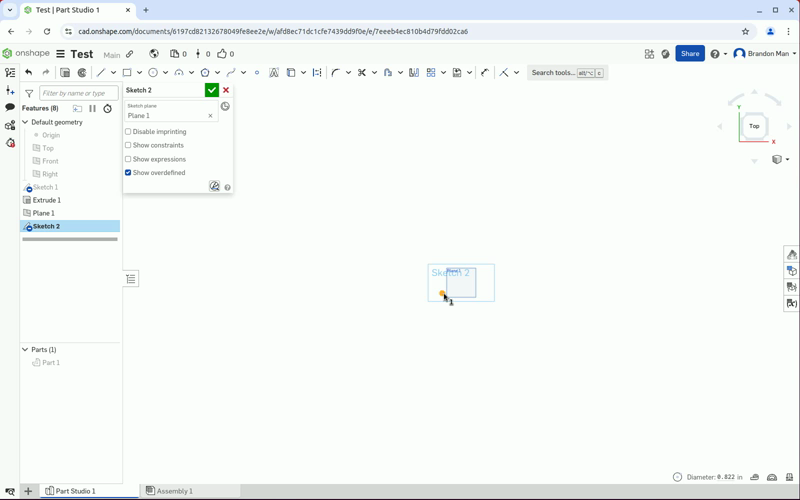
mouse_move(73, 352)
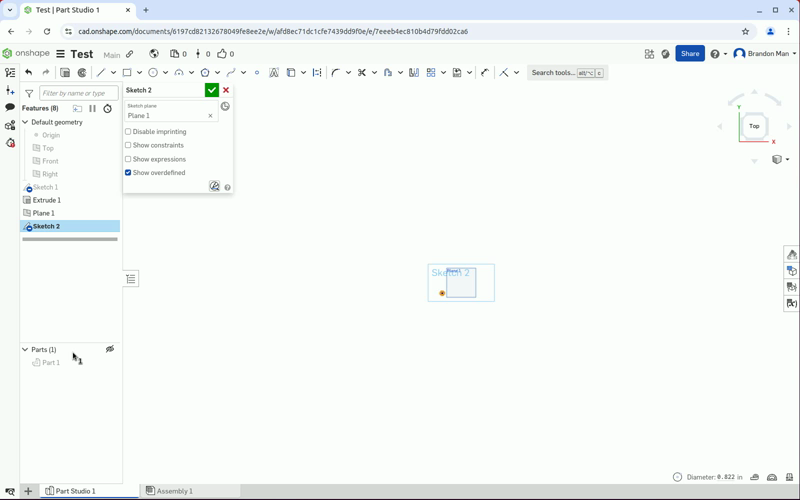
key(shift+y)
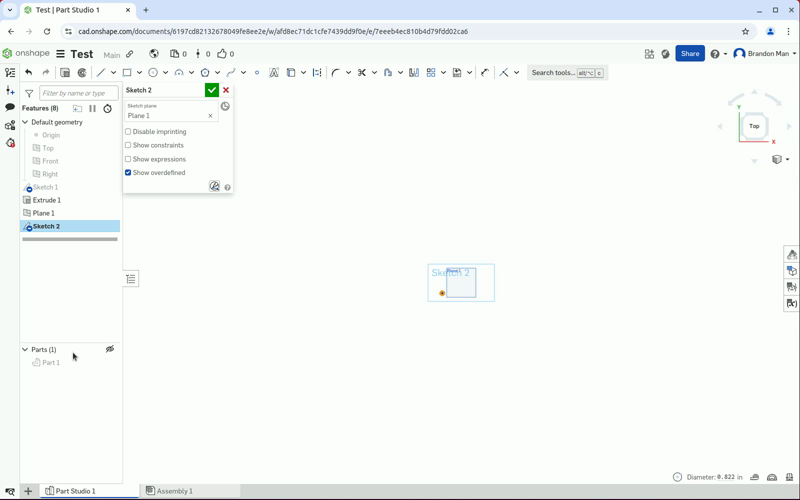
key(shift+e)
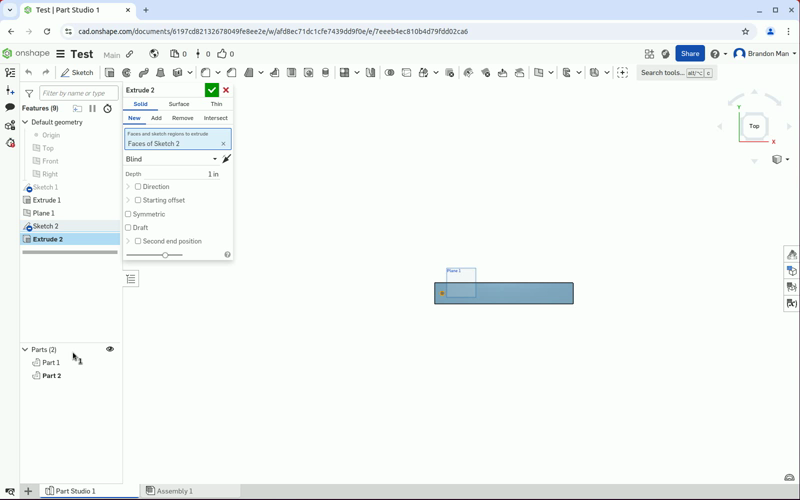
mouse_move(143, 106)
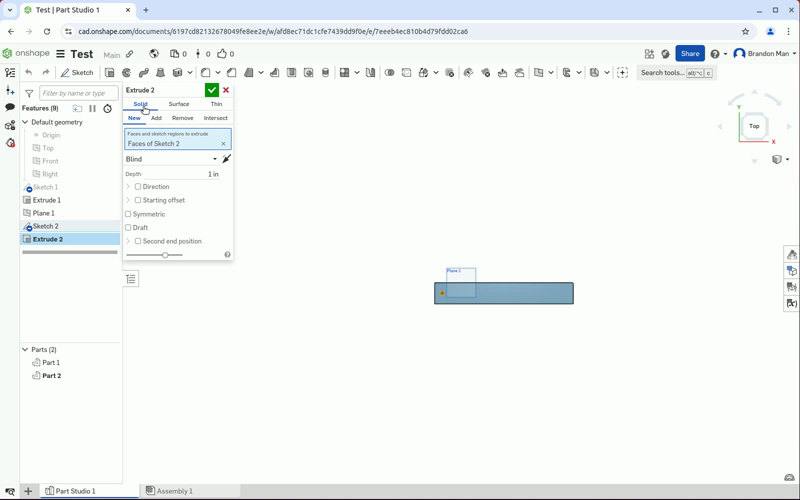
click(143, 106)
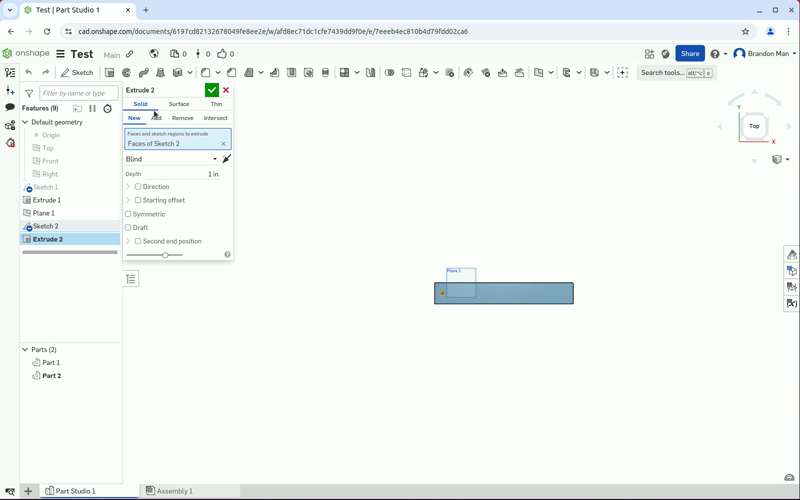
mouse_move(186, 120)
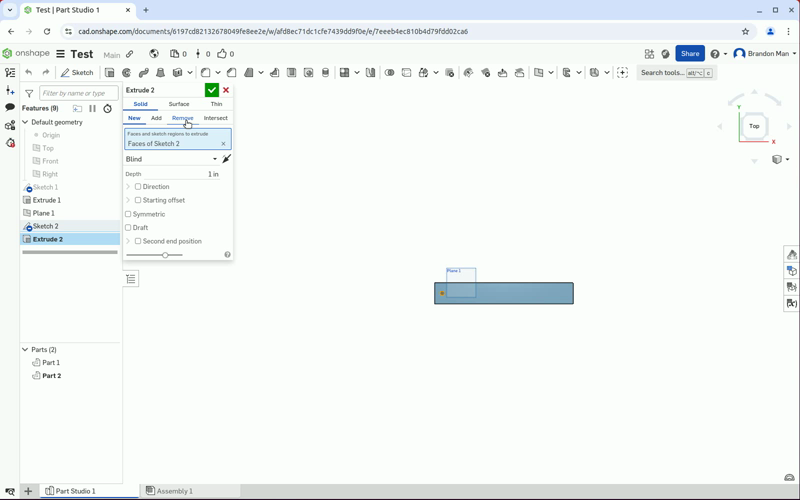
click(186, 120)
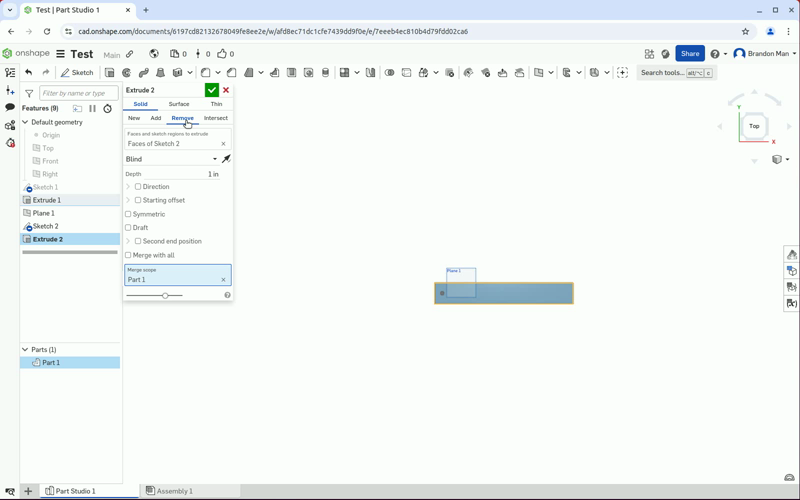
key(tab, 4)
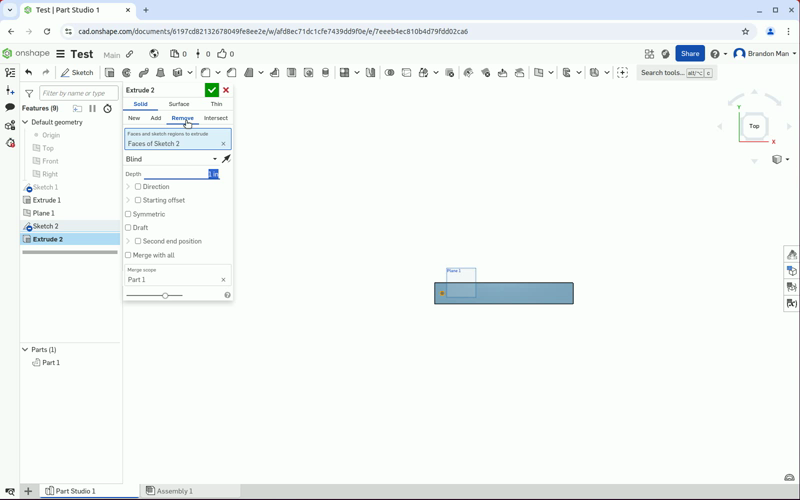
text(0.963)
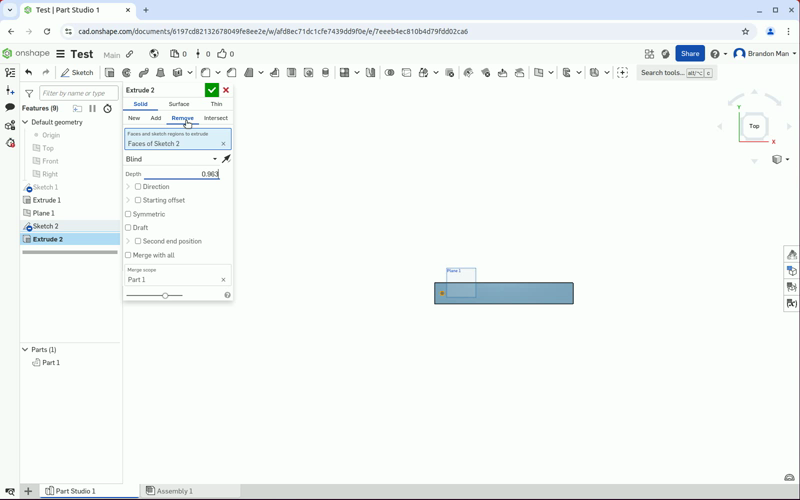
key(tab, 6)
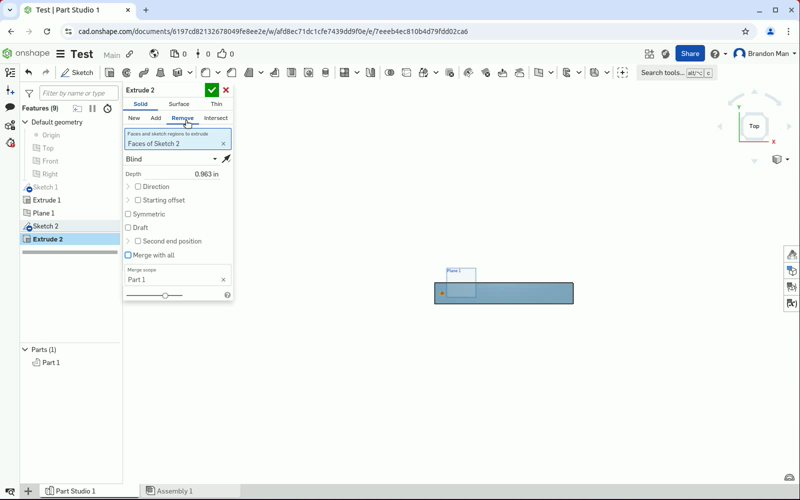
key(space)
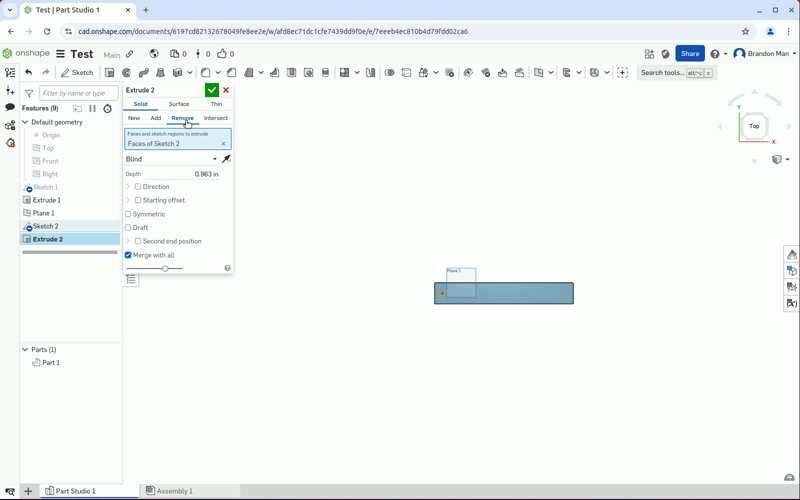
key(enter)
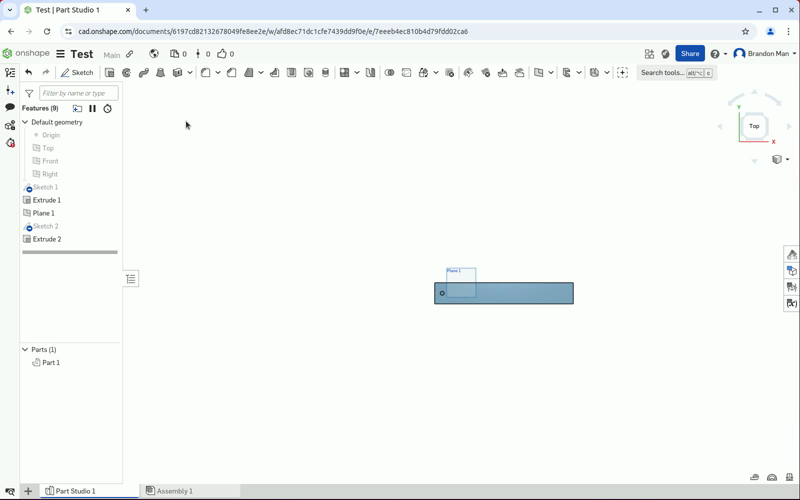
key(shift+h)
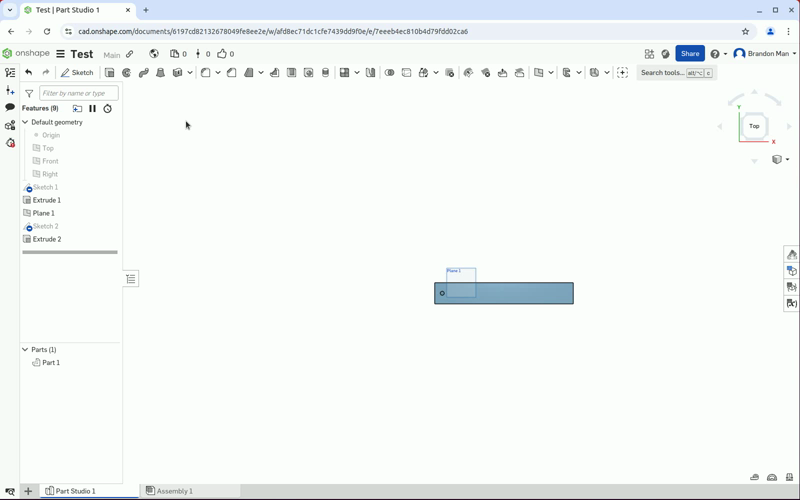
key(shift+h)
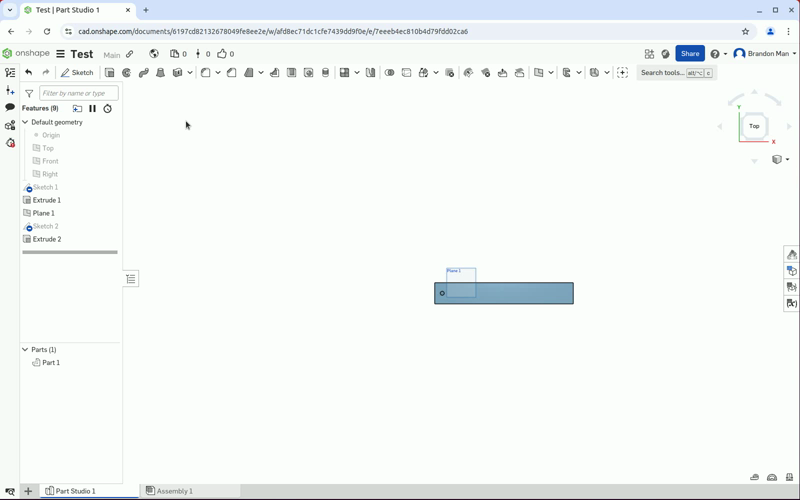
mouse_move(73, 189)
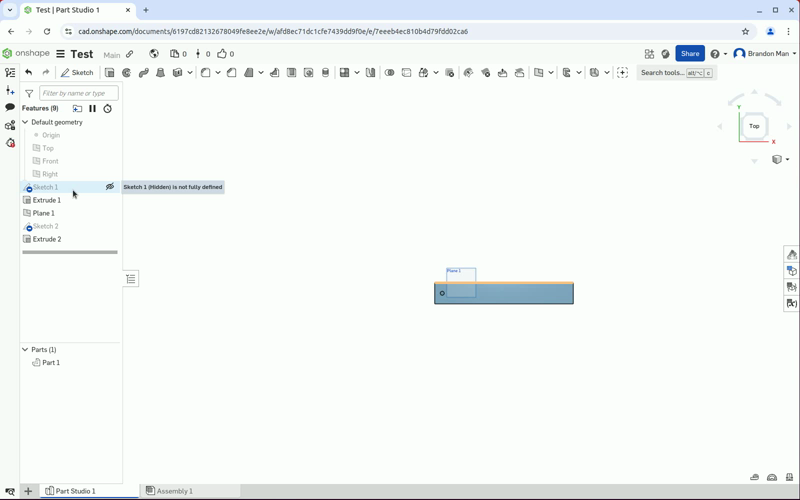
click(73, 189)
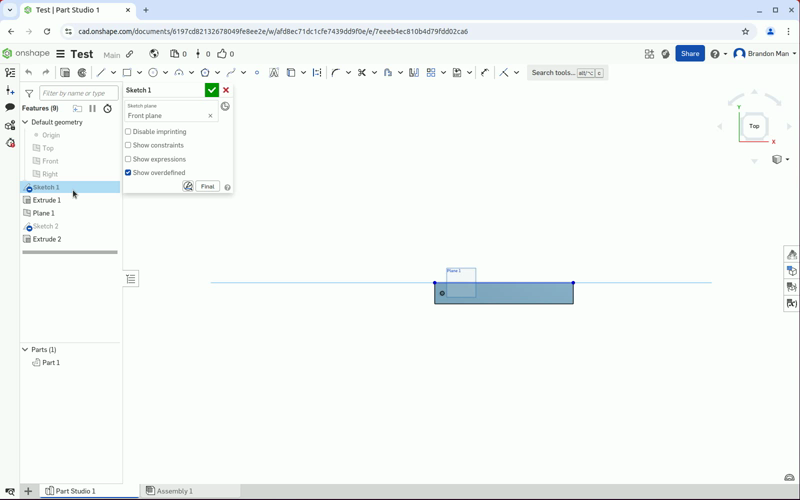
mouse_move(229, 92)
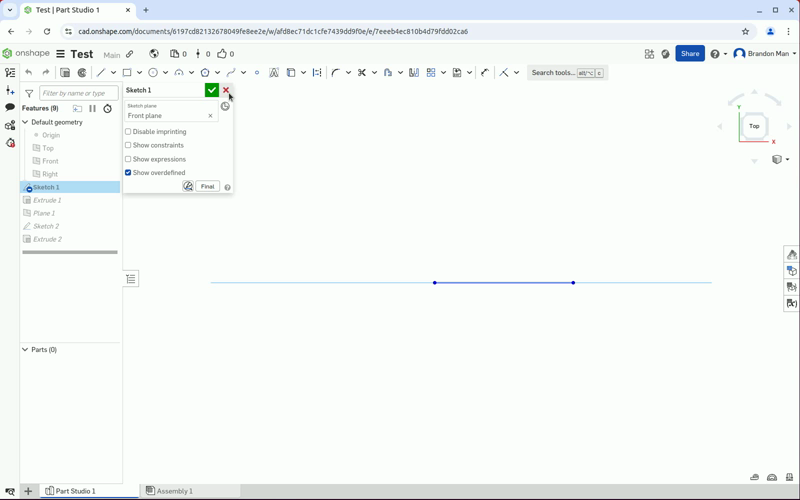
click(229, 92)
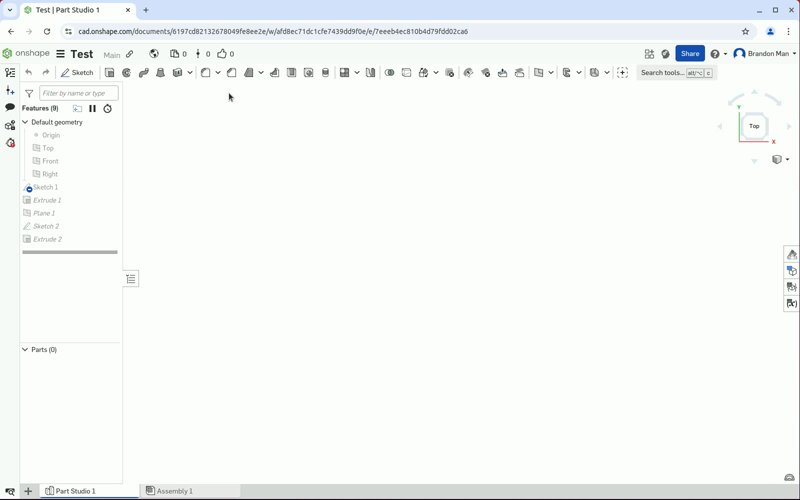
key(shift+s)
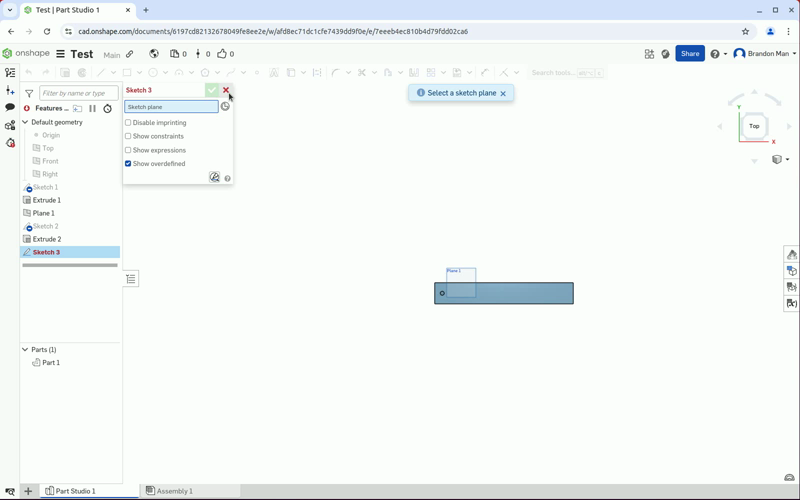
mouse_move(73, 215)
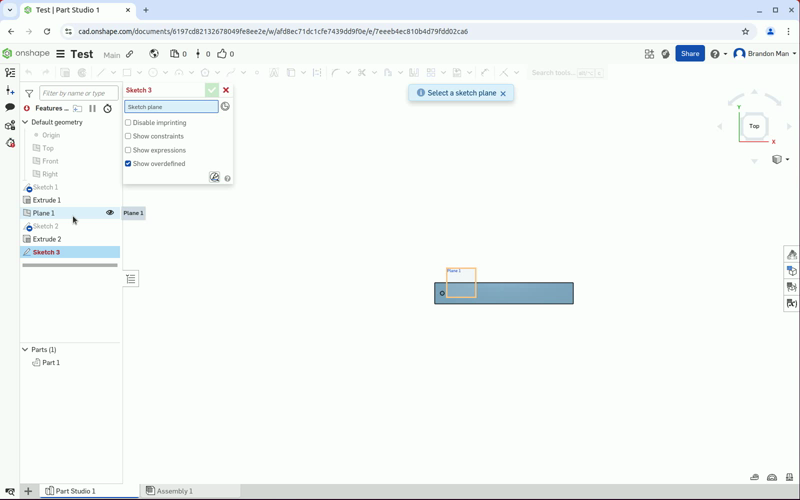
click(73, 215)
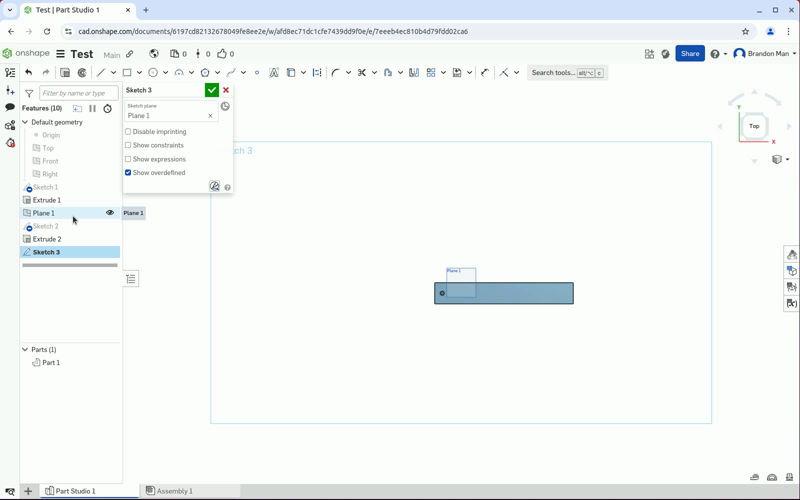
mouse_move(73, 352)
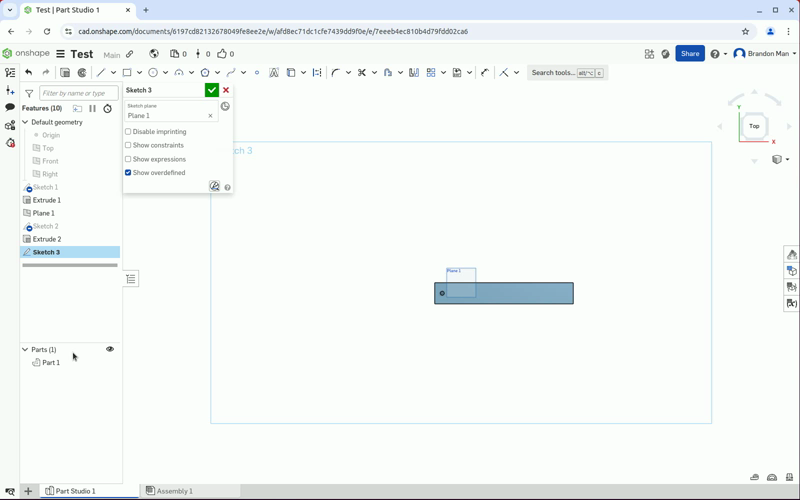
key(y)
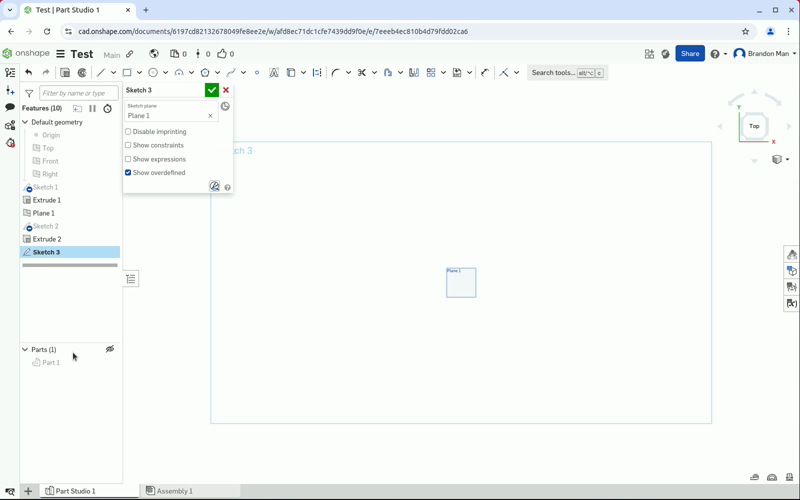
key(c)
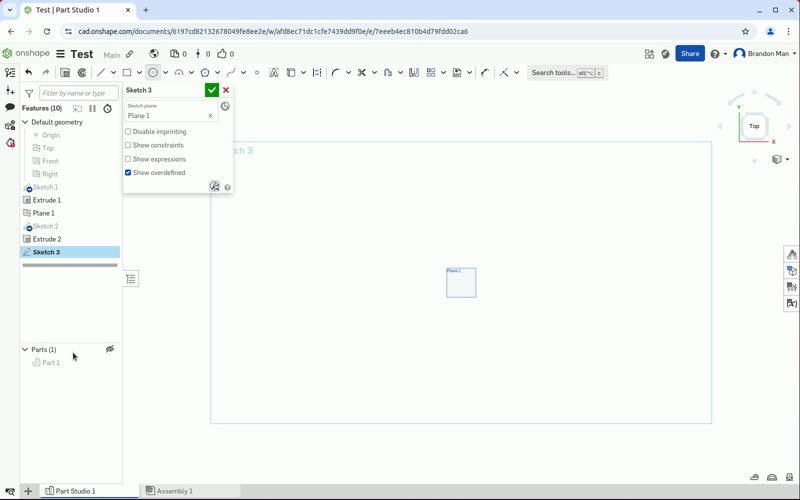
key_down(shift)
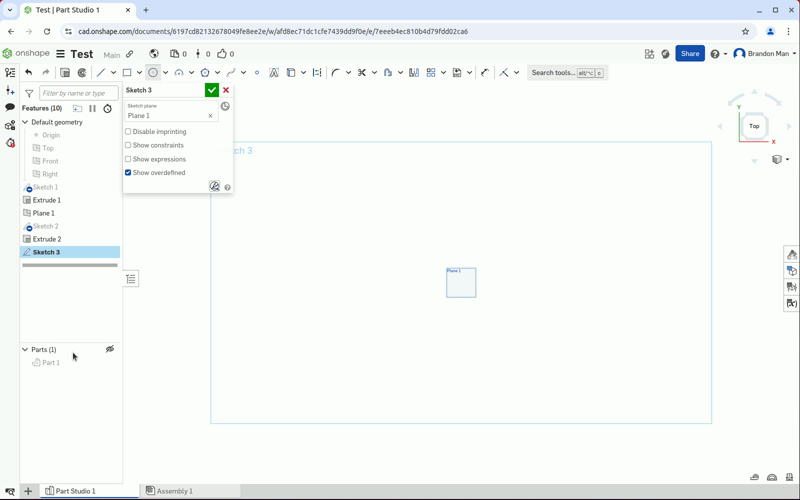
mouse_move(566, 293)
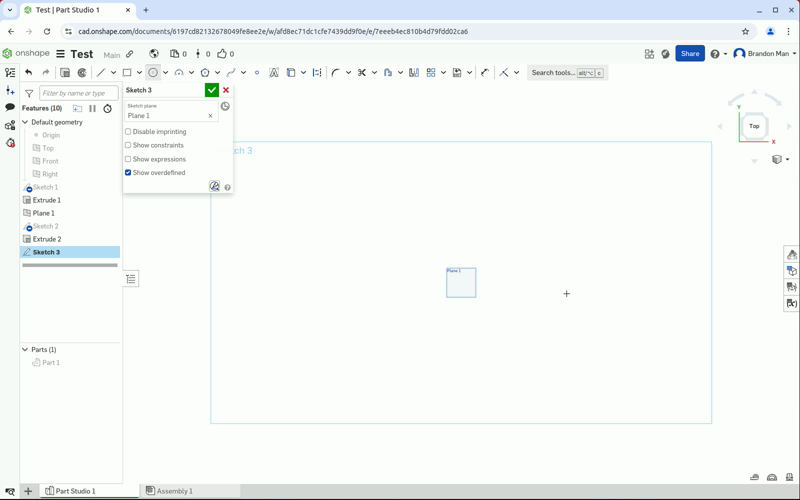
click(566, 293)
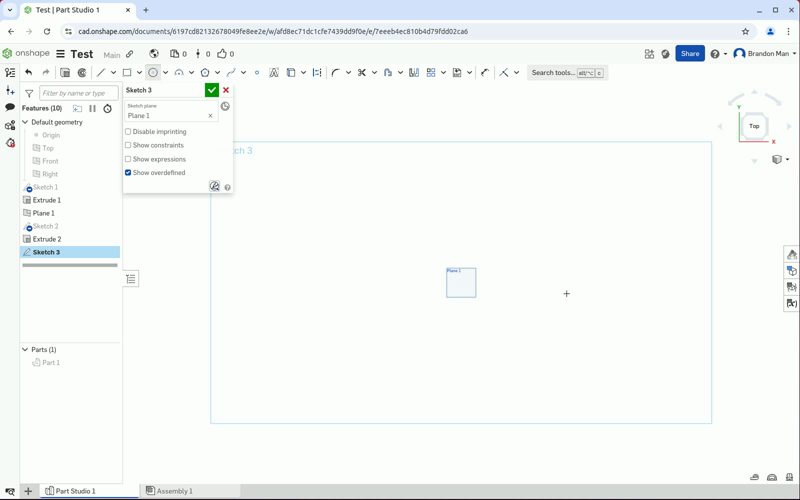
key_up(shift)
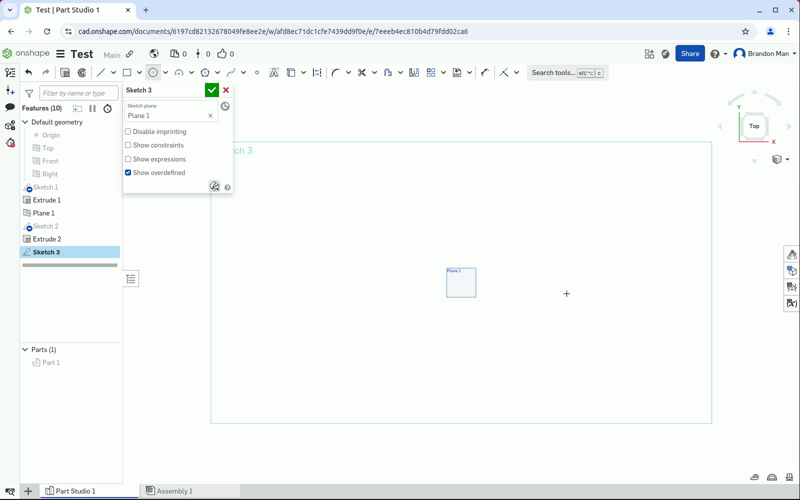
mouse_move(568, 293)
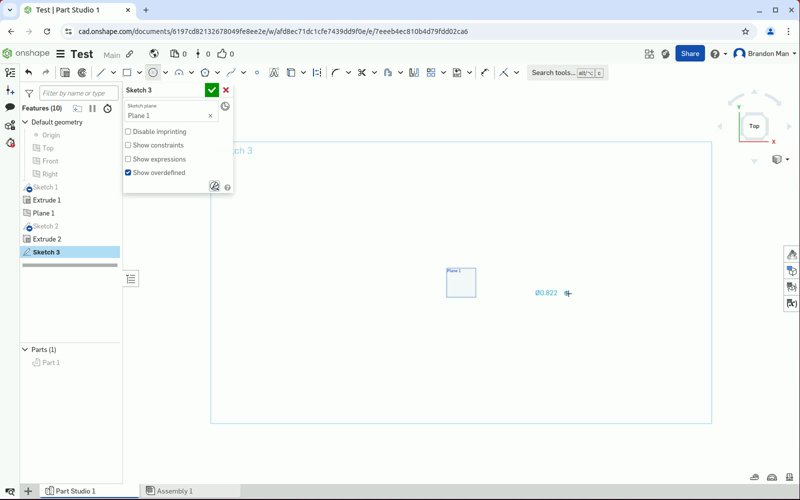
scroll(6)
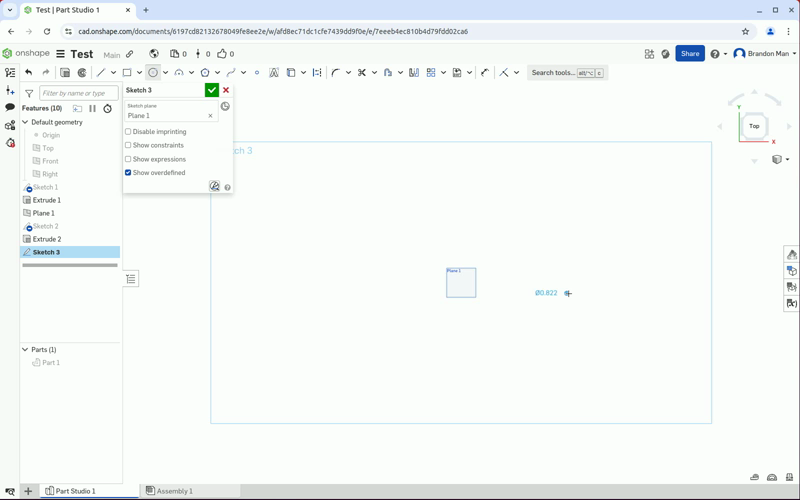
scroll(6)
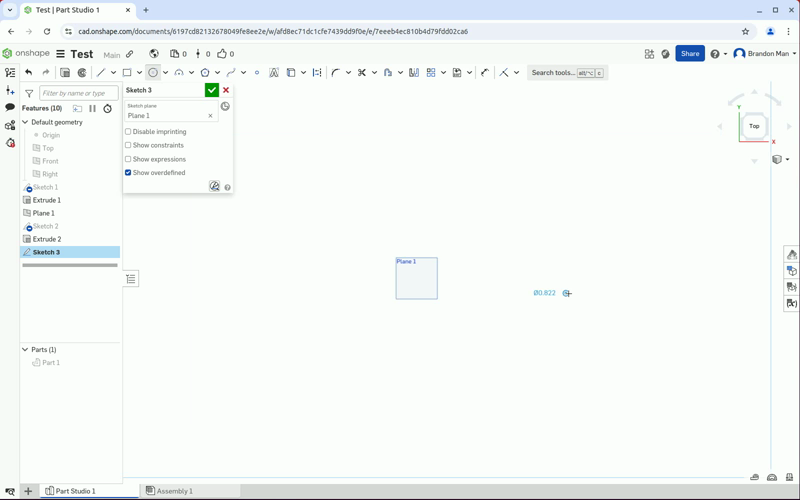
scroll(6)
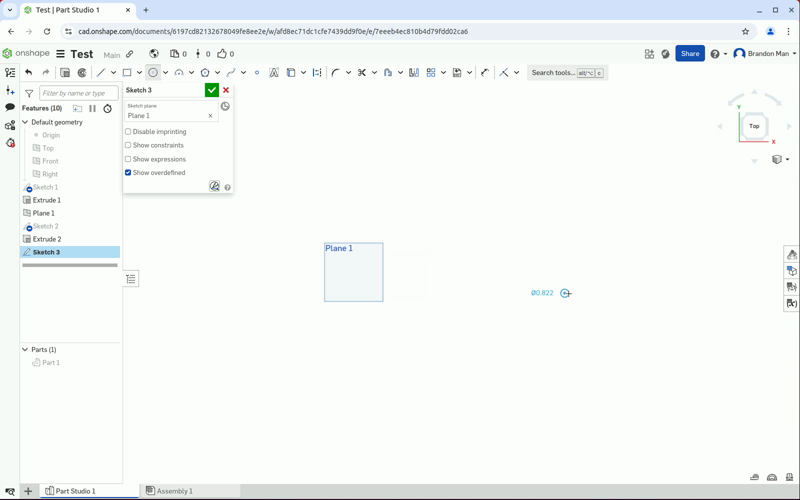
scroll(6)
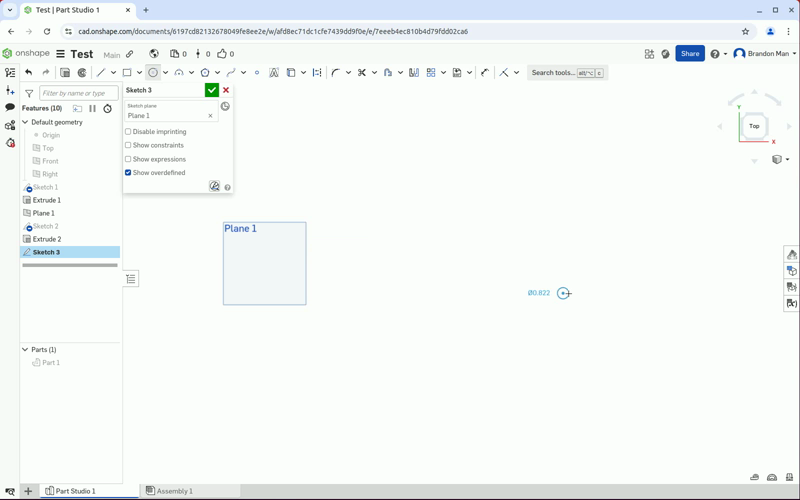
scroll(6)
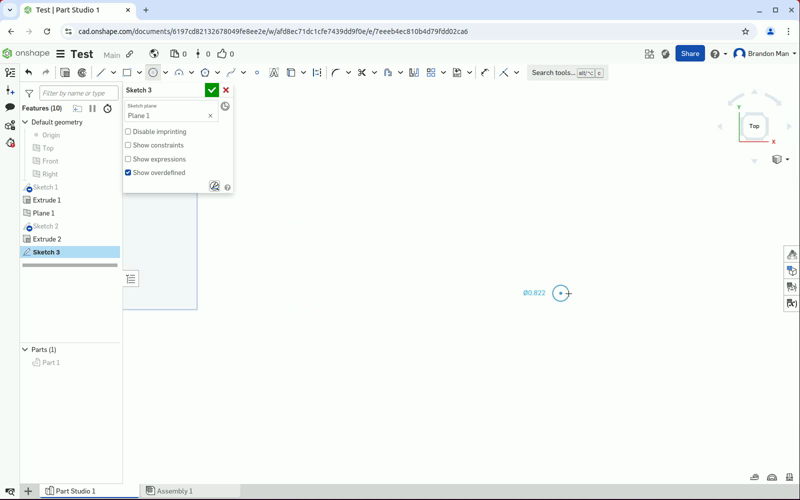
scroll(6)
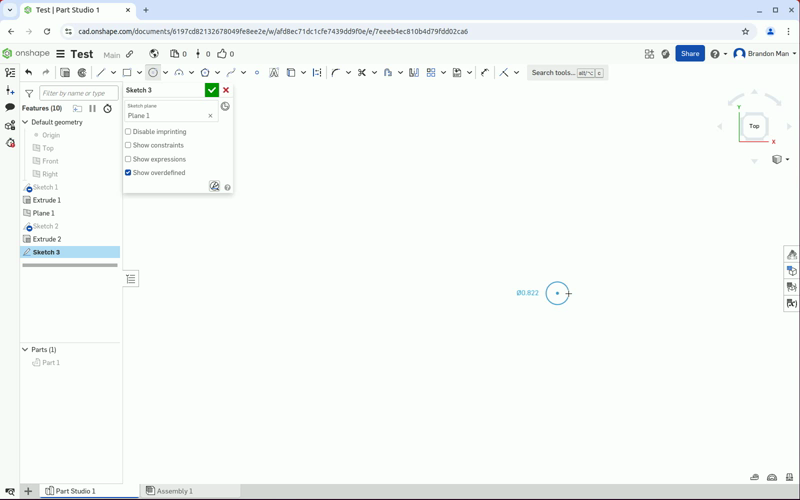
scroll(6)
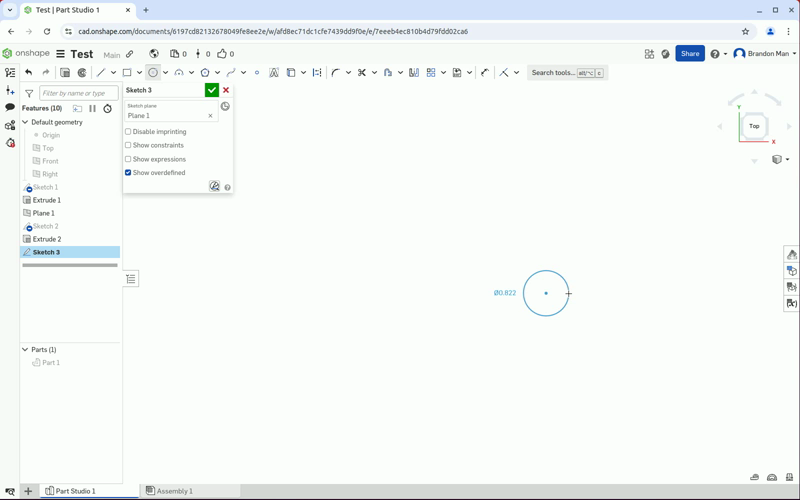
click(568, 293)
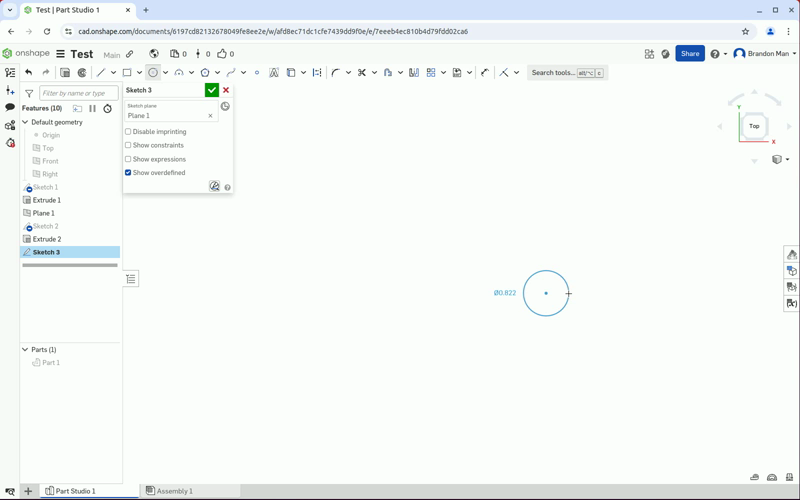
scroll(-6)
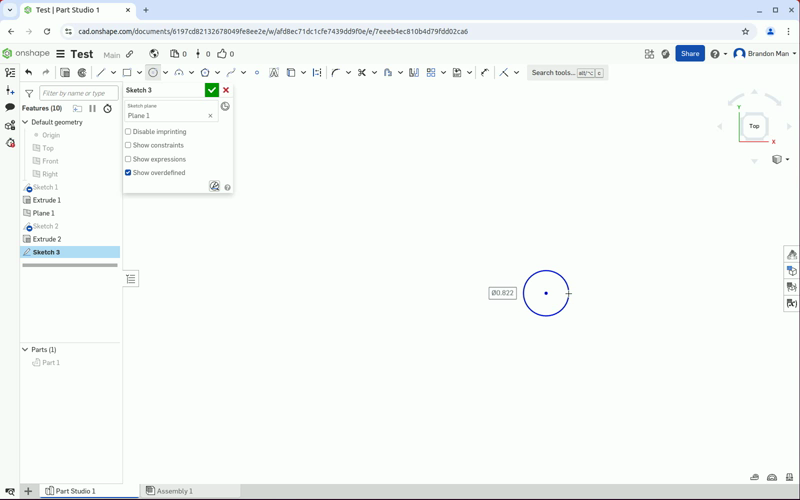
scroll(-6)
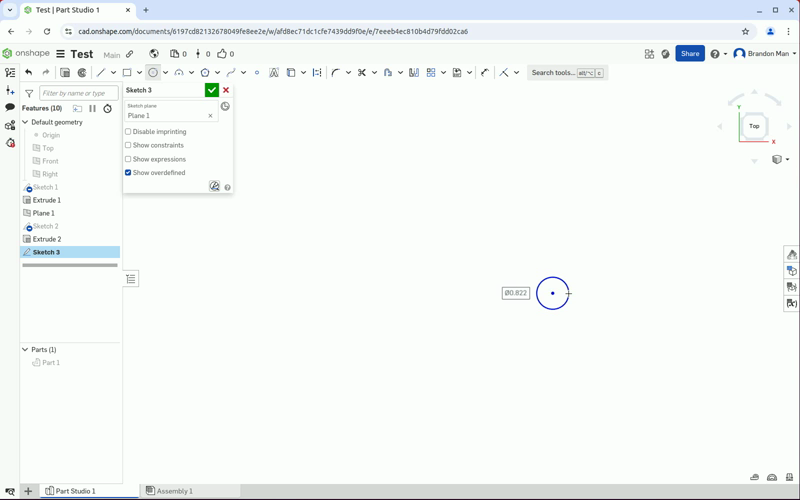
scroll(-6)
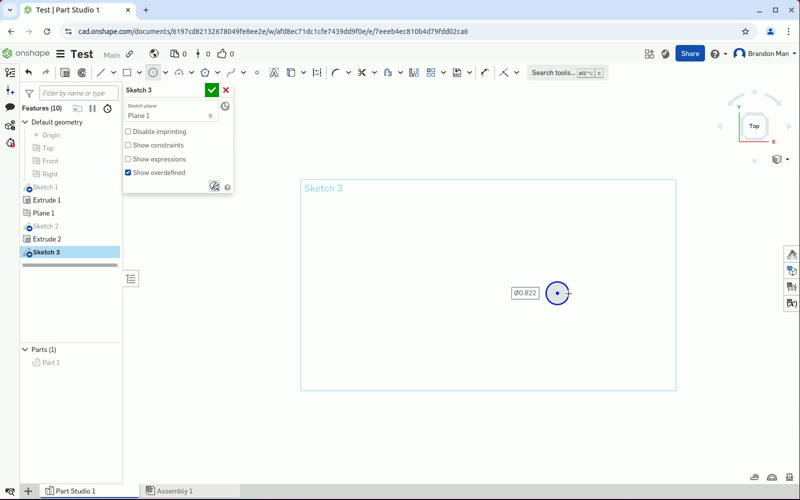
scroll(-6)
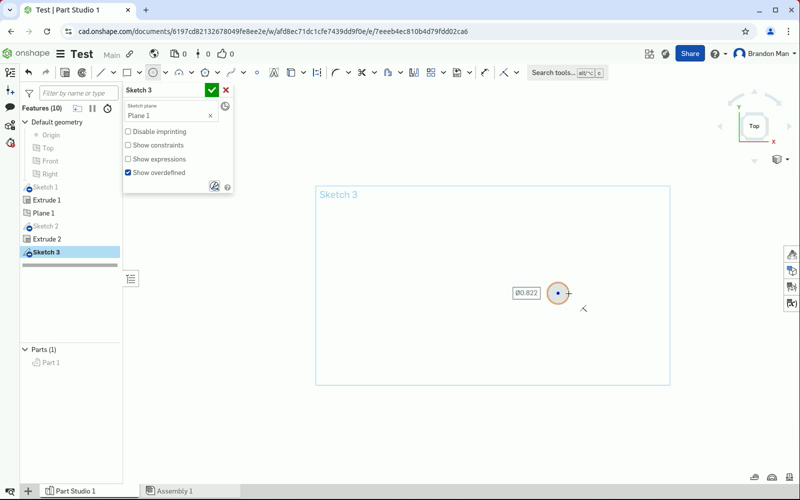
scroll(-6)
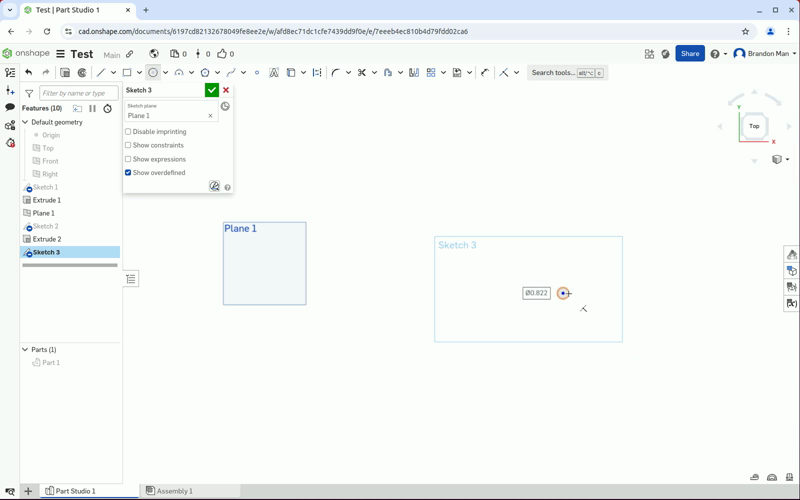
scroll(-6)
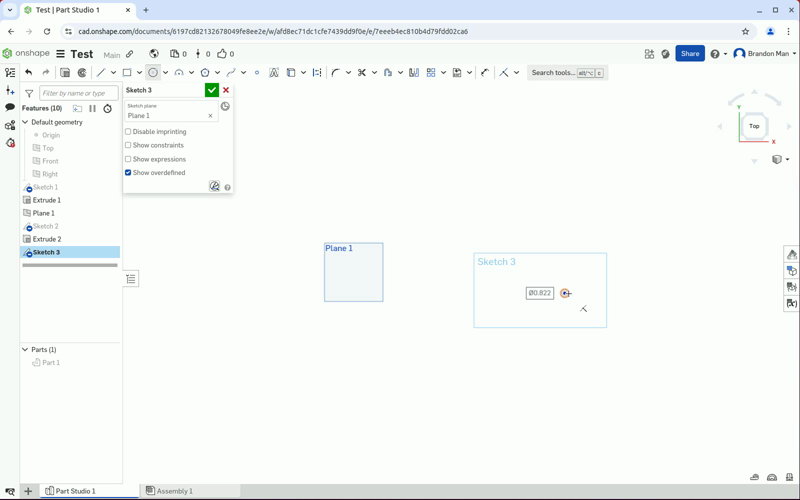
scroll(-6)
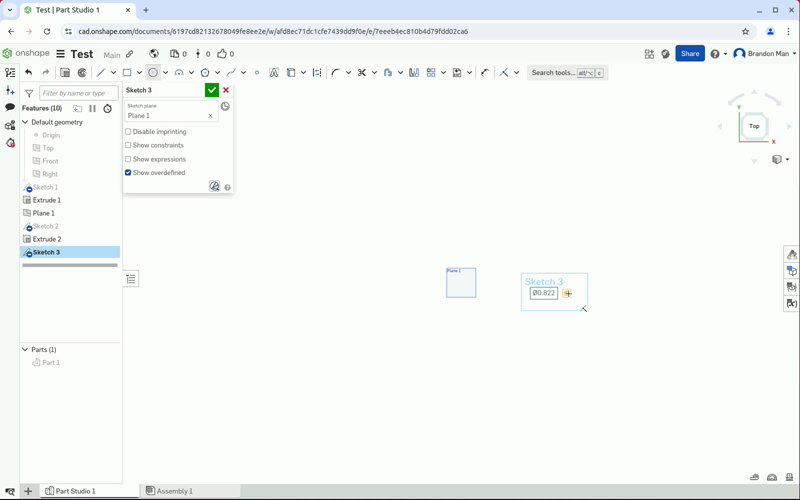
key(esc)
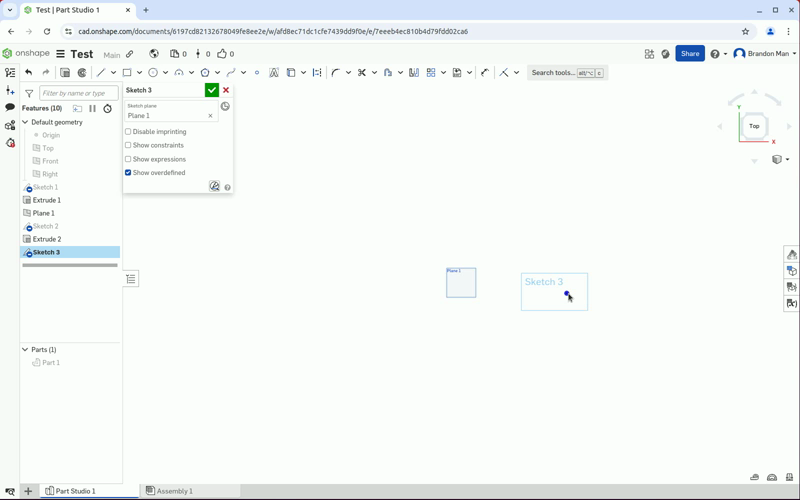
mouse_move(567, 292)
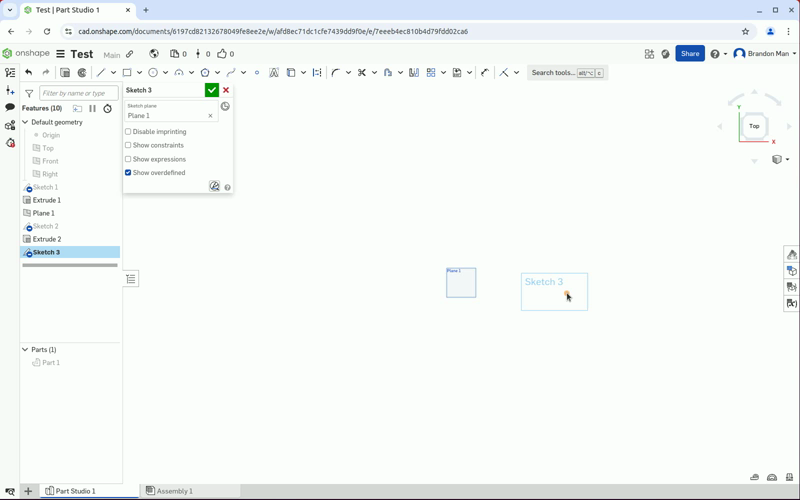
scroll(6)
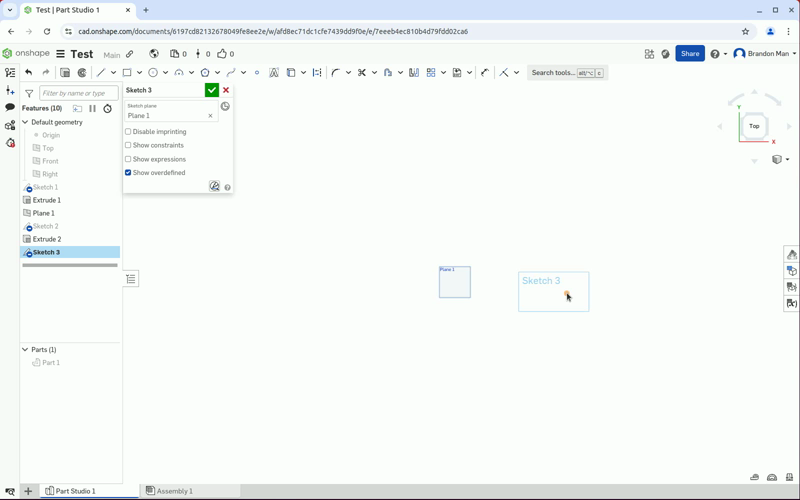
scroll(6)
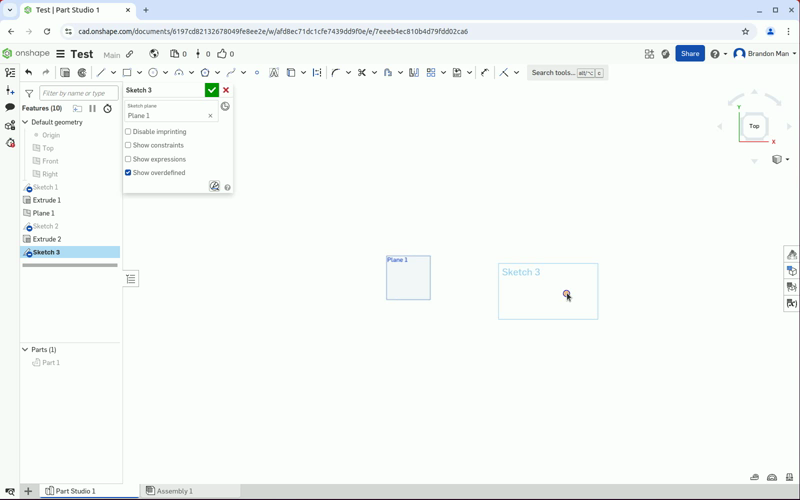
scroll(6)
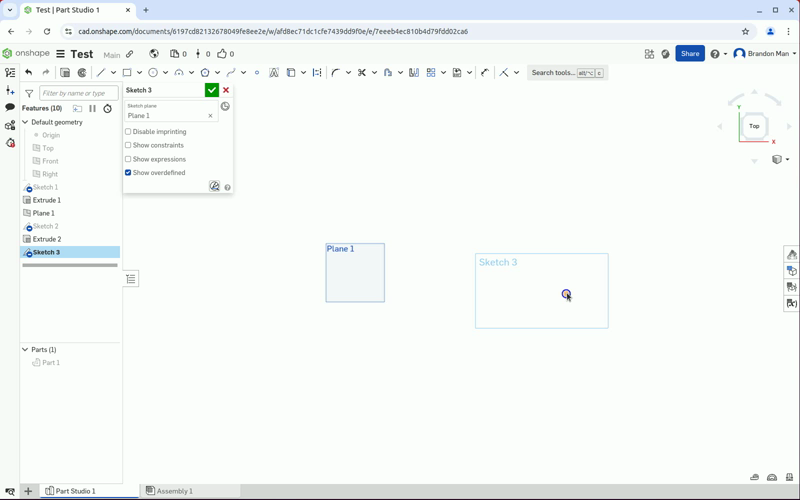
scroll(6)
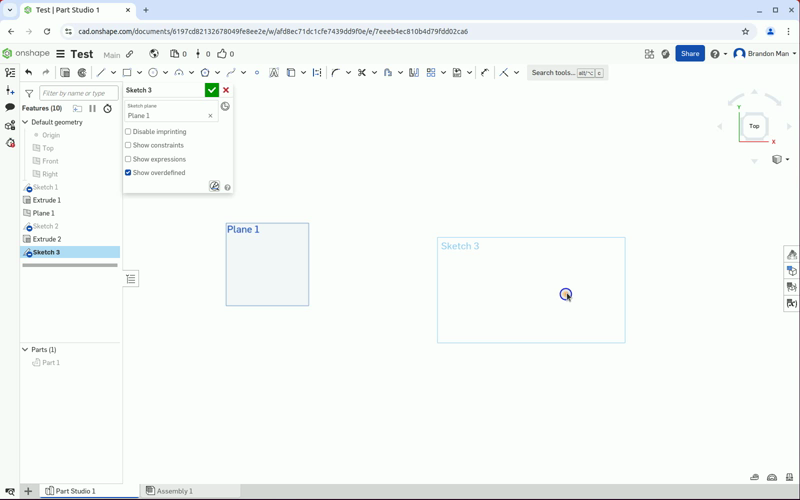
scroll(6)
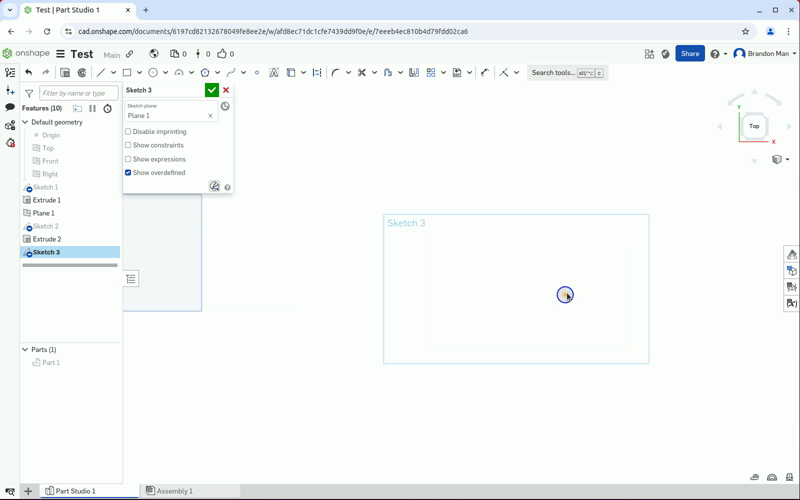
scroll(6)
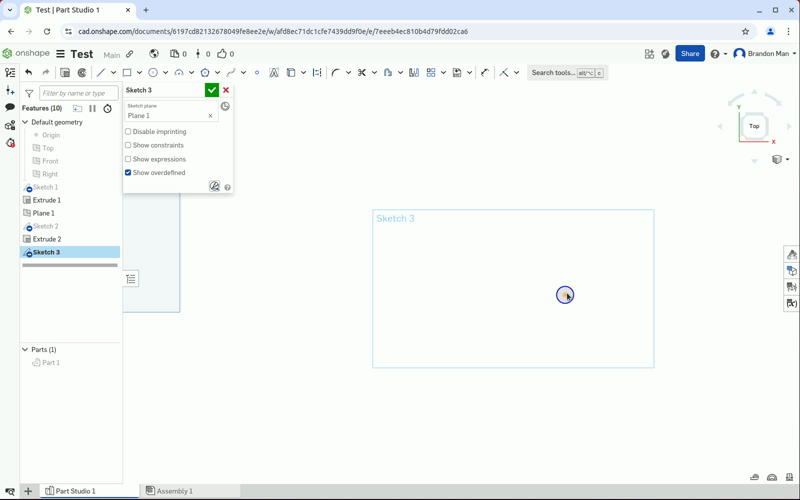
scroll(6)
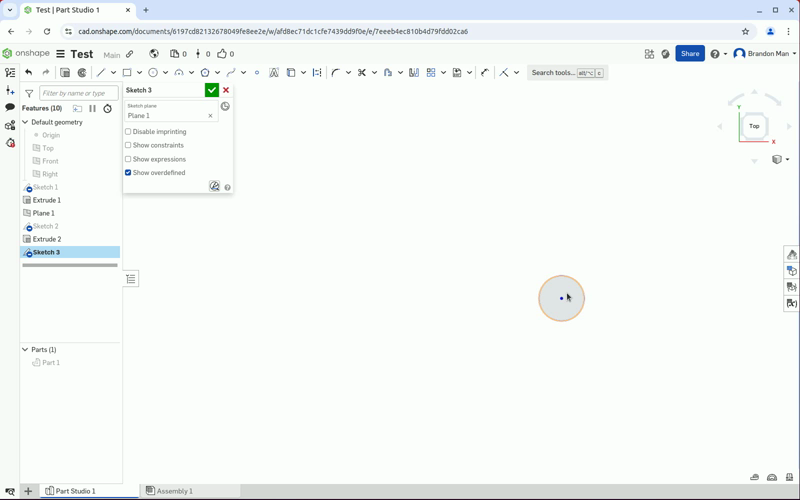
click(567, 292)
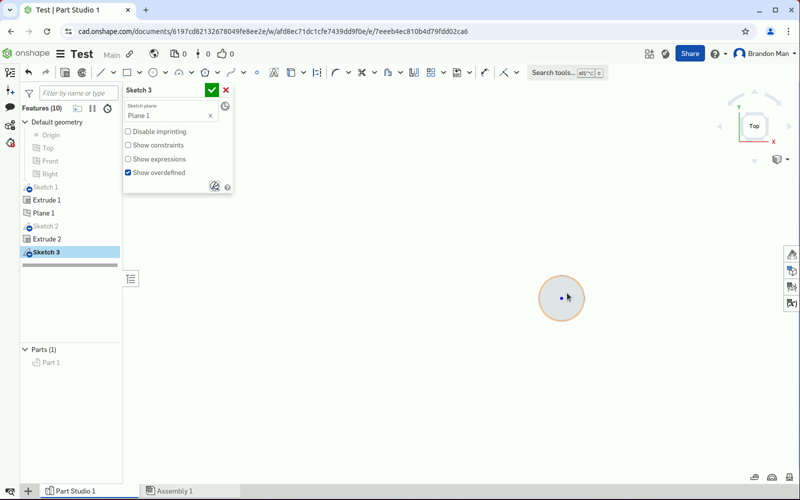
scroll(-6)
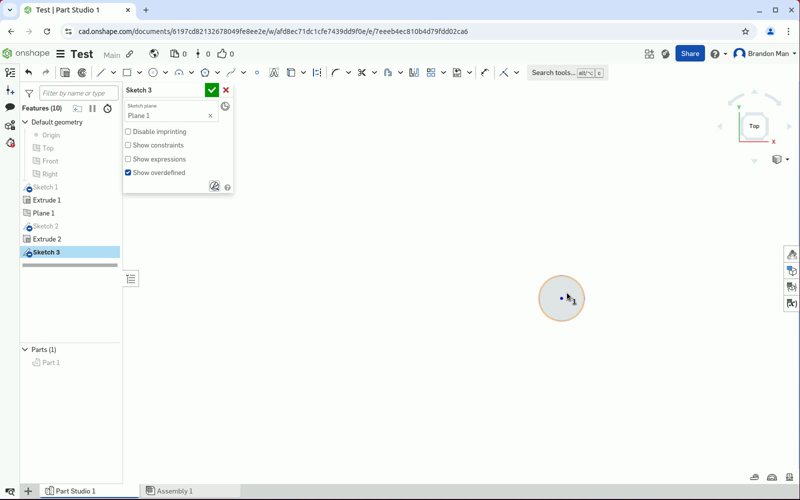
scroll(-6)
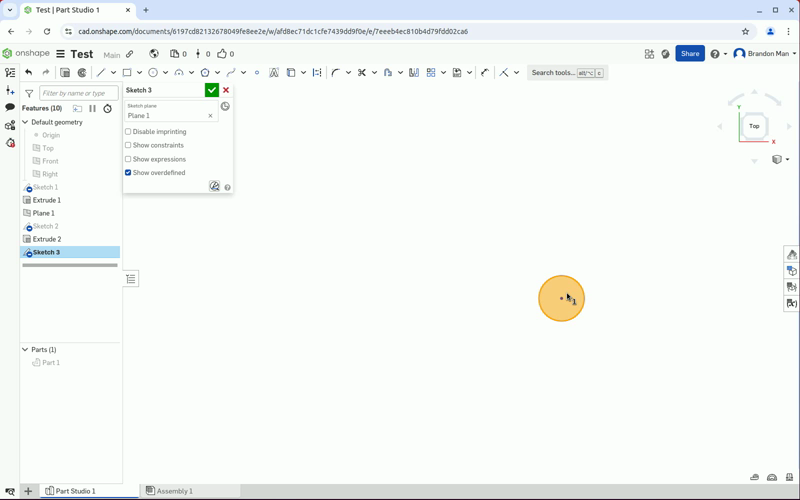
scroll(-6)
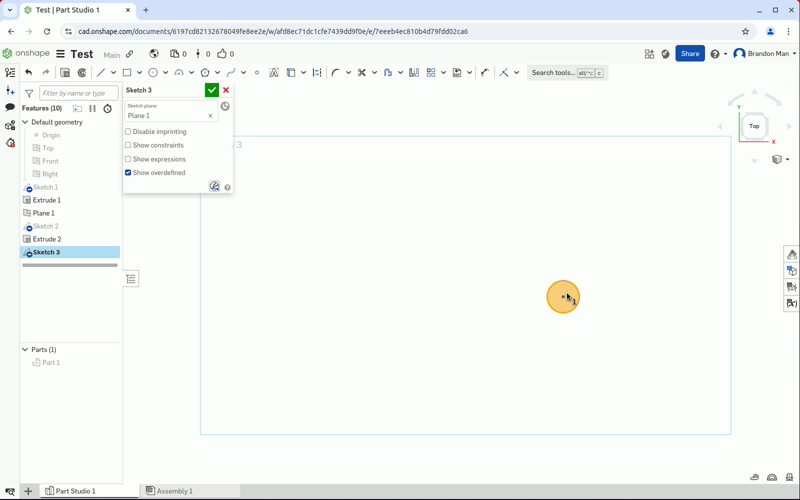
scroll(-6)
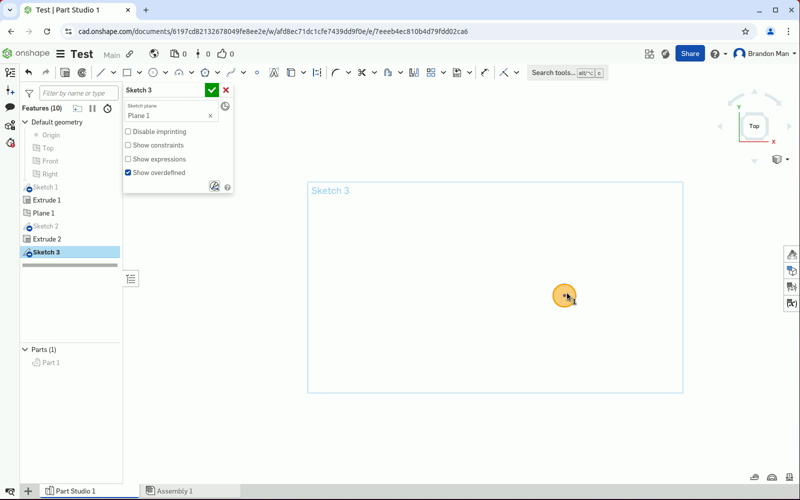
scroll(-6)
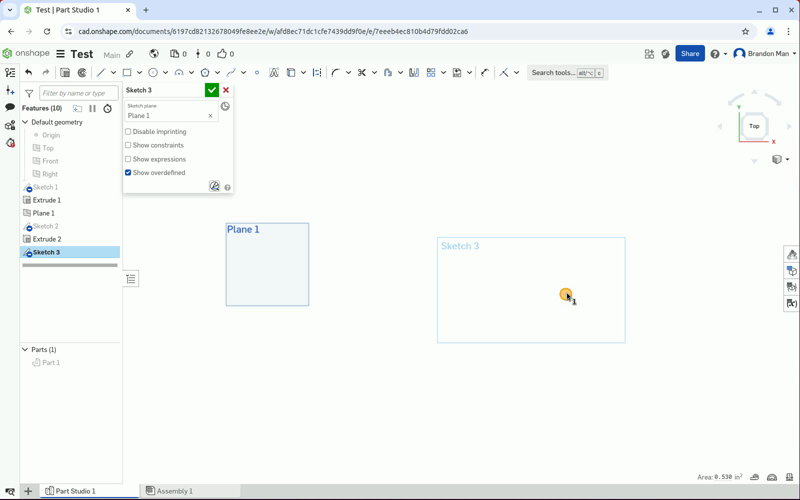
scroll(-6)
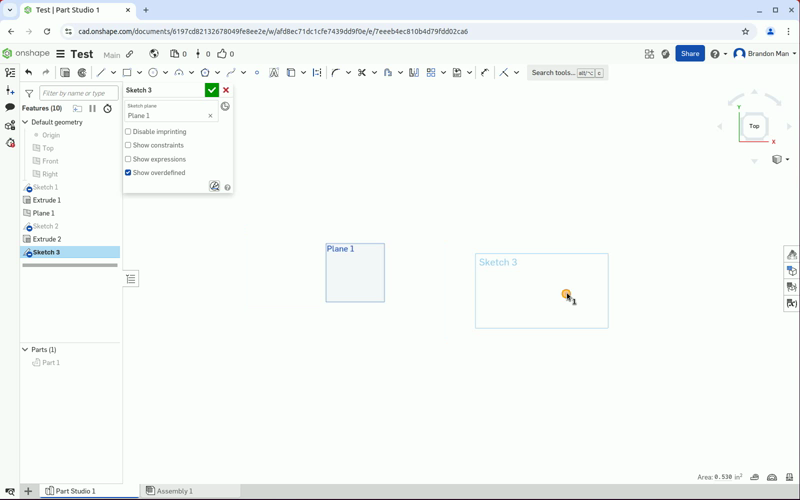
scroll(-6)
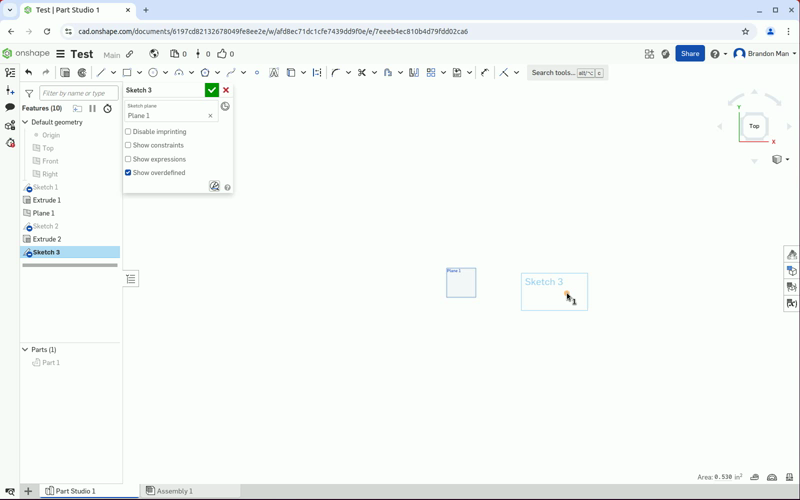
mouse_move(73, 352)
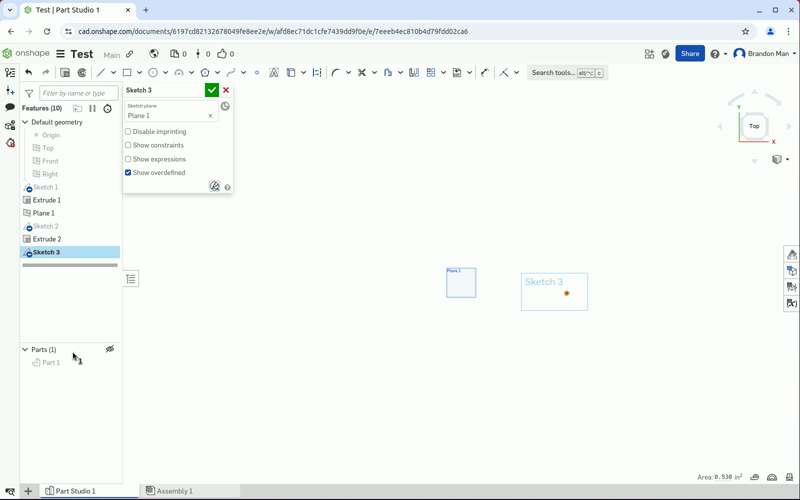
key(shift+y)
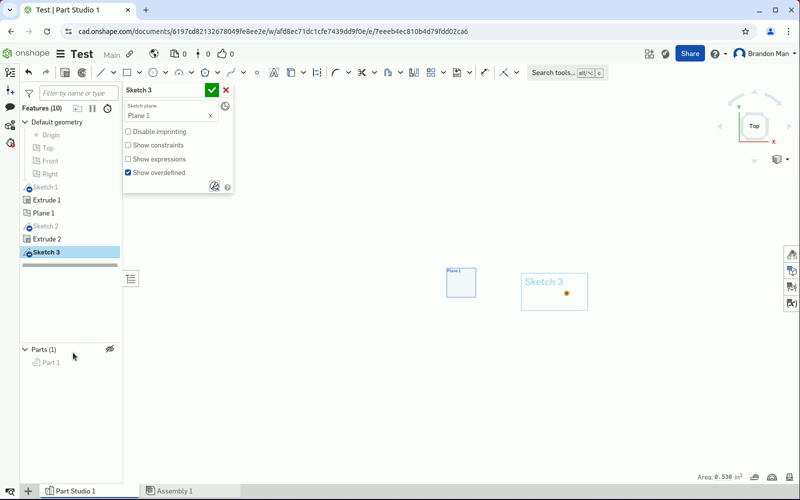
key(shift+e)
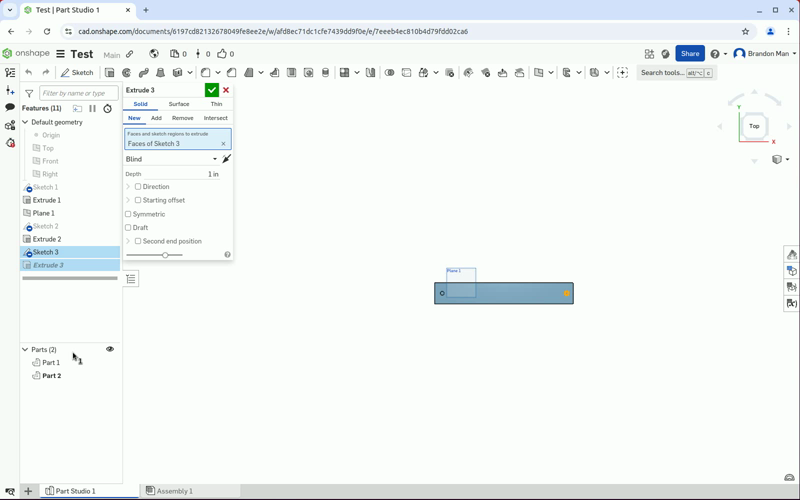
mouse_move(143, 106)
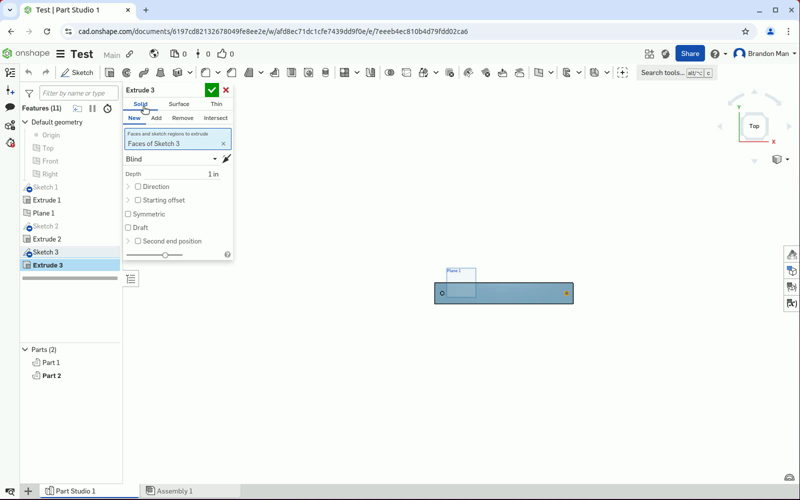
click(143, 106)
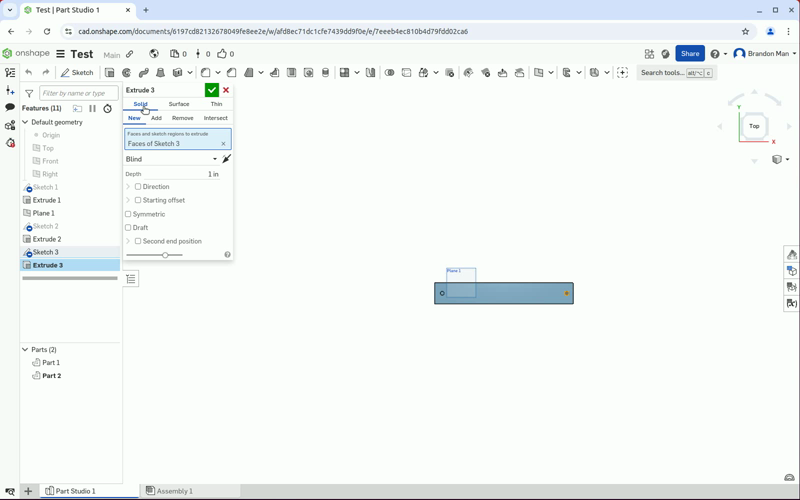
mouse_move(186, 120)
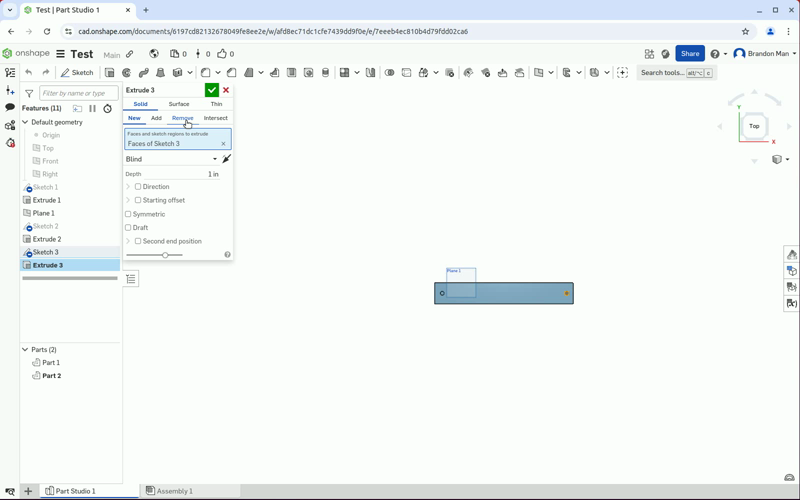
click(186, 120)
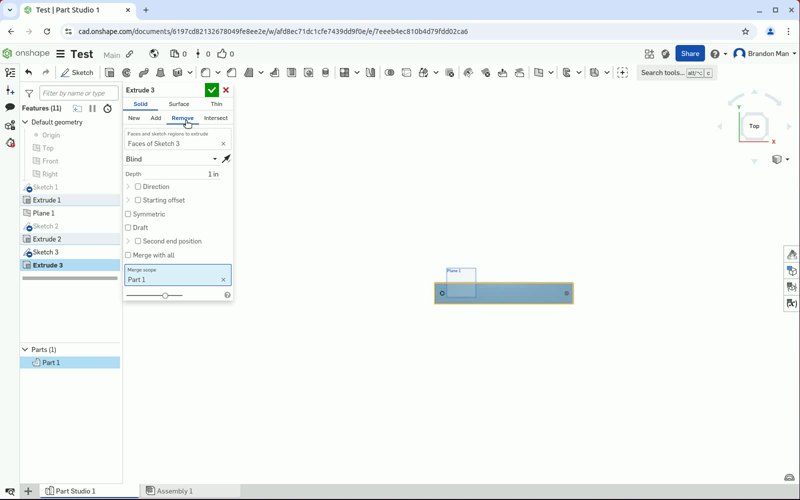
key(tab, 4)
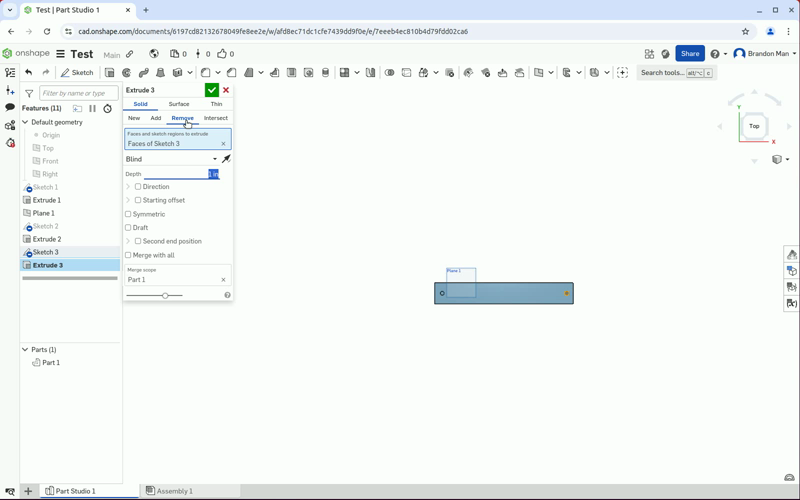
text(0.963)
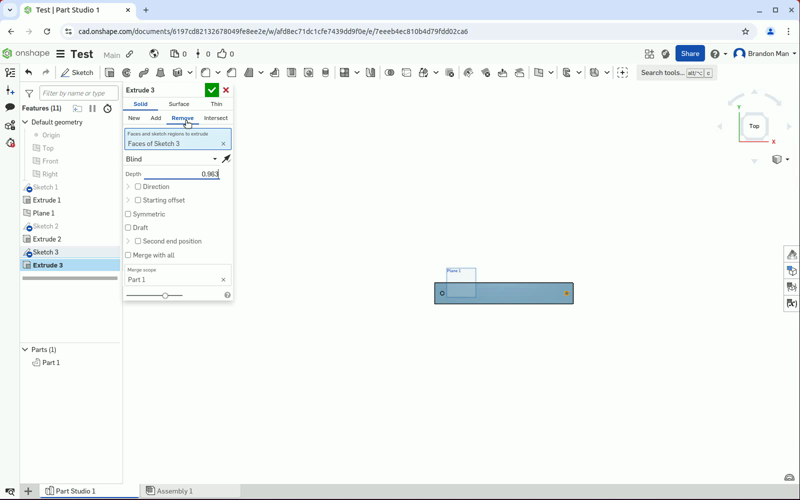
key(tab, 6)
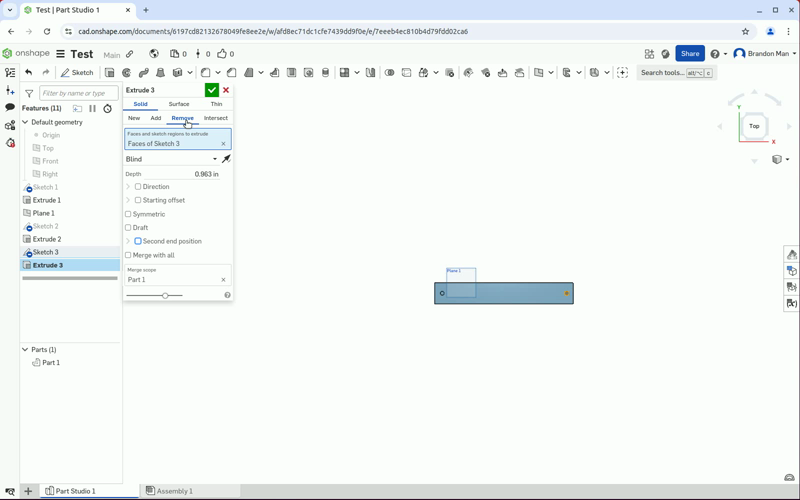
key(space)
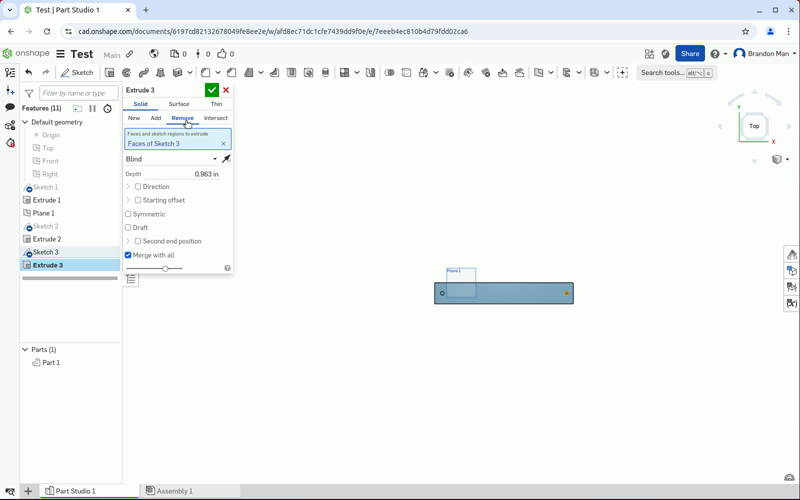
key(enter)
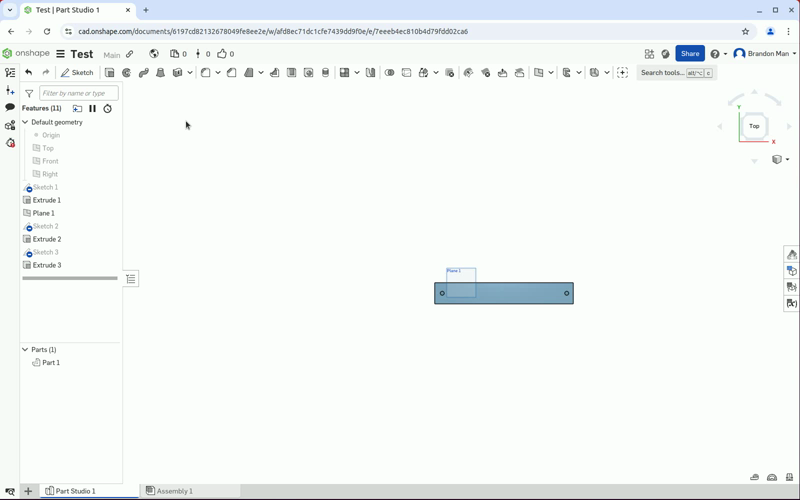
key(shift+h)
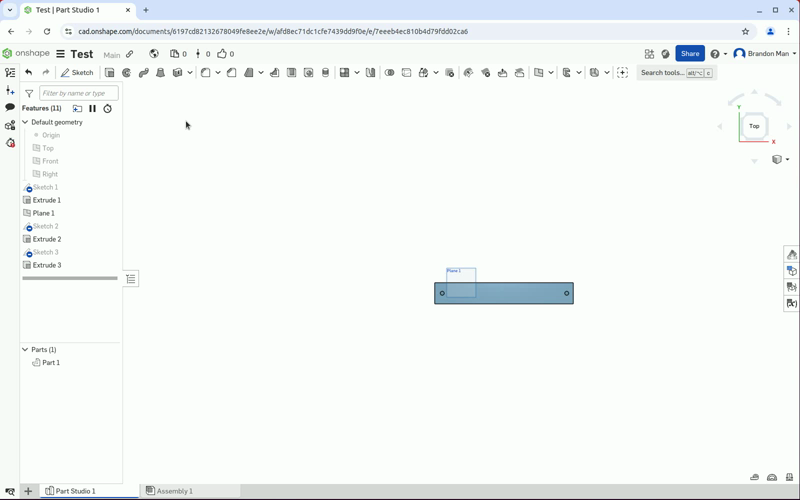
key(shift+h)
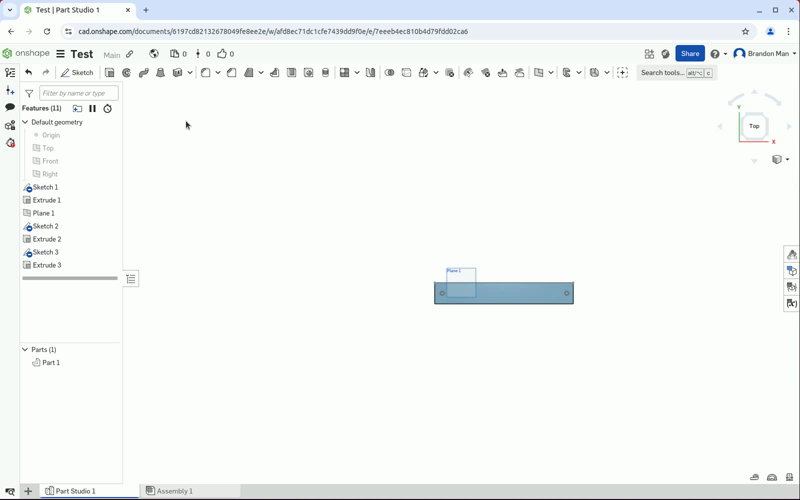
key(shift+7)
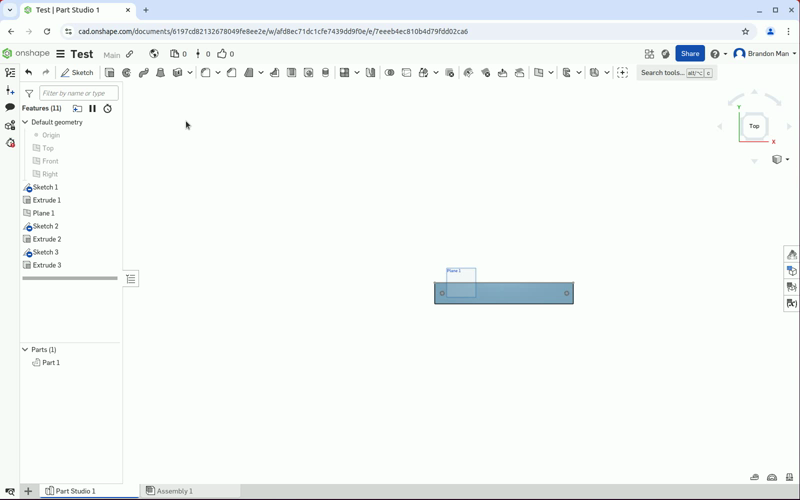
key(up, 3)
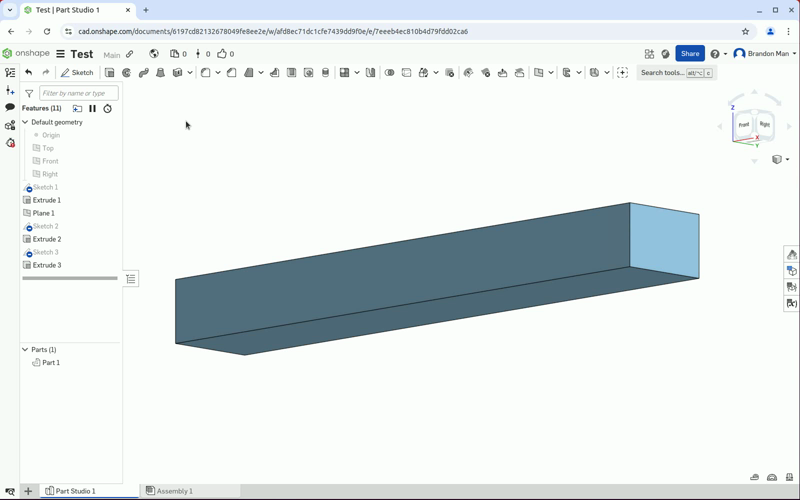
key(left, 3)
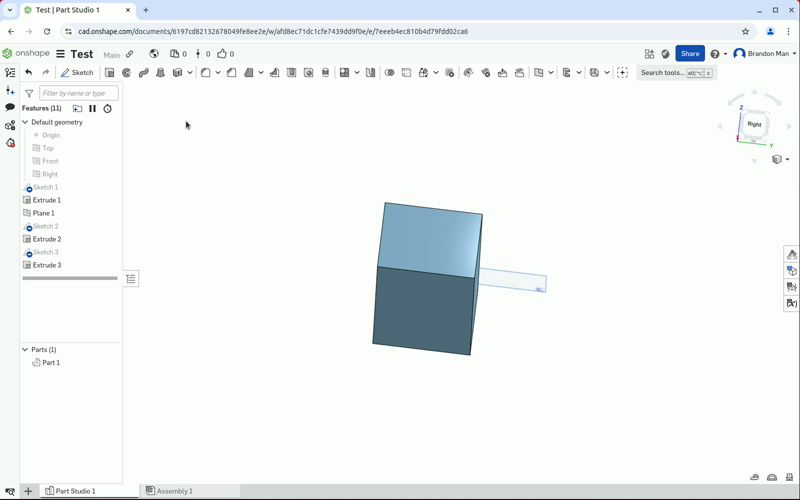
key(right, 3)
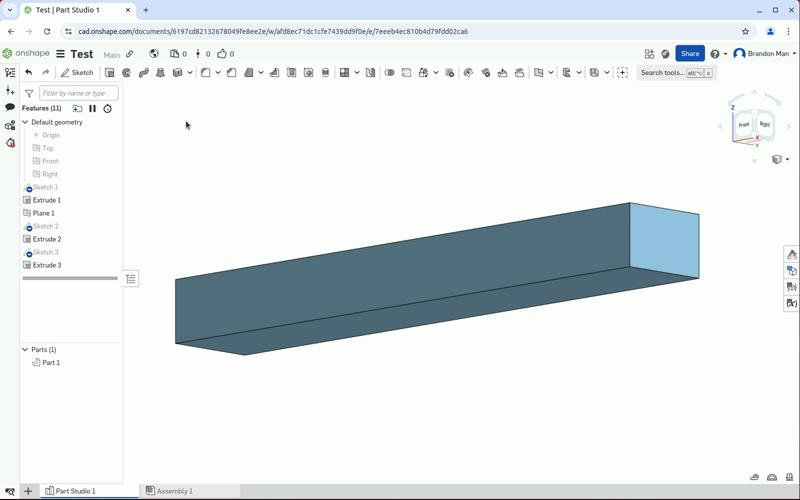
key(down, 3)
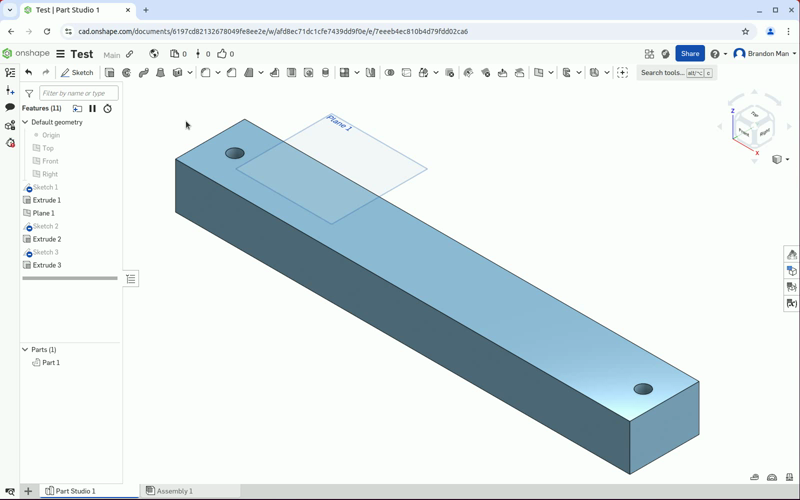
mouse_move(73, 189)
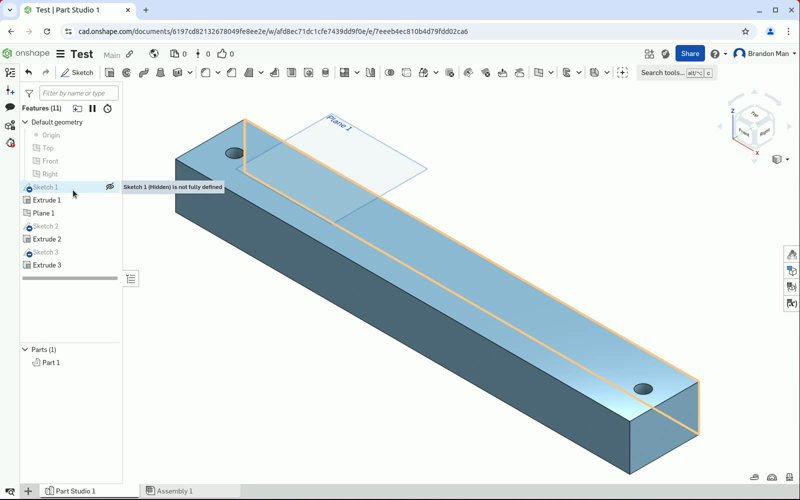
click(73, 189)